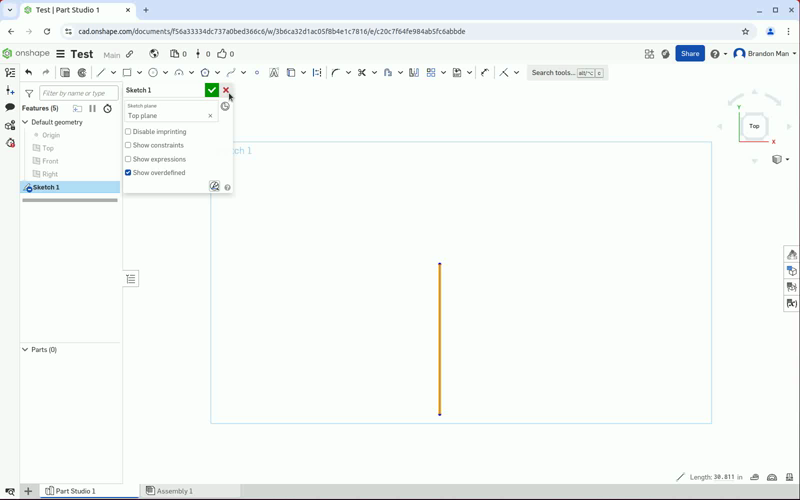
key(shift+h)
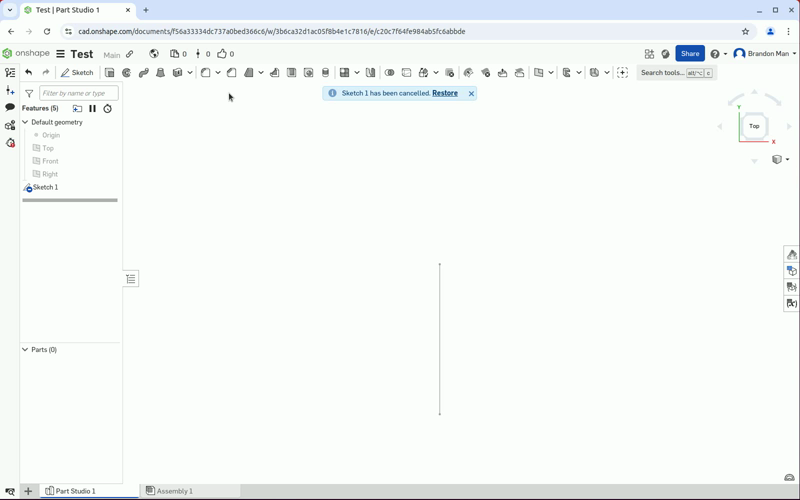
mouse_move(73, 352)
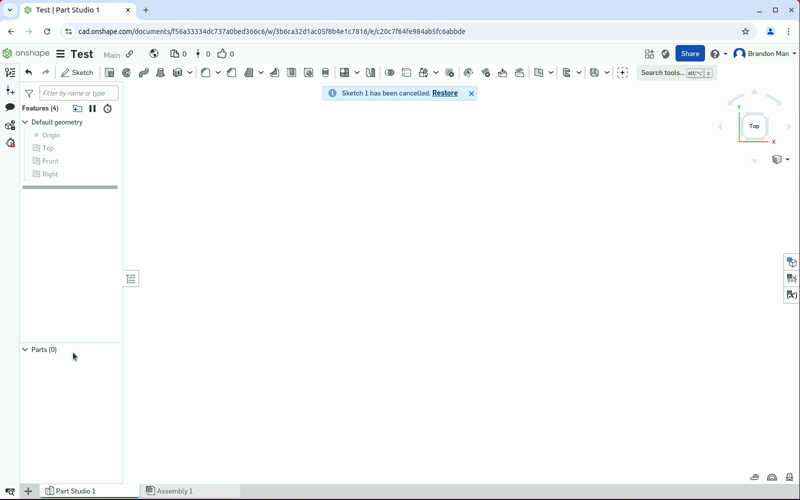
key(y)
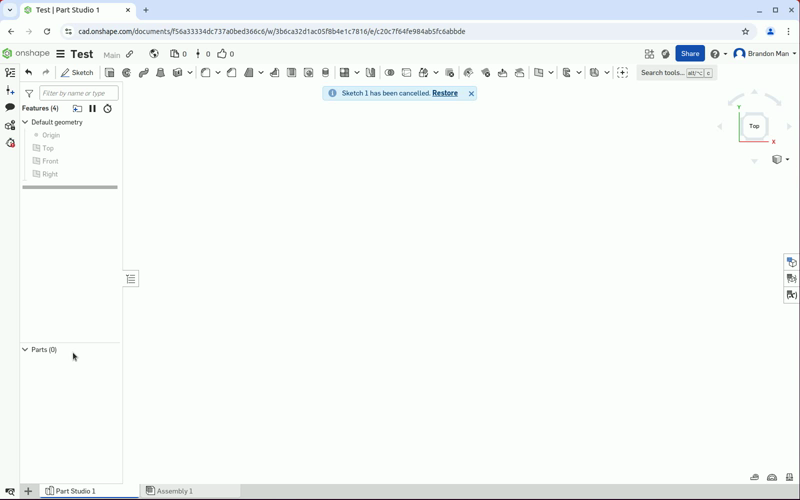
key(shift+p)
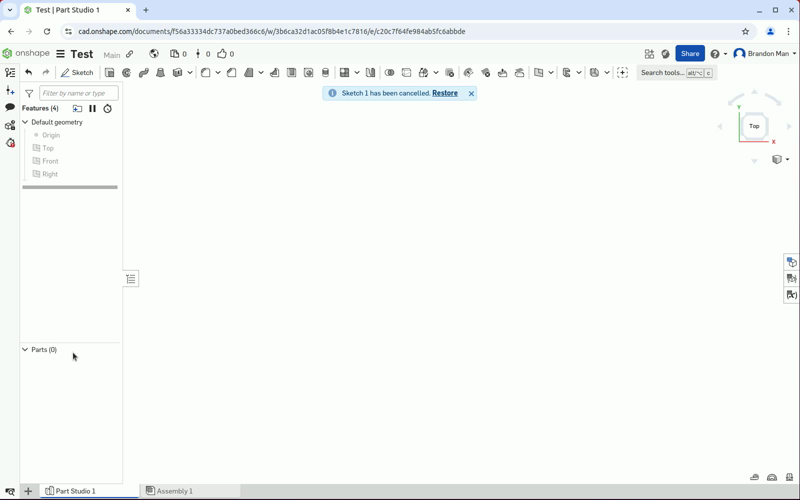
key(space)
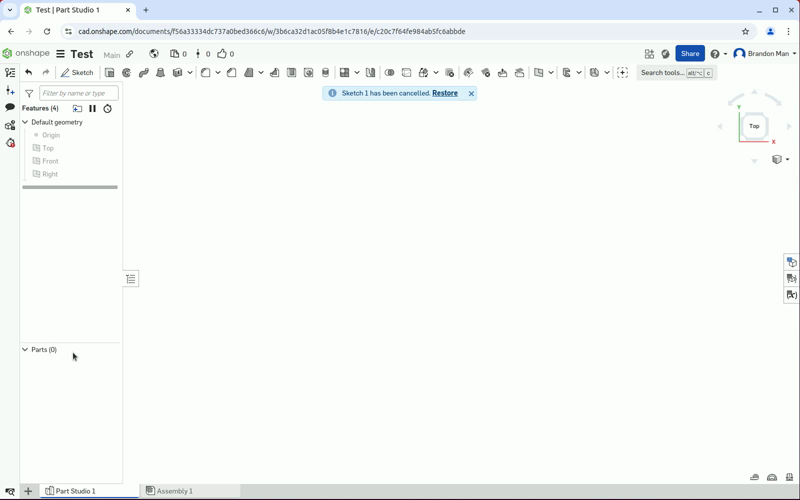
key_down(shift)
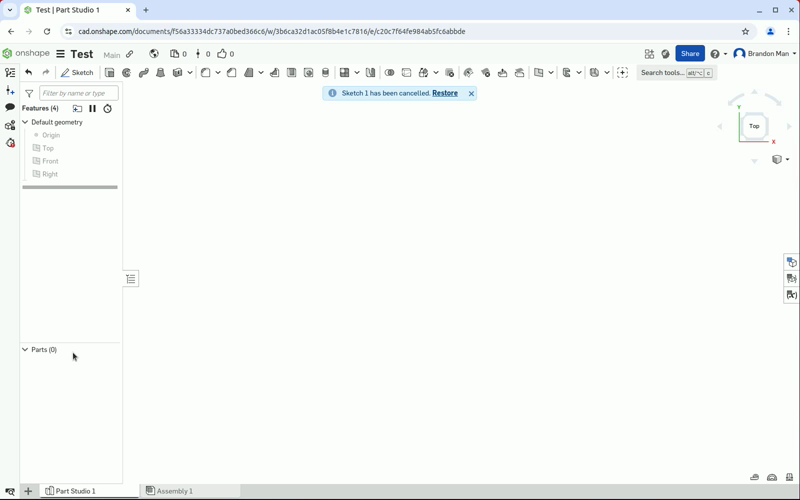
key(up)
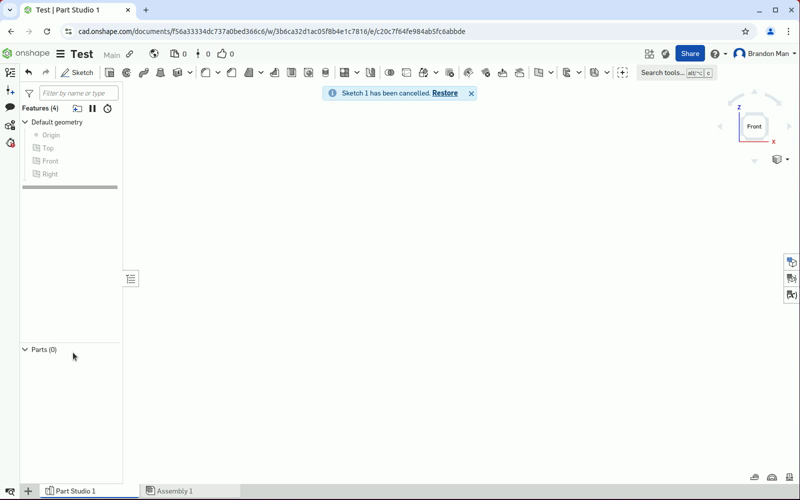
key_up(shift)
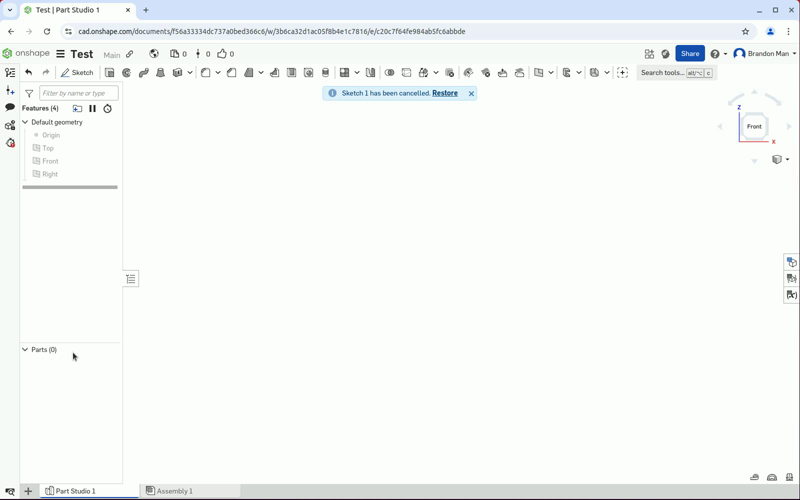
mouse_move(73, 352)
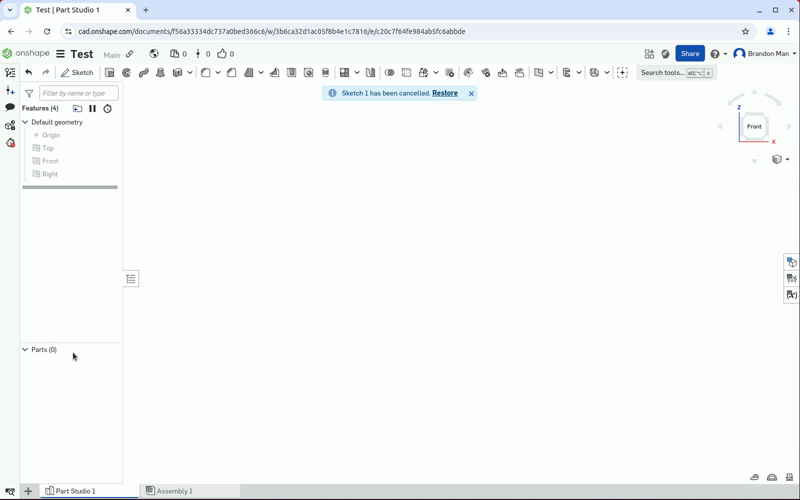
key(shift+y)
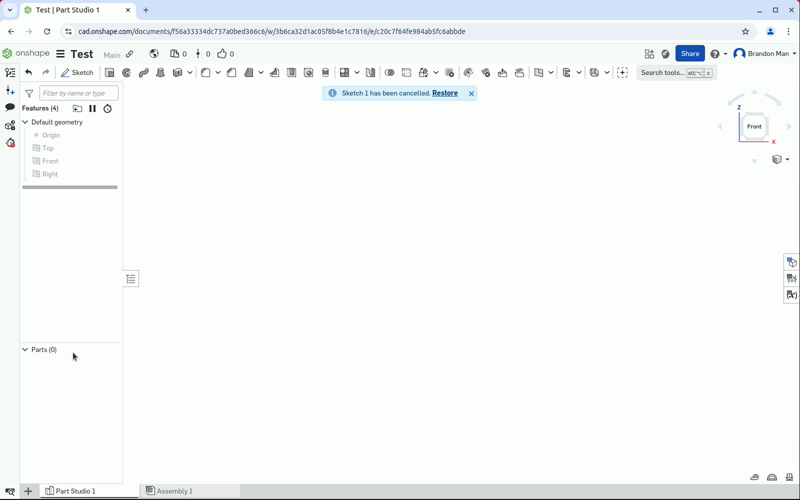
key(shift+s)
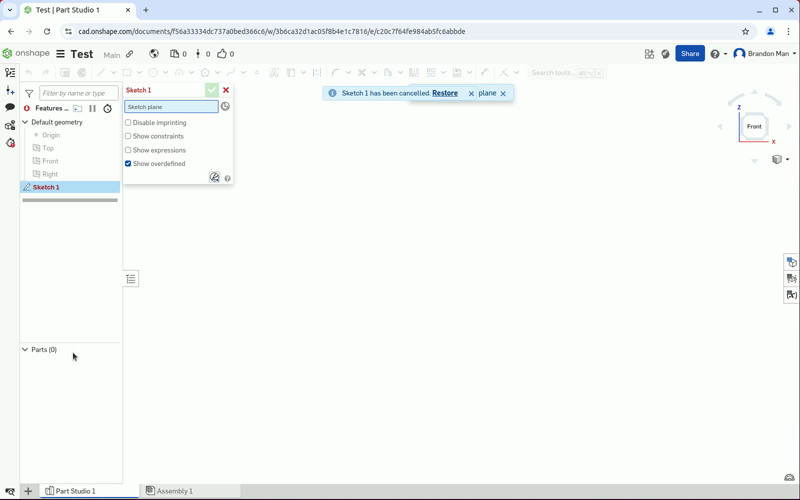
mouse_move(73, 163)
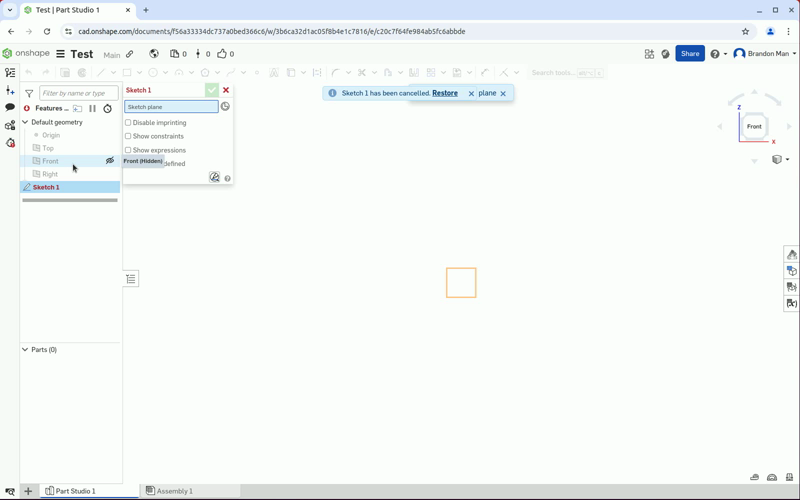
click(73, 163)
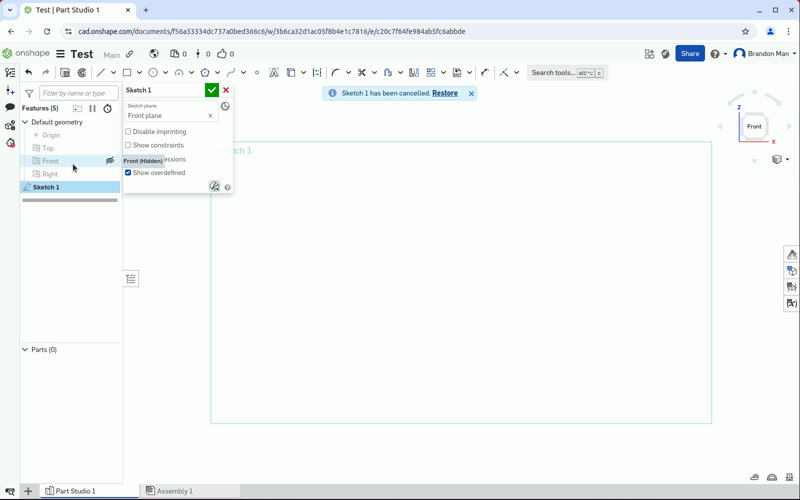
mouse_move(73, 352)
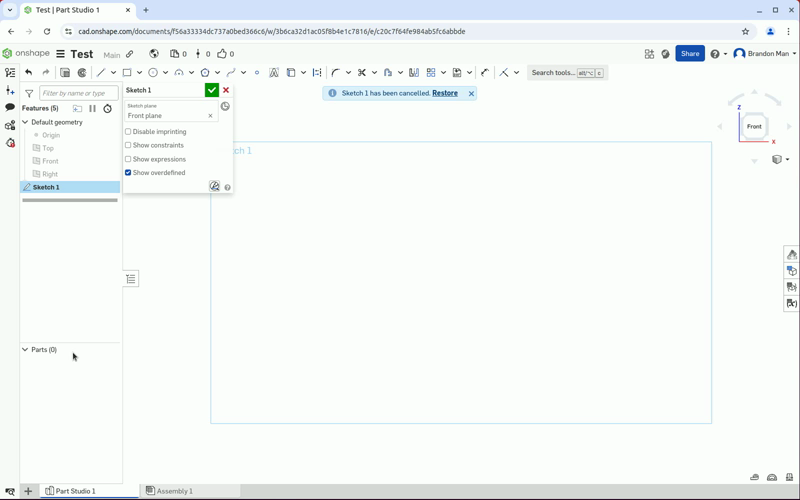
key(y)
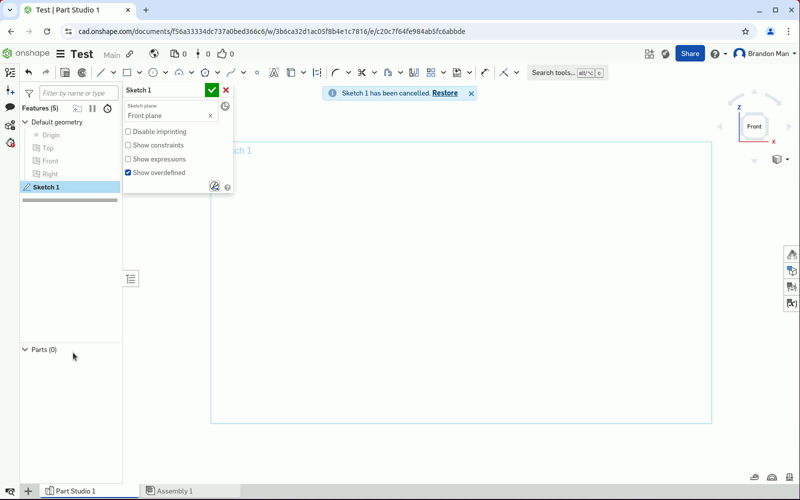
key(l)
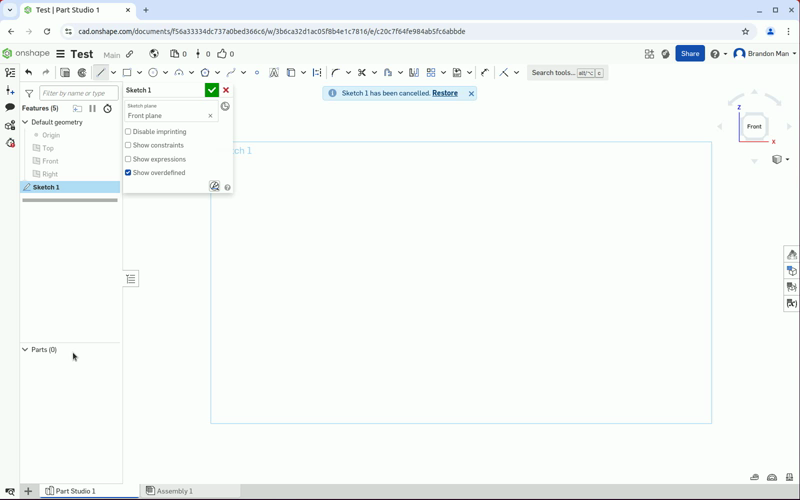
key_down(shift)
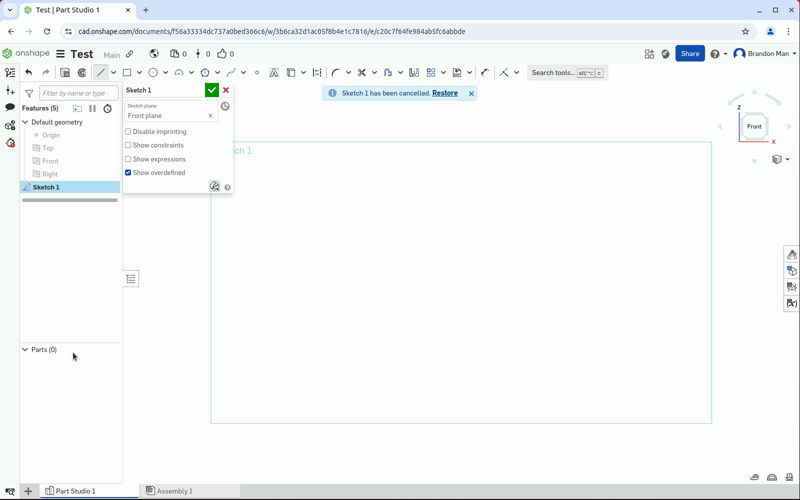
mouse_move(397, 381)
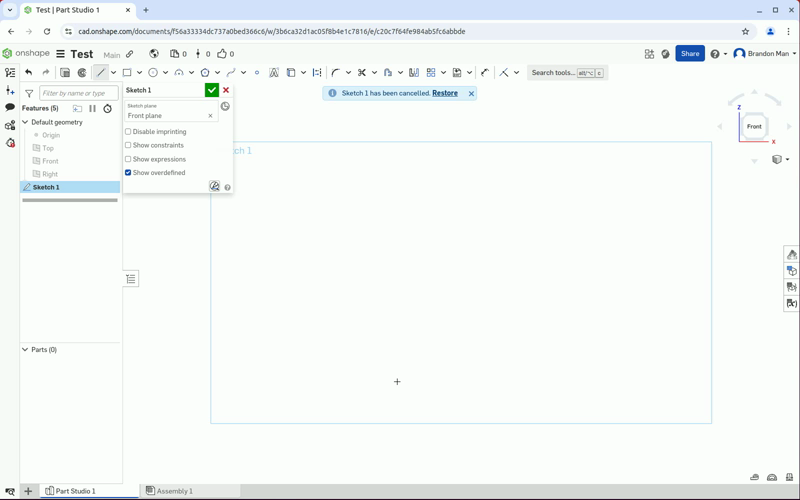
click(397, 381)
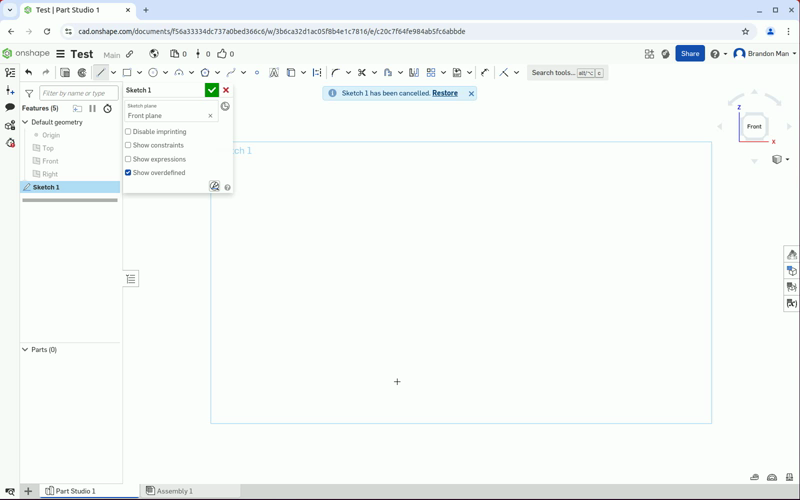
key_up(shift)
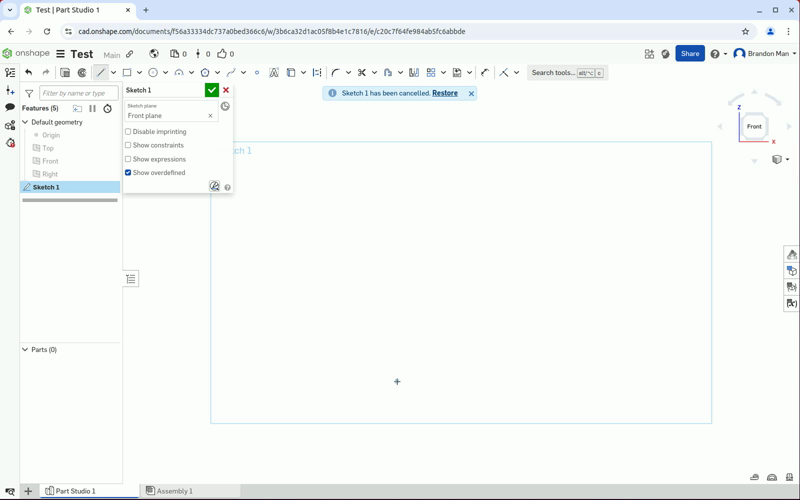
key_down(shift)
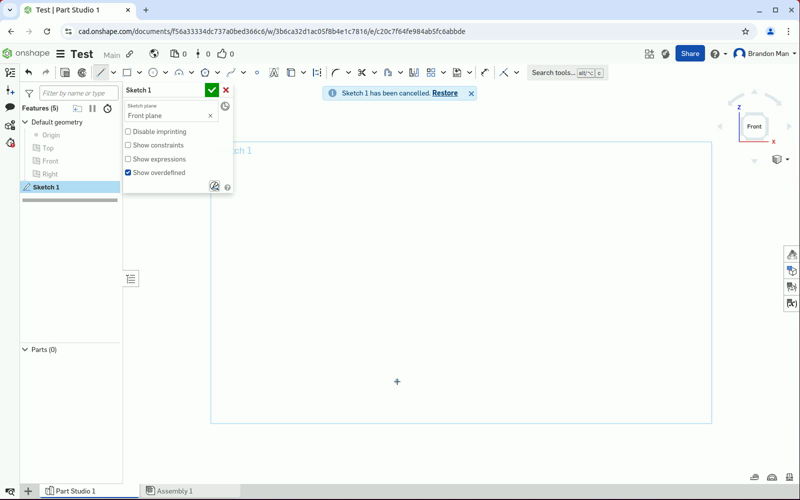
mouse_move(523, 381)
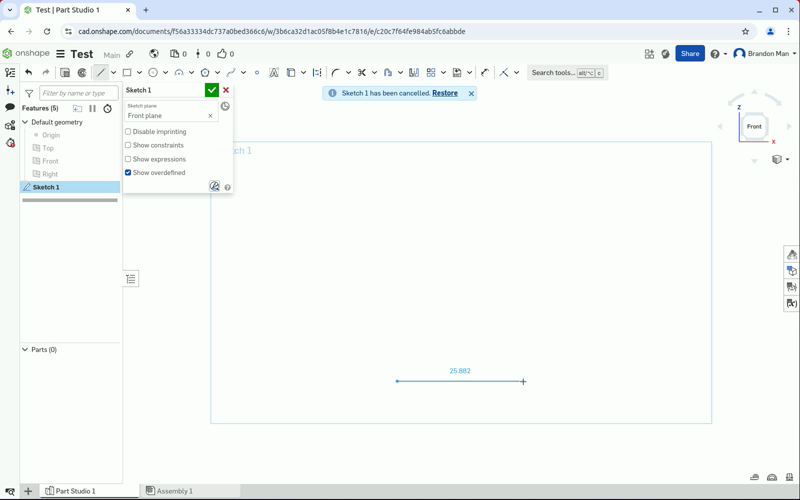
click(523, 381)
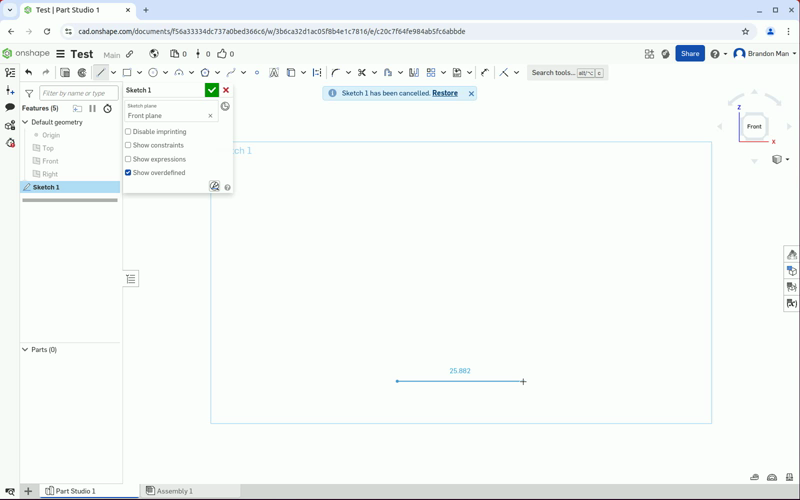
key_up(shift)
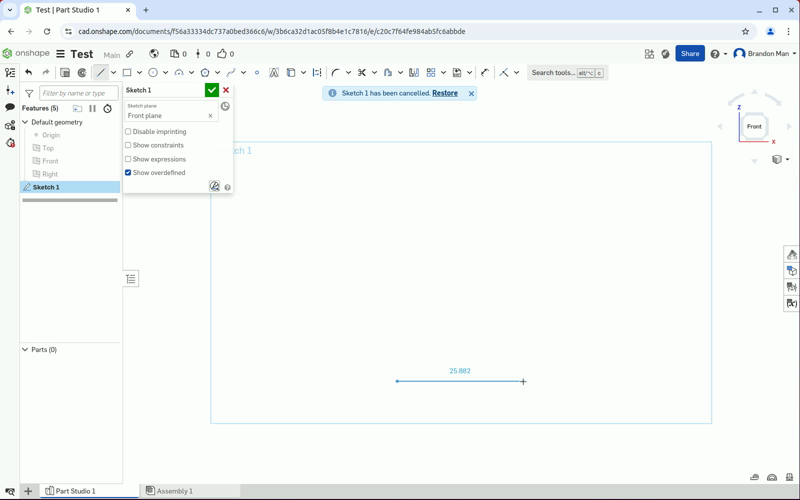
key_down(shift)
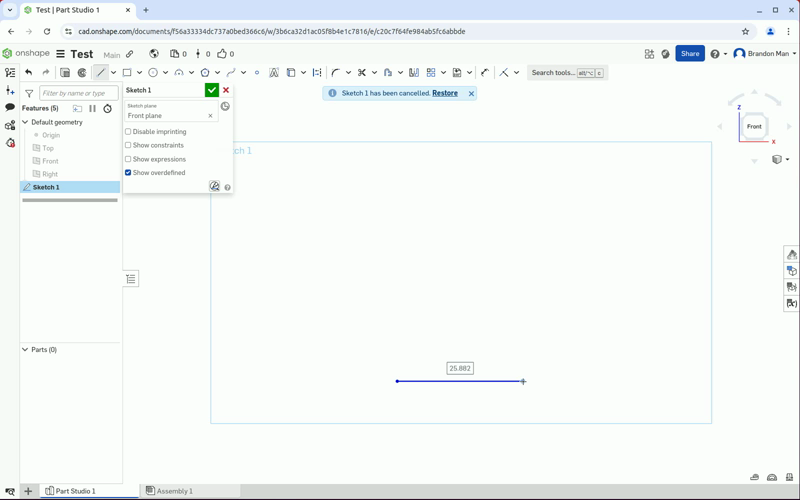
mouse_move(523, 185)
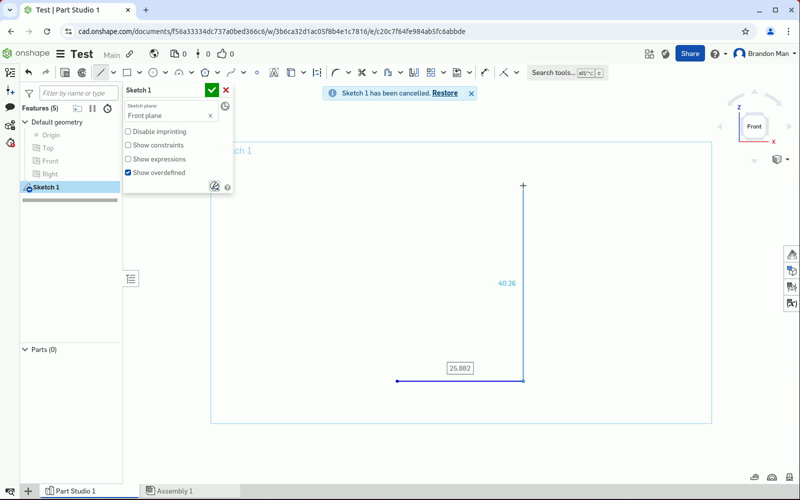
click(523, 185)
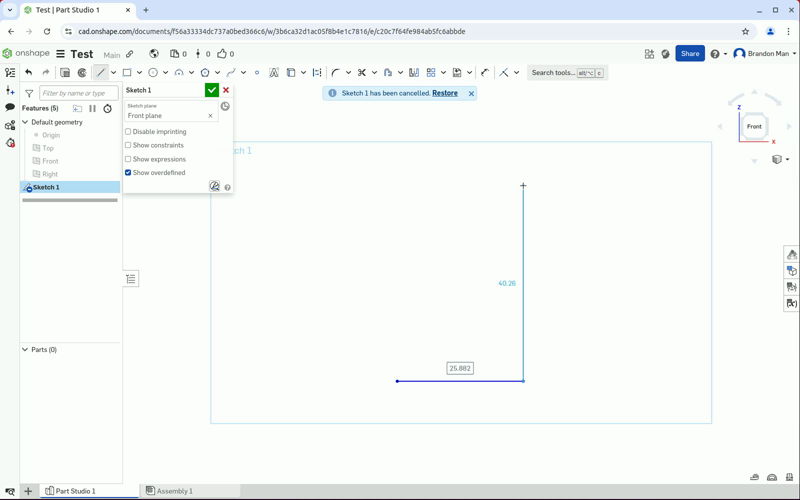
key_up(shift)
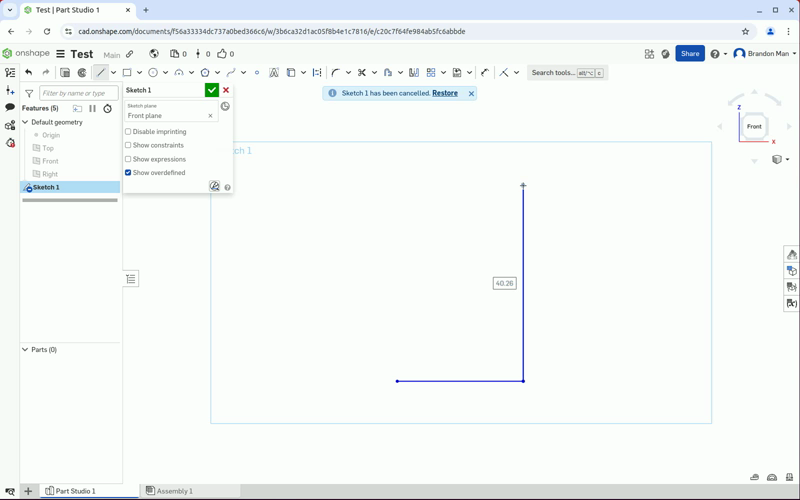
key_down(shift)
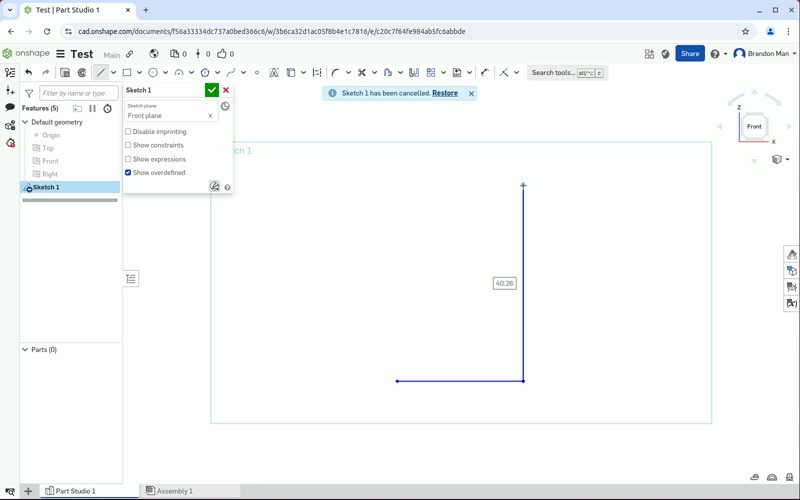
mouse_move(397, 185)
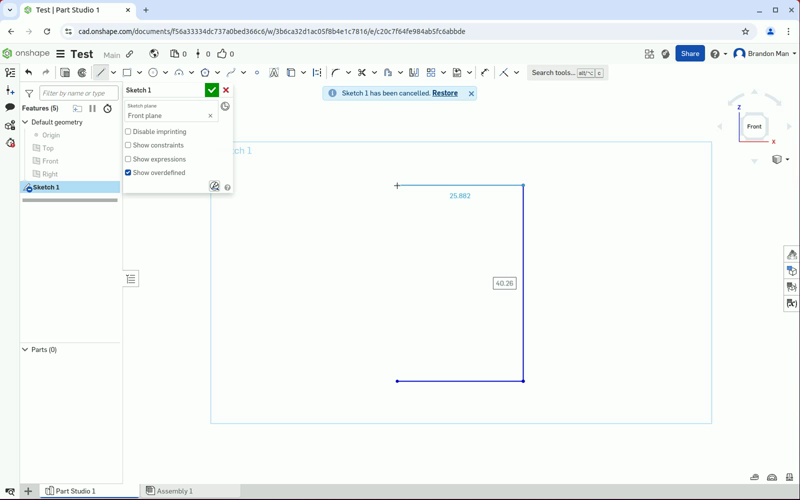
click(397, 185)
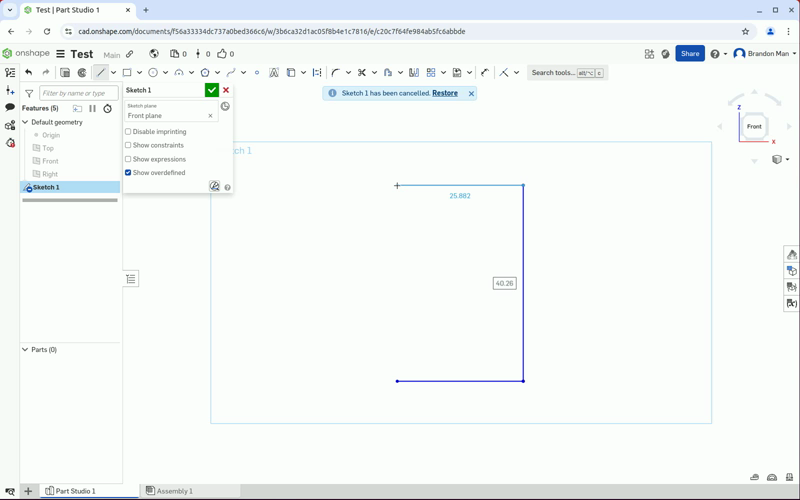
key_up(shift)
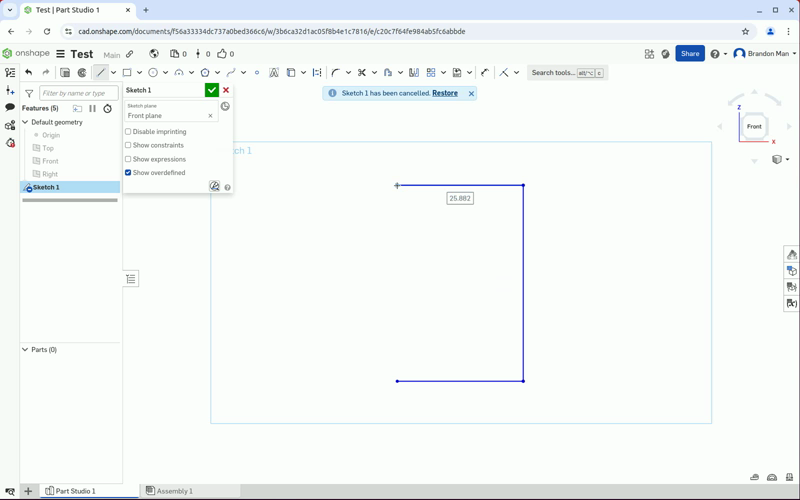
key_down(shift)
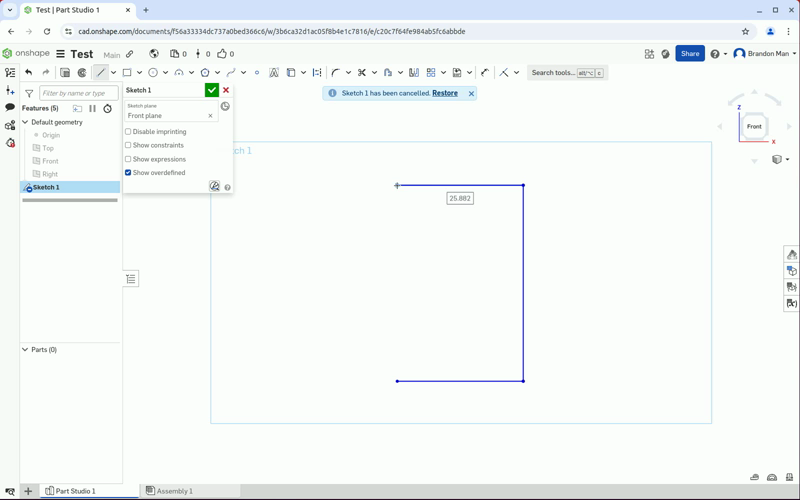
mouse_move(397, 381)
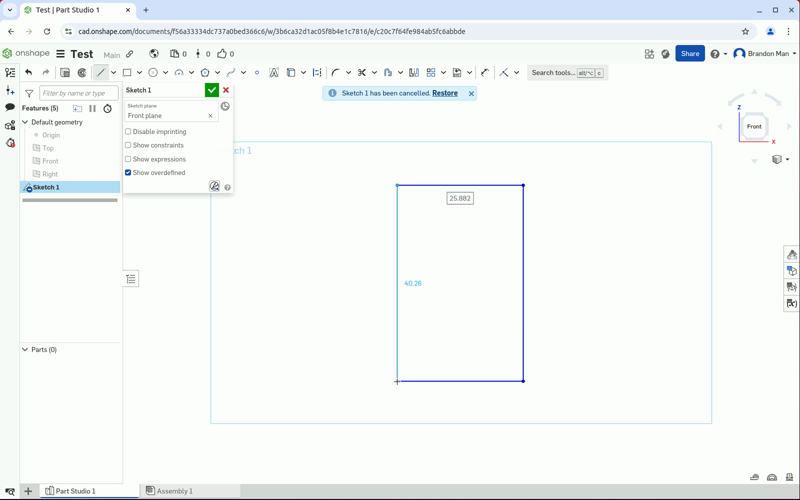
key_up(shift)
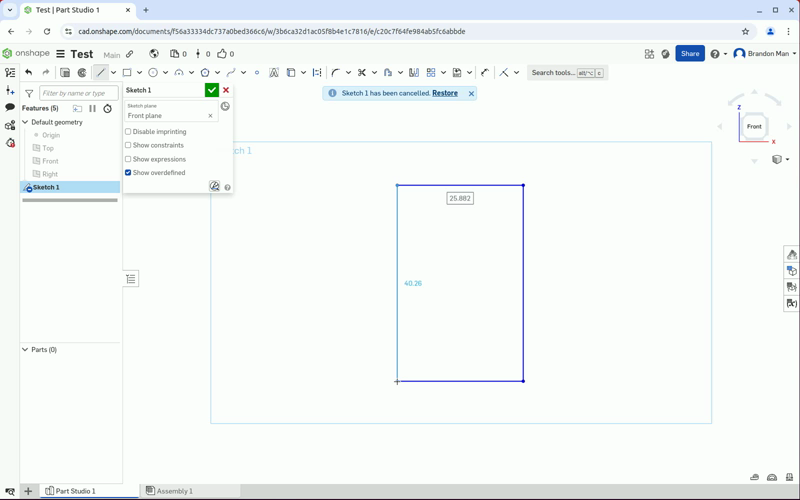
click(397, 381)
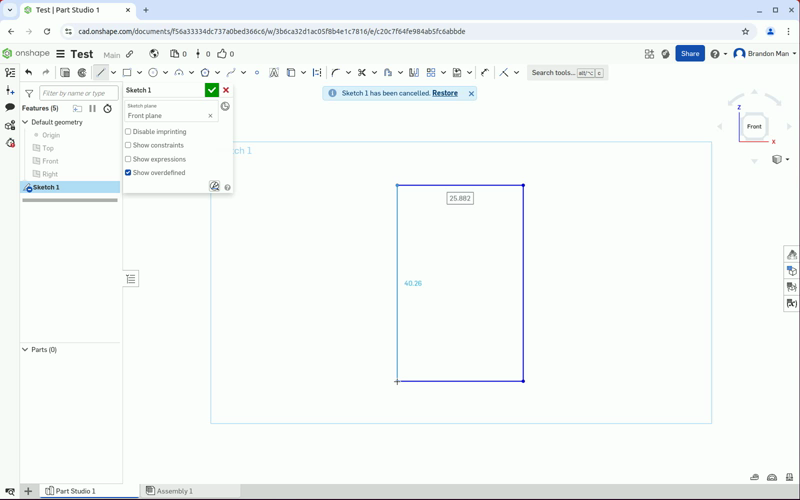
key(esc)
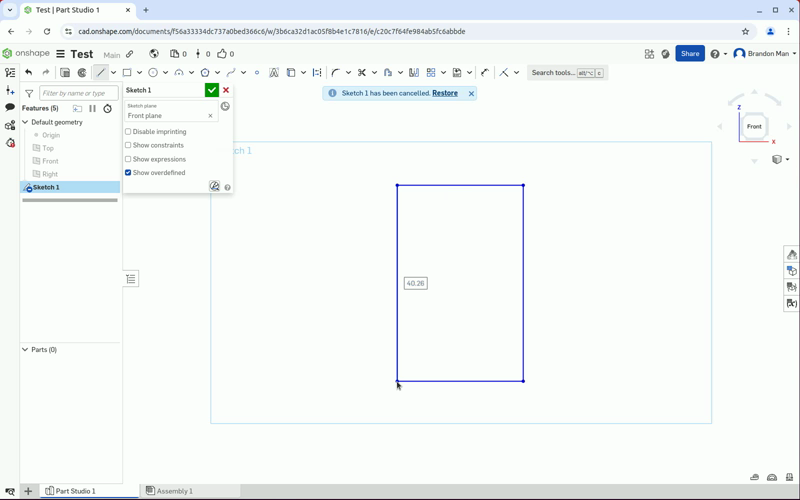
mouse_move(504, 340)
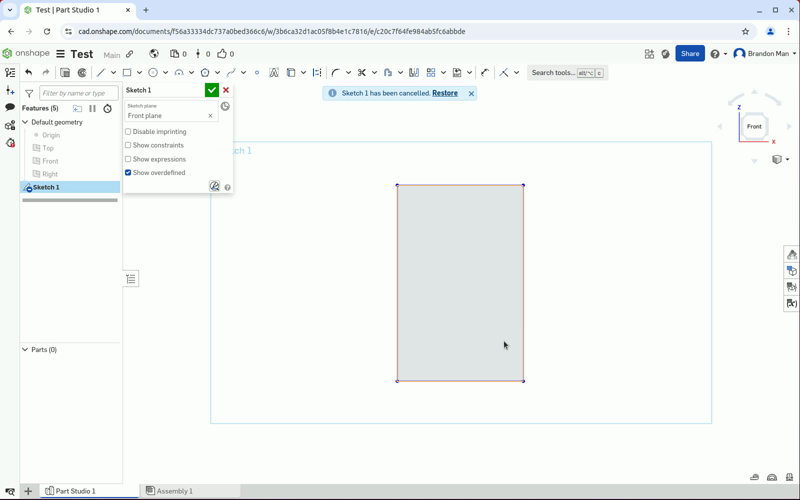
click(504, 340)
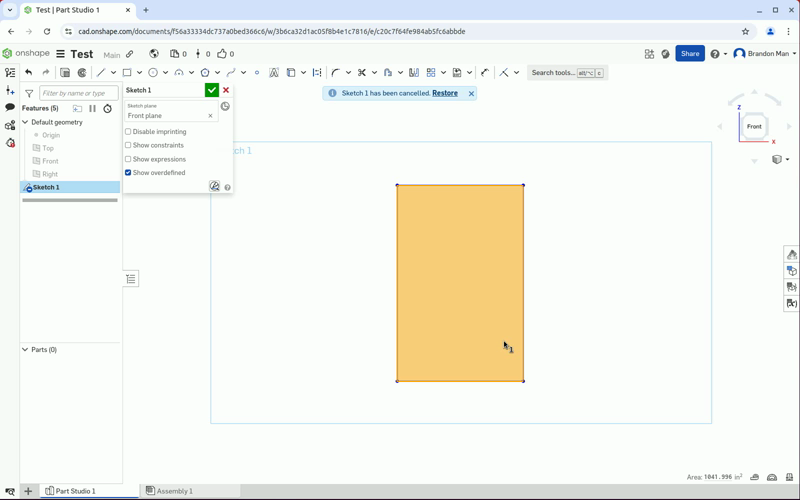
mouse_move(73, 352)
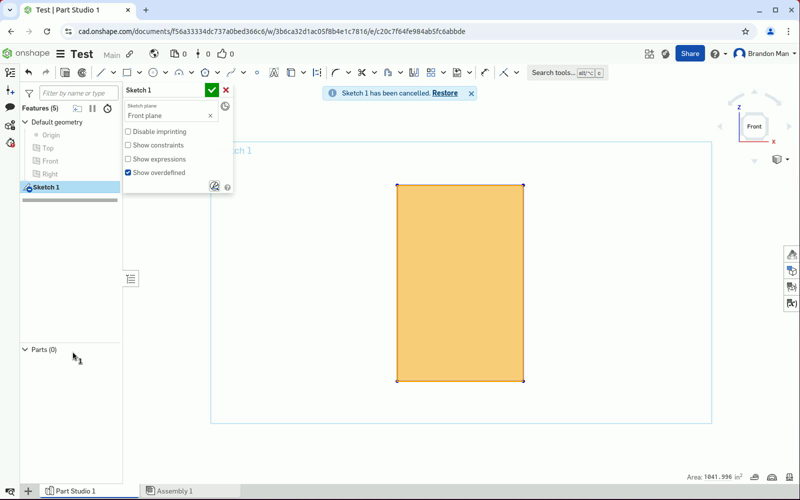
key(shift+y)
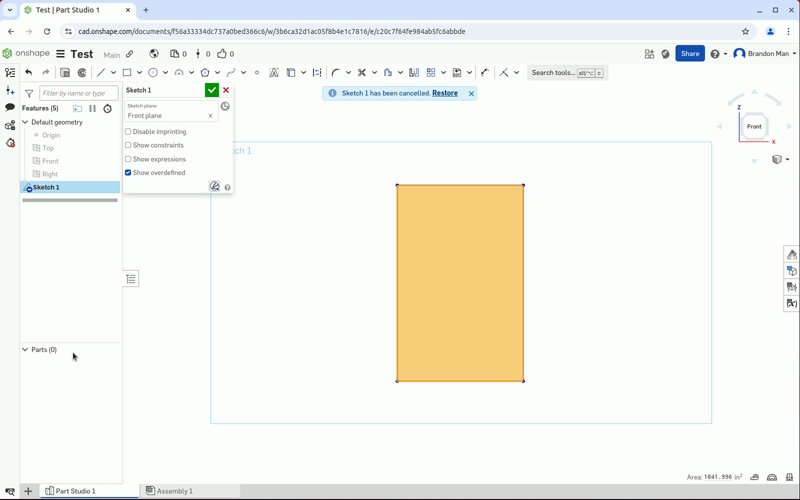
key(shift+e)
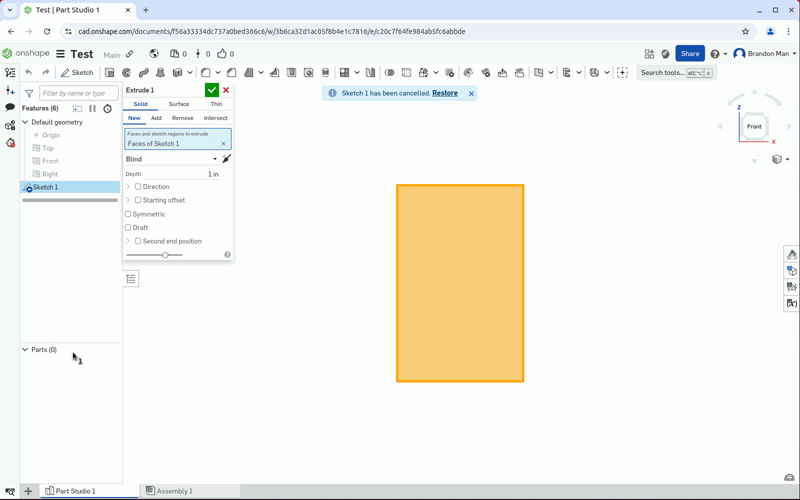
mouse_move(143, 106)
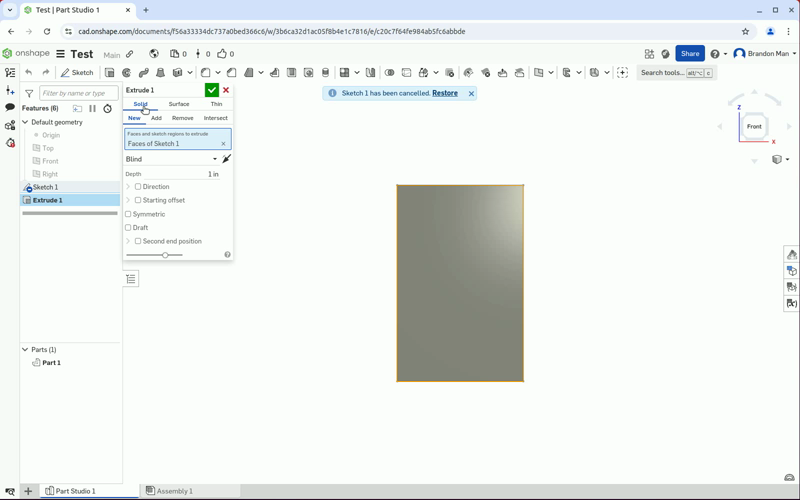
click(143, 106)
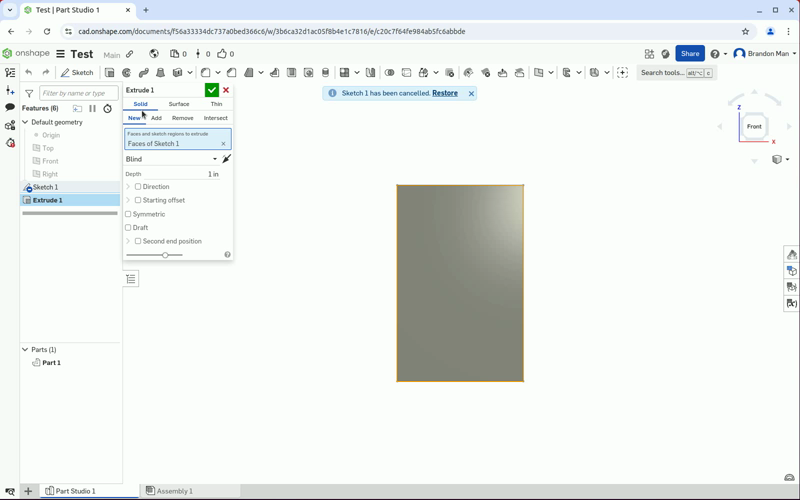
mouse_move(137, 120)
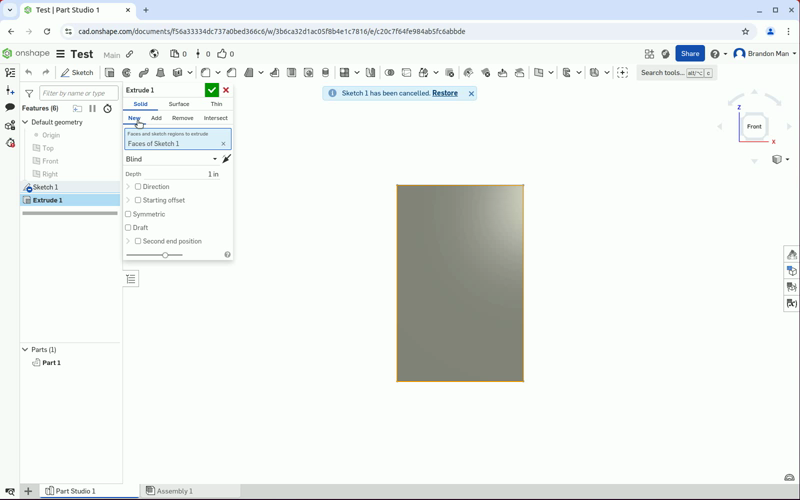
click(137, 120)
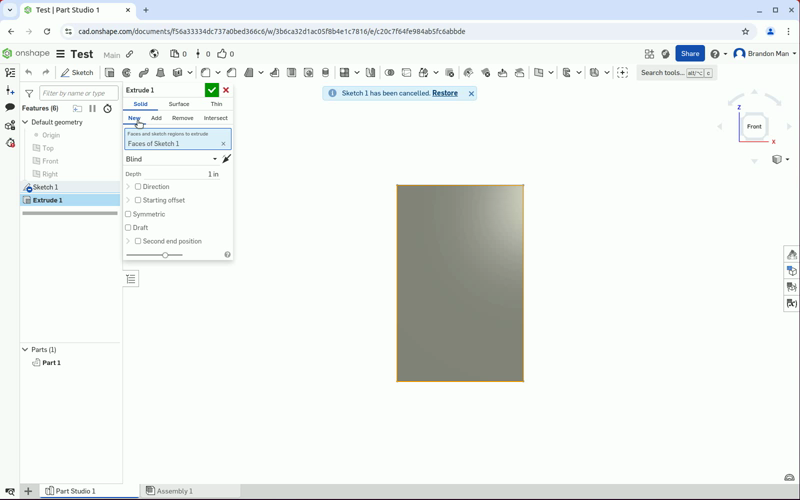
key(tab, 4)
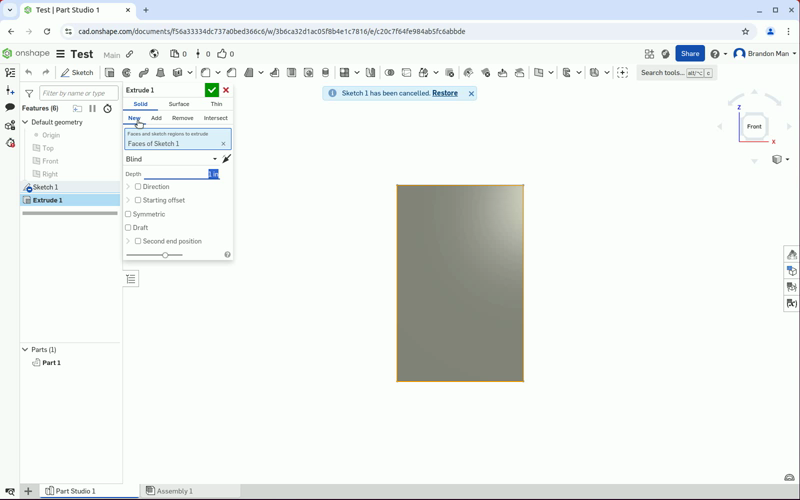
text(23.108)
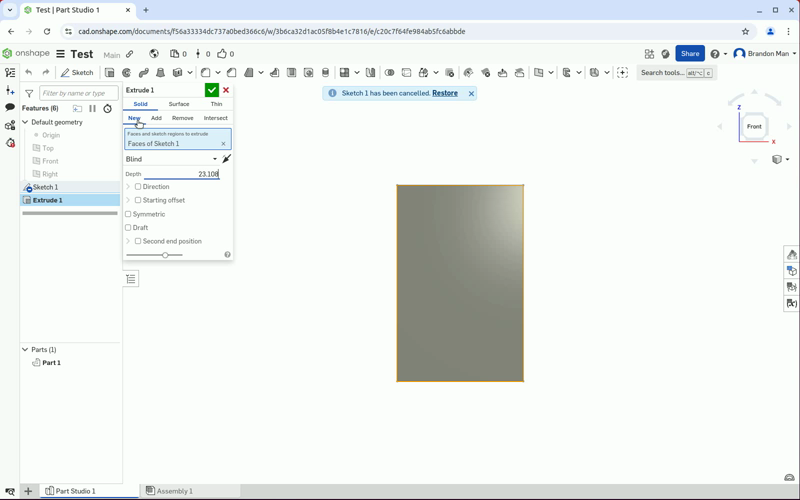
key(enter)
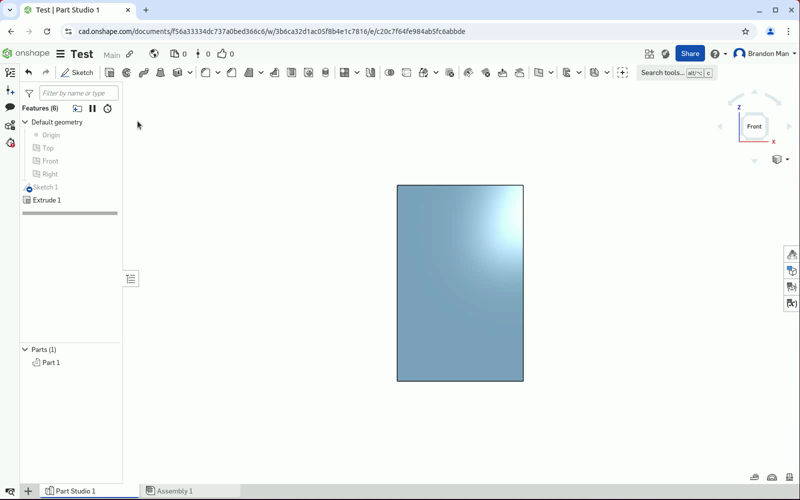
key(shift+h)
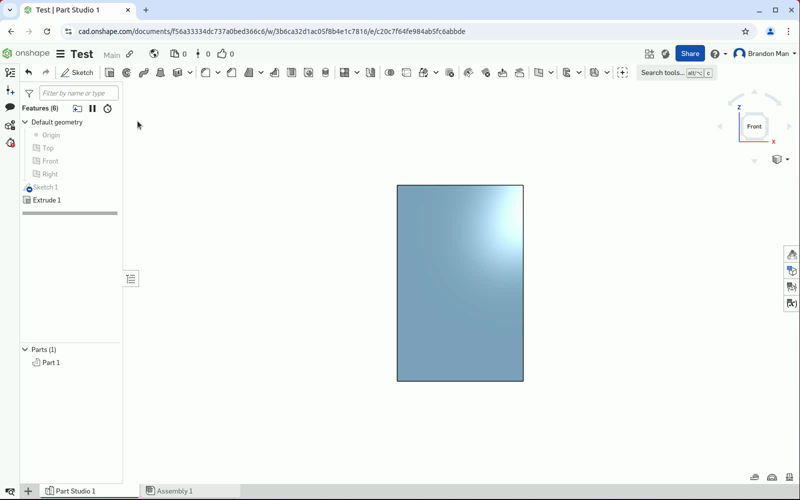
key(shift+h)
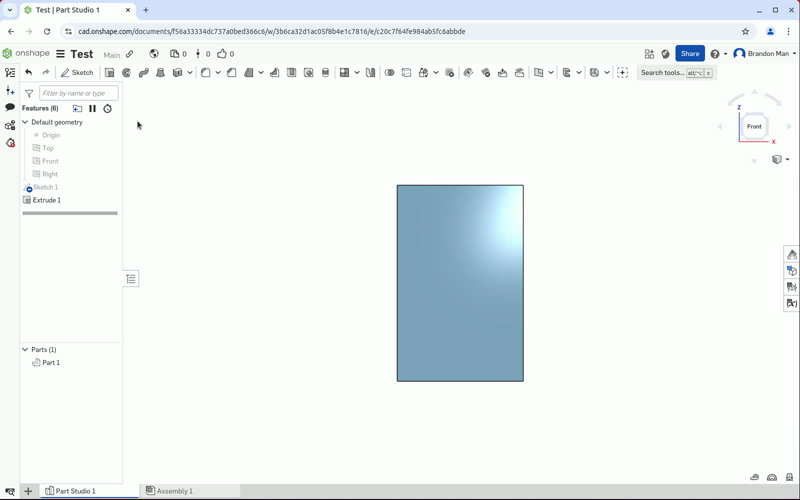
mouse_move(73, 189)
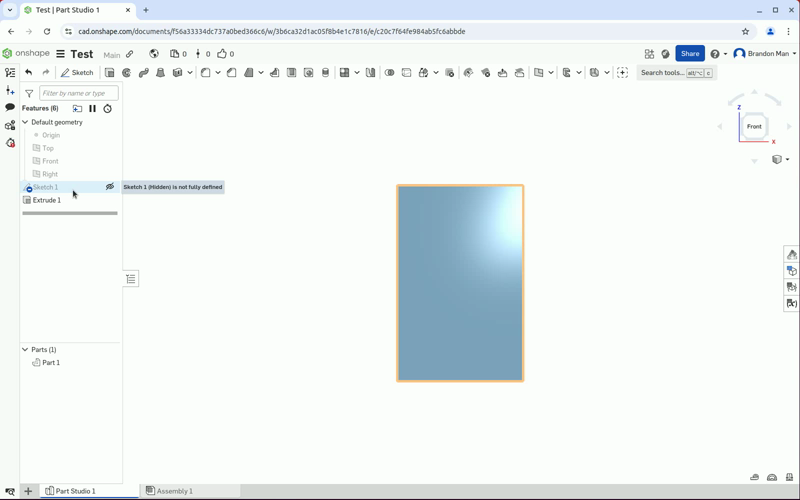
click(73, 189)
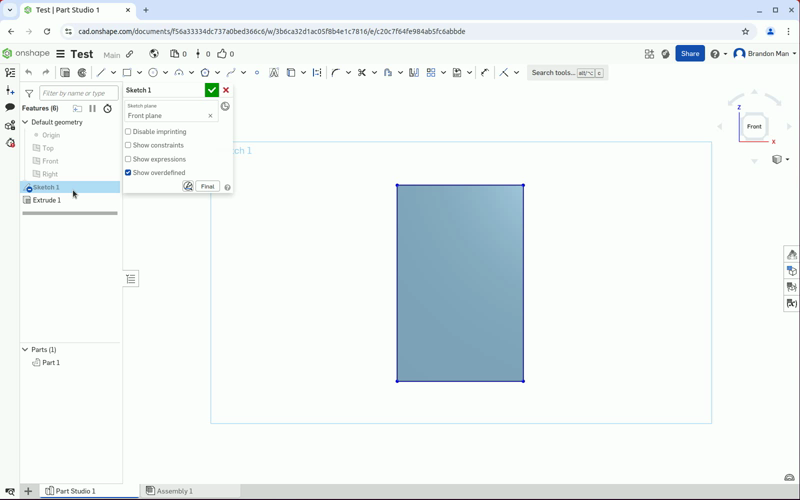
mouse_move(229, 92)
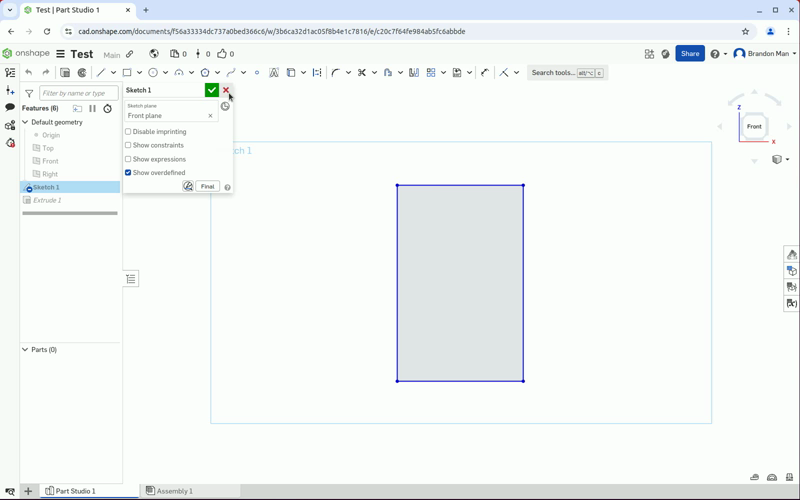
click(229, 92)
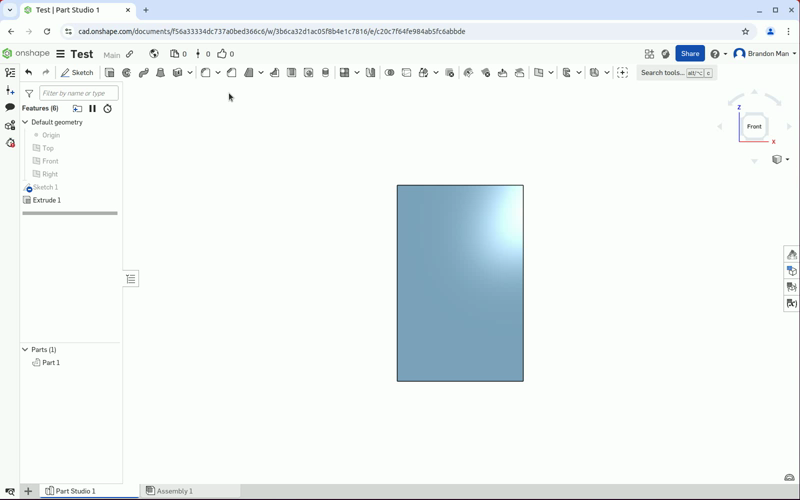
mouse_move(73, 352)
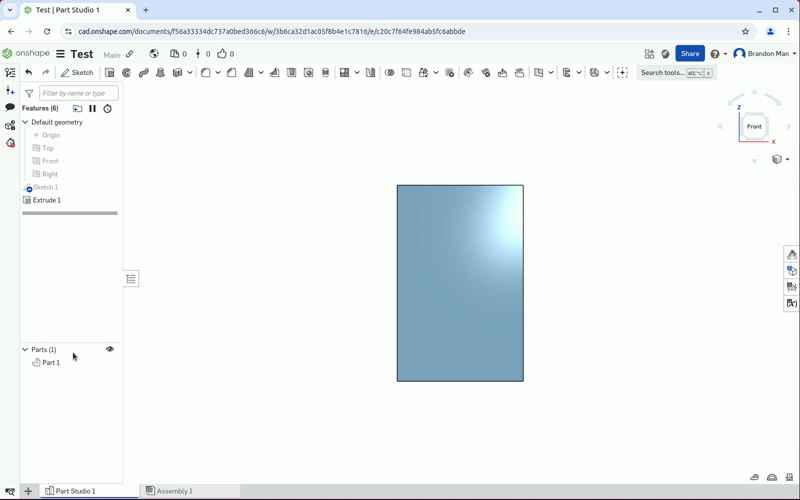
key(y)
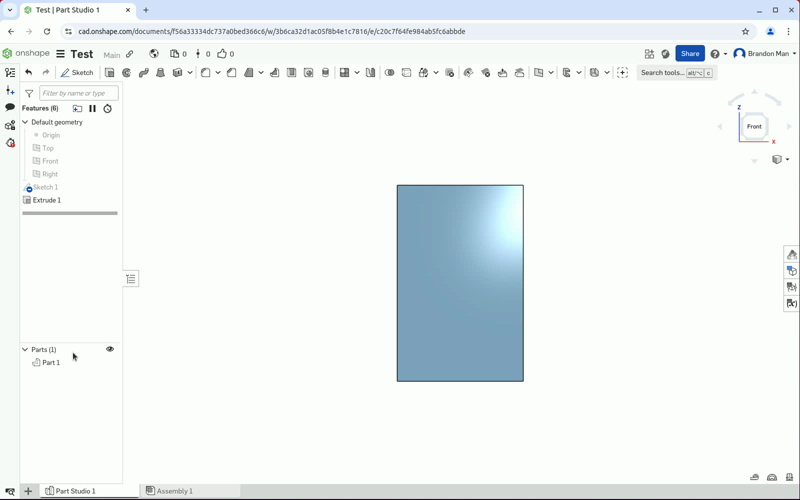
key(shift+p)
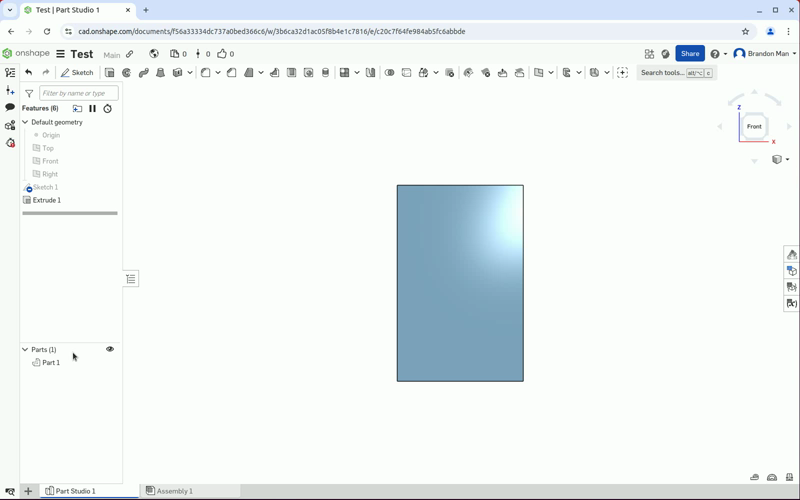
key(space)
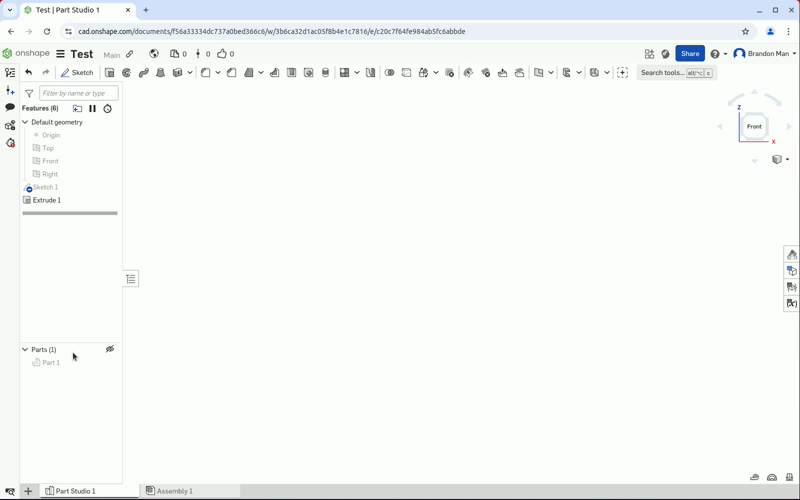
key_down(shift)
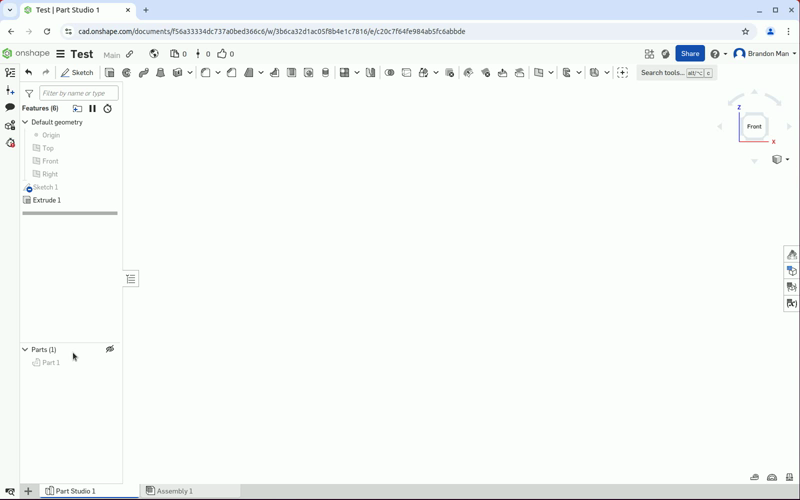
key(down)
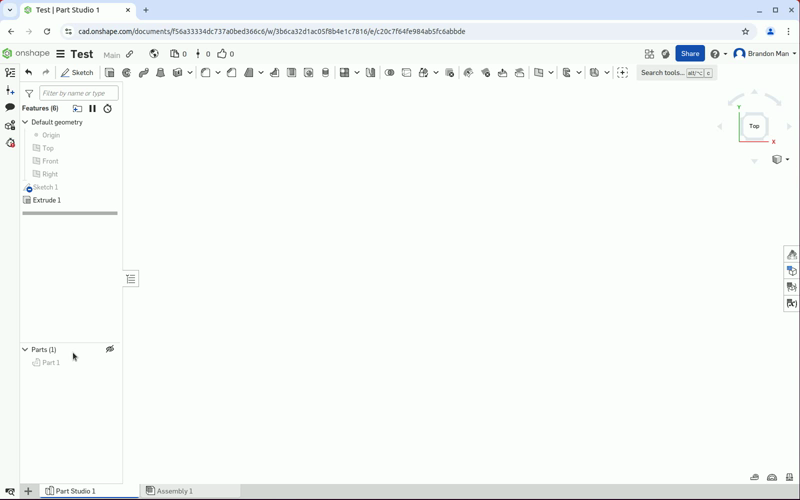
key_up(shift)
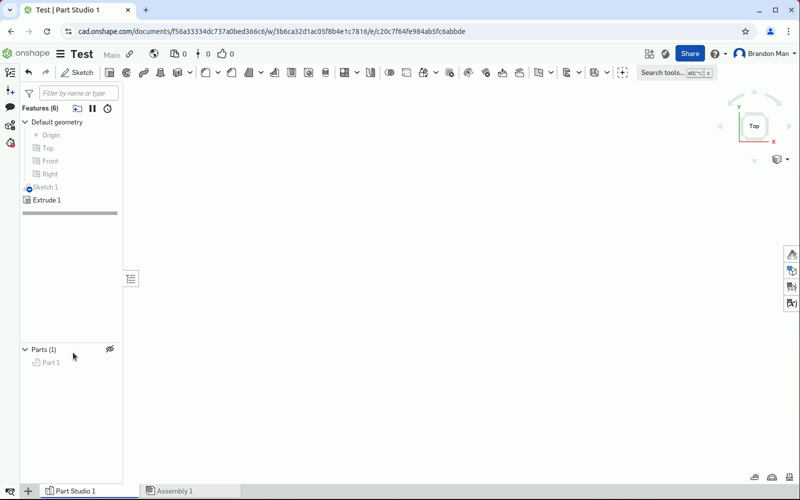
mouse_move(73, 352)
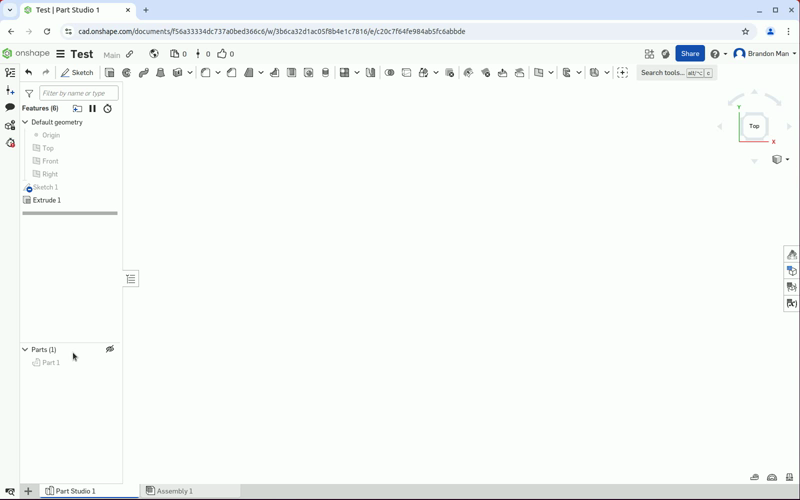
key(shift+y)
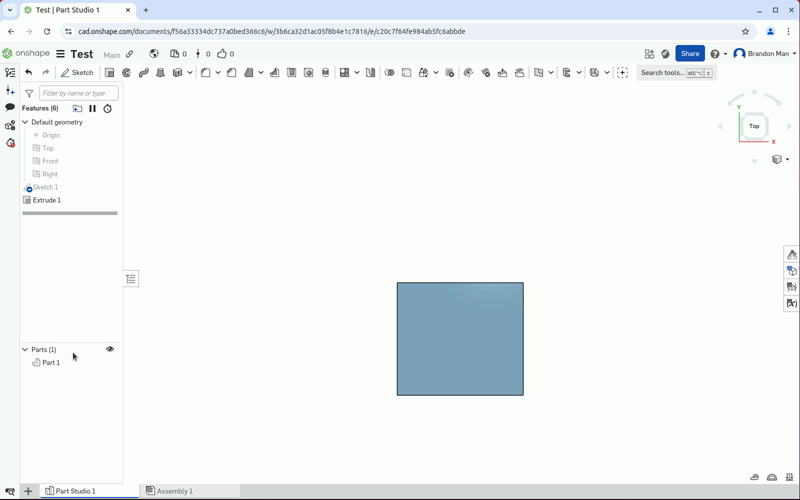
mouse_move(541, 75)
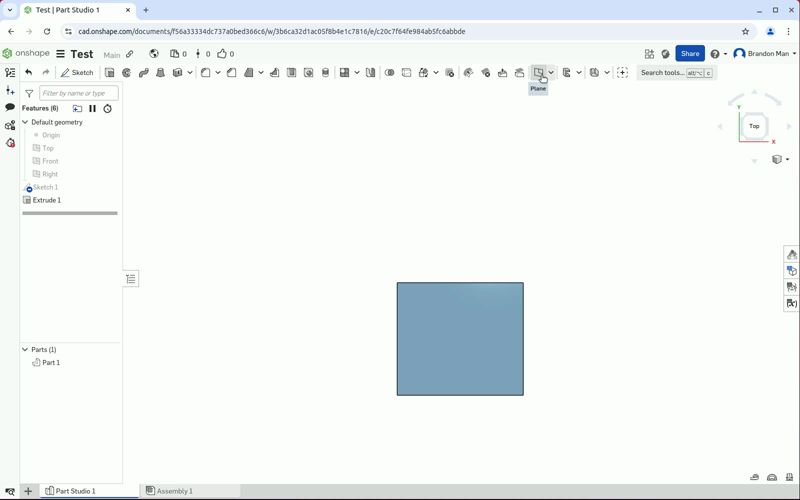
click(541, 75)
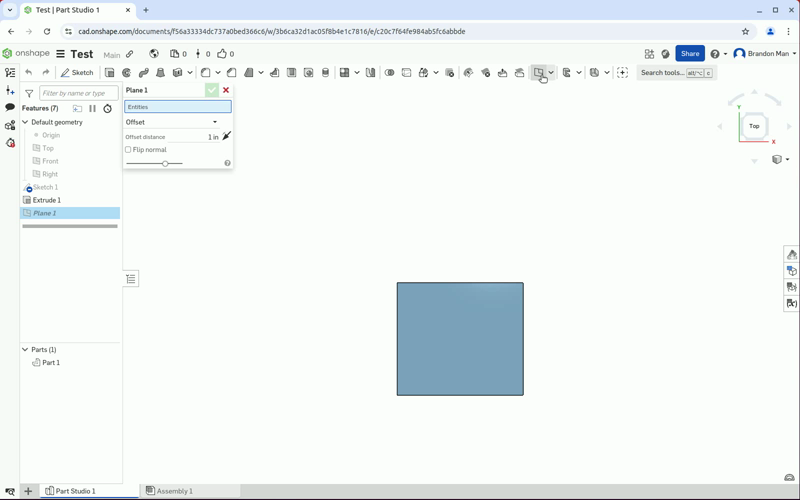
mouse_move(73, 150)
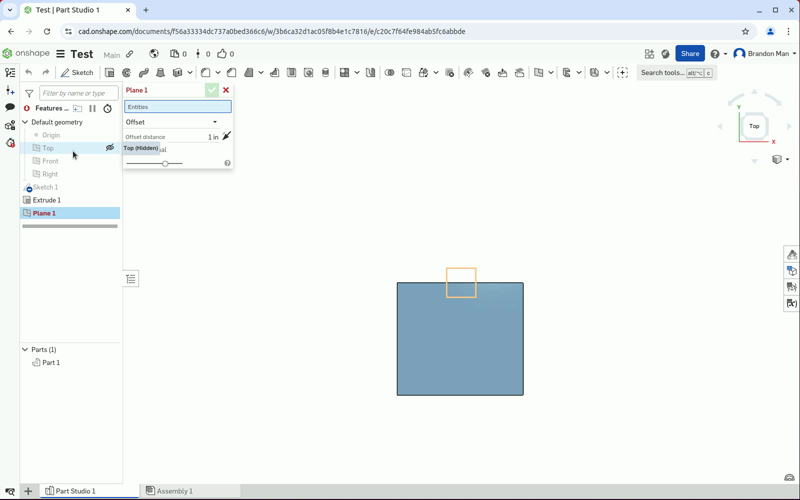
click(73, 150)
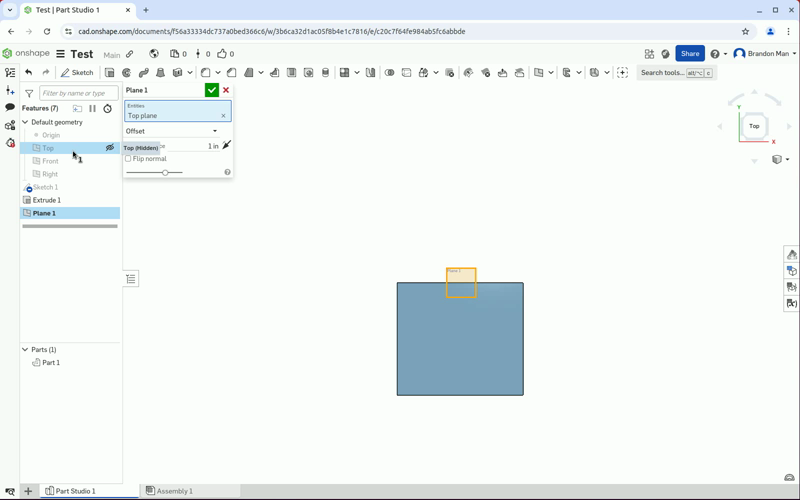
key(tab, 2)
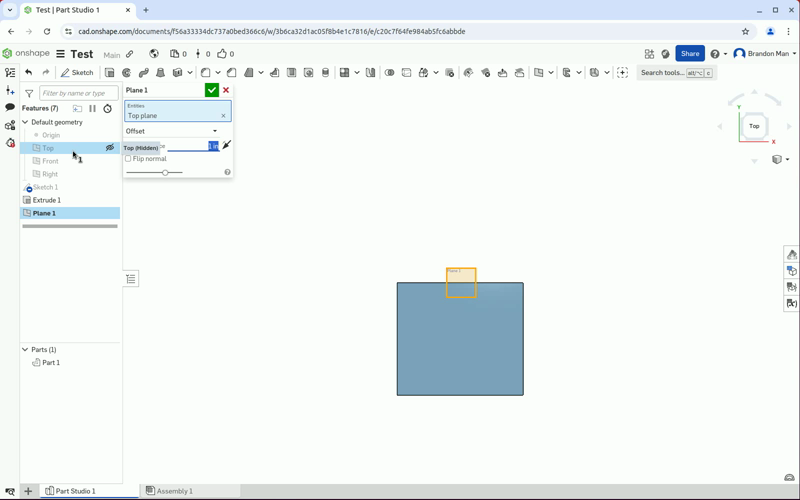
text(20.212)
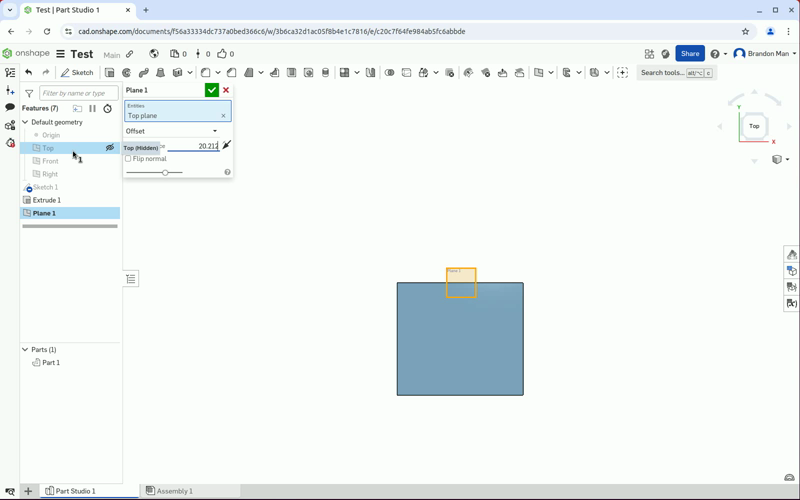
key(enter, 2)
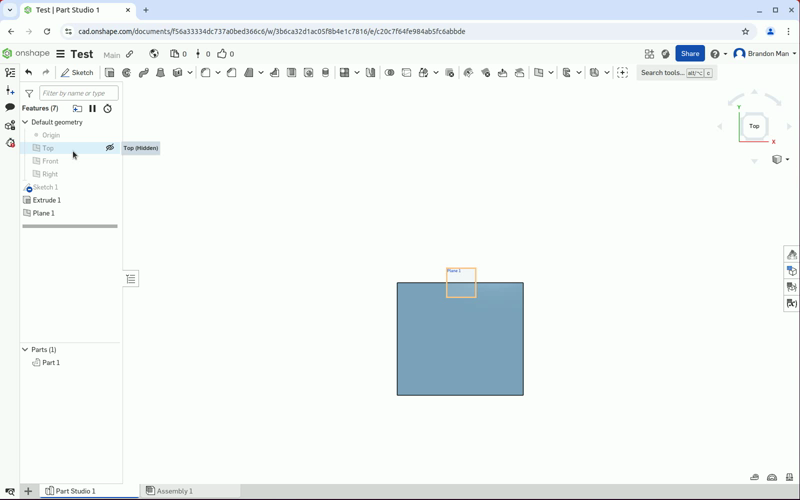
key(shift+s)
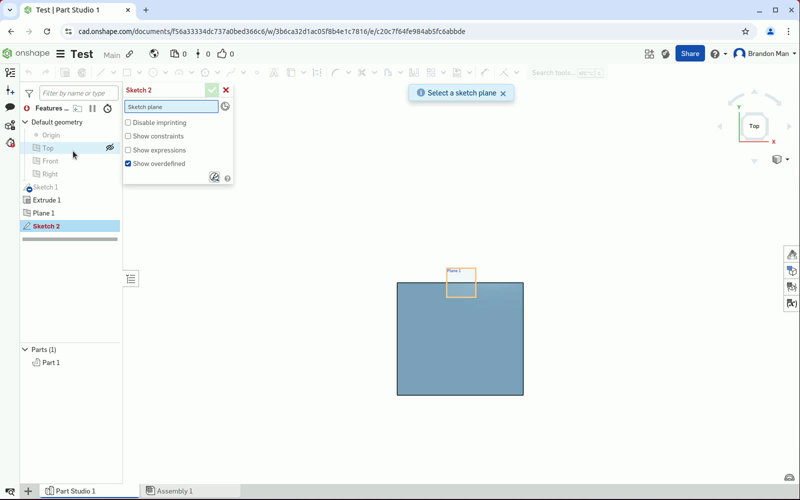
mouse_move(73, 215)
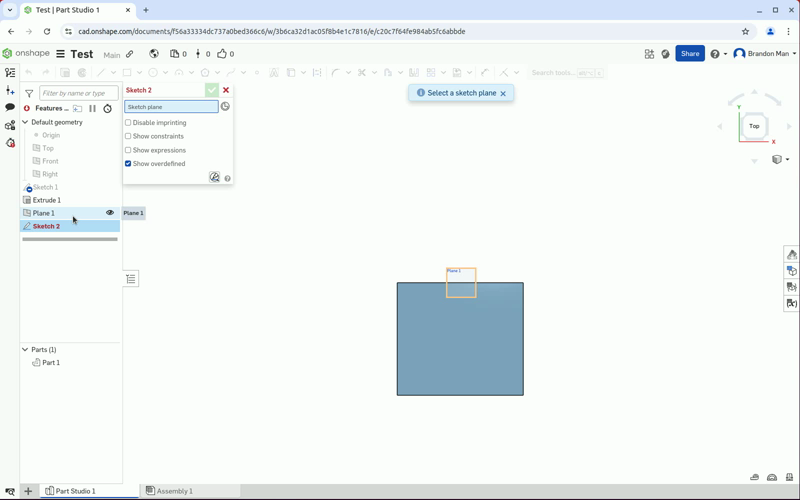
click(73, 215)
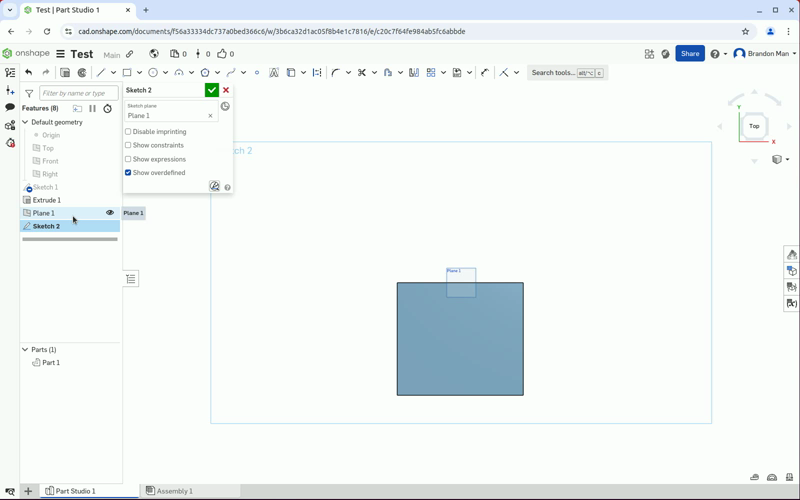
mouse_move(73, 352)
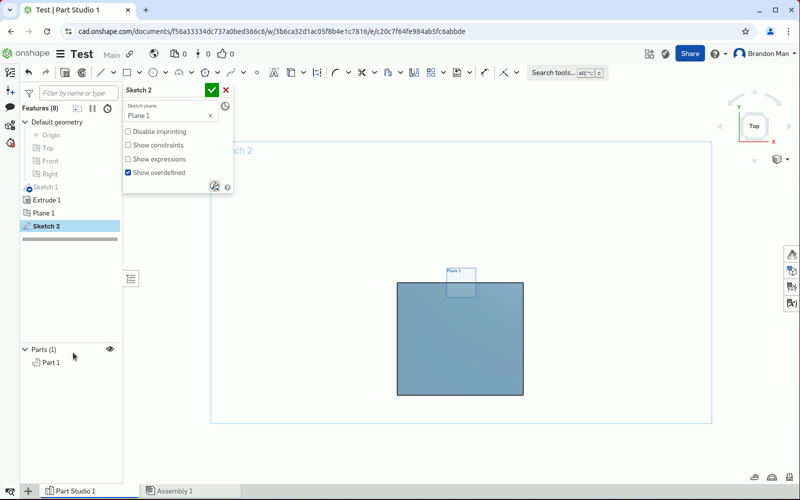
key(y)
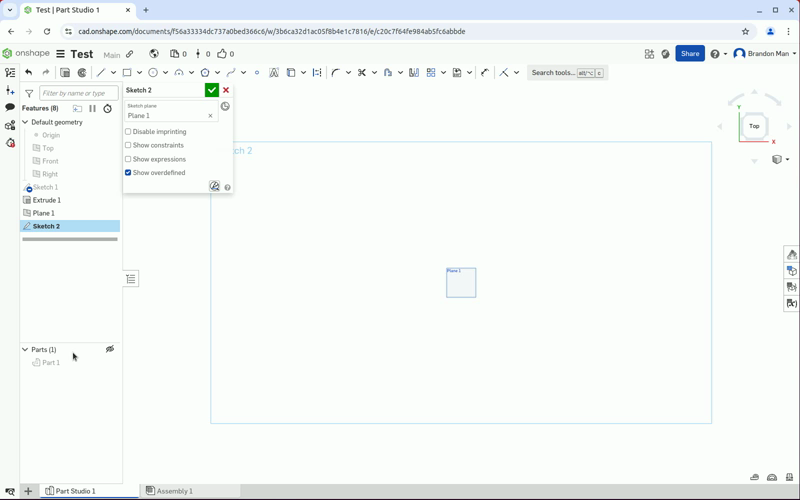
key(l)
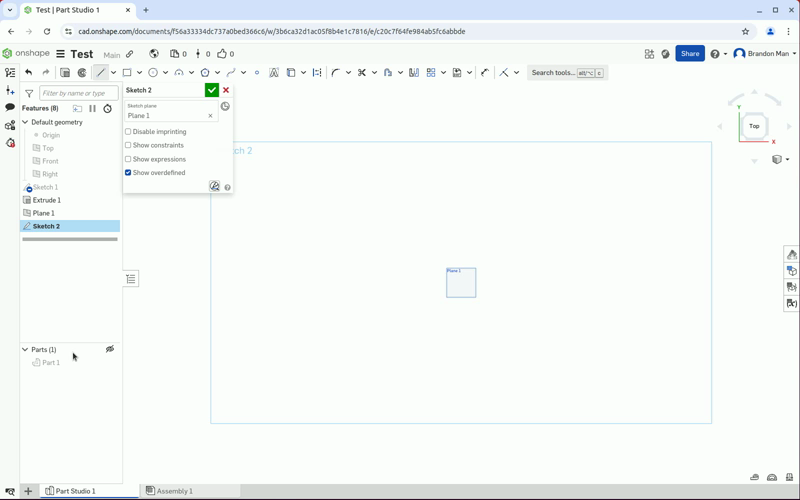
key_down(shift)
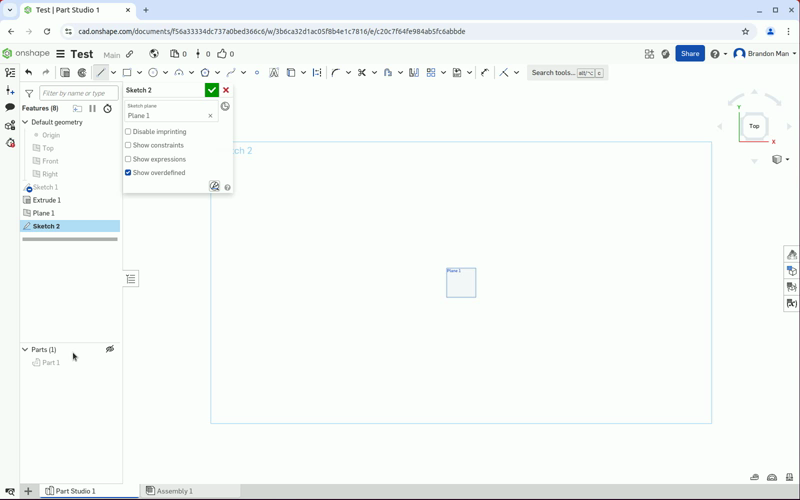
mouse_move(403, 335)
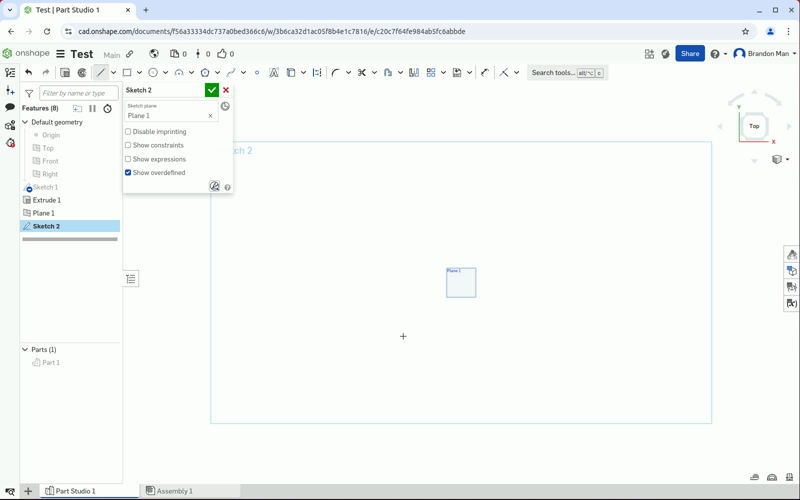
click(403, 335)
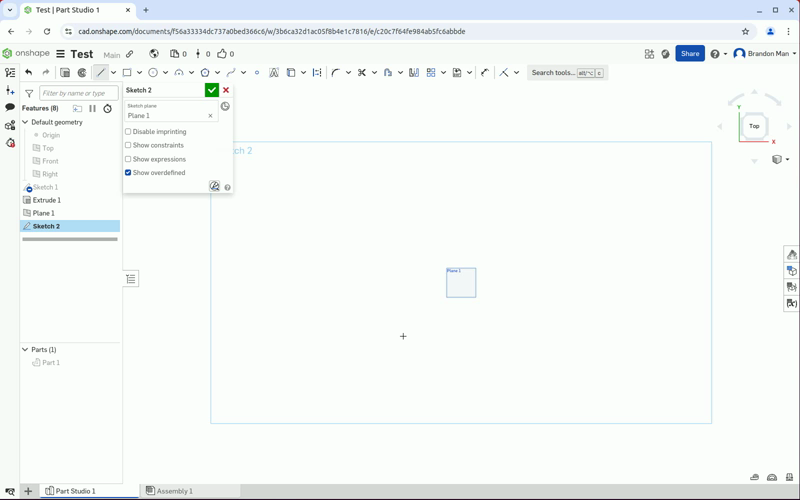
key_up(shift)
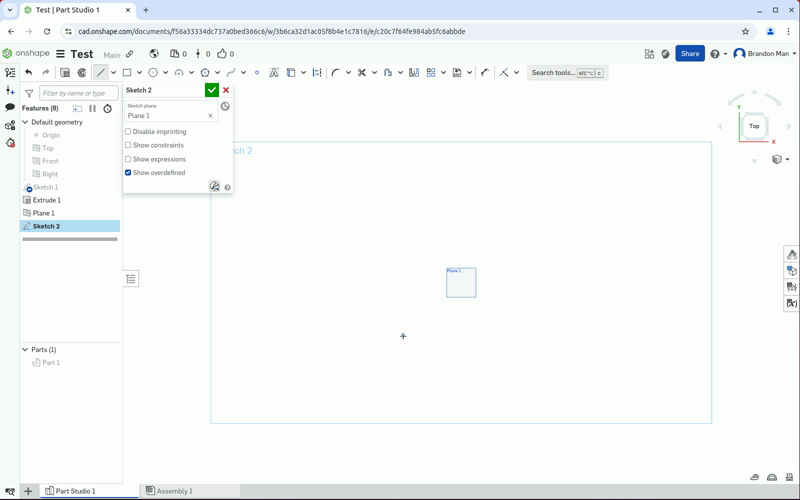
key_down(shift)
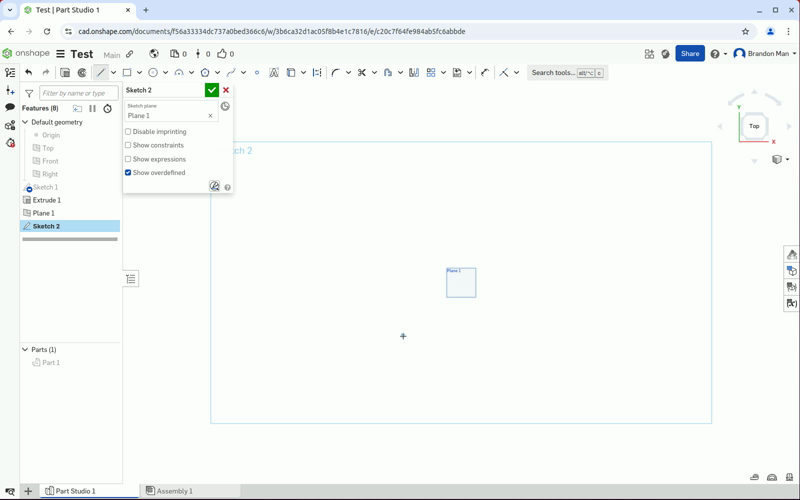
mouse_move(433, 335)
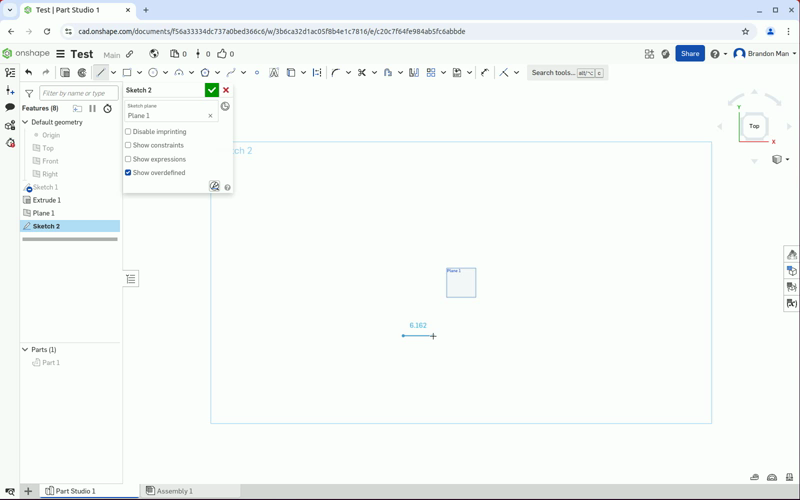
mouse_move(457, 335)
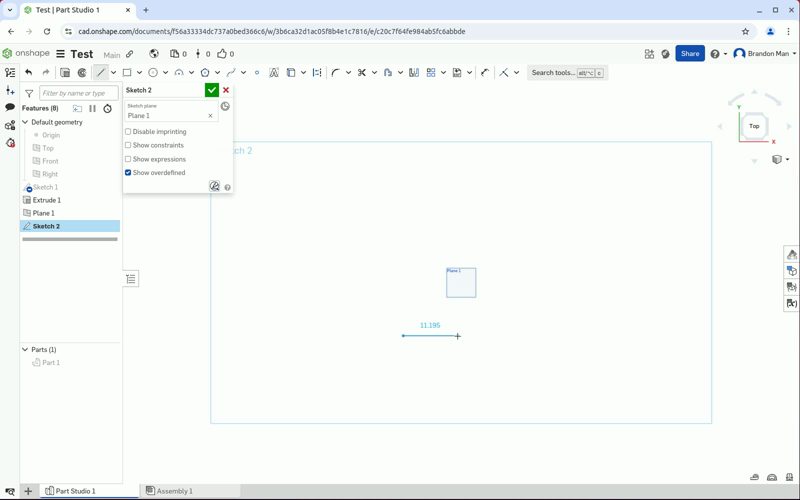
click(457, 335)
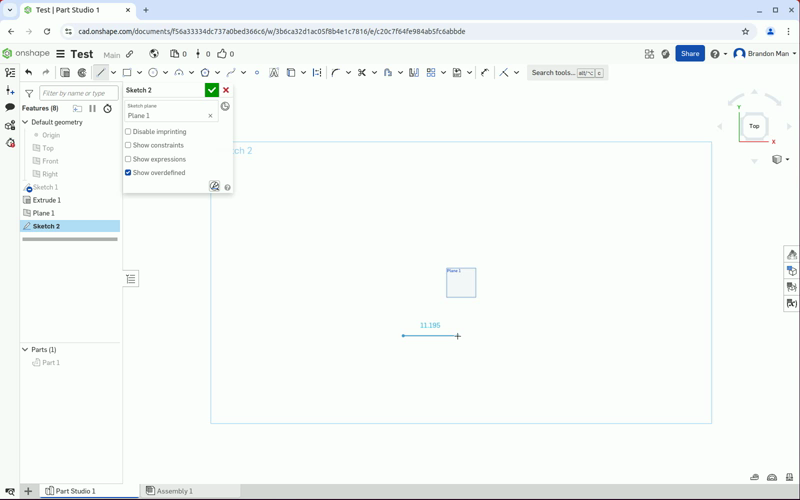
key_up(shift)
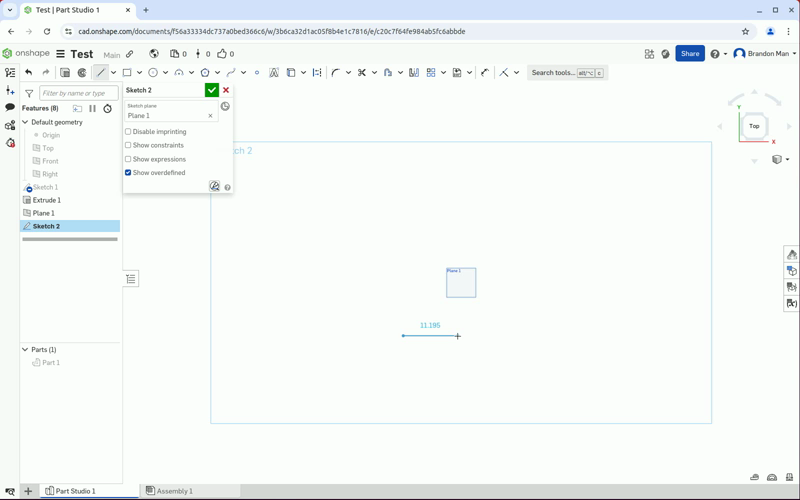
key_down(shift)
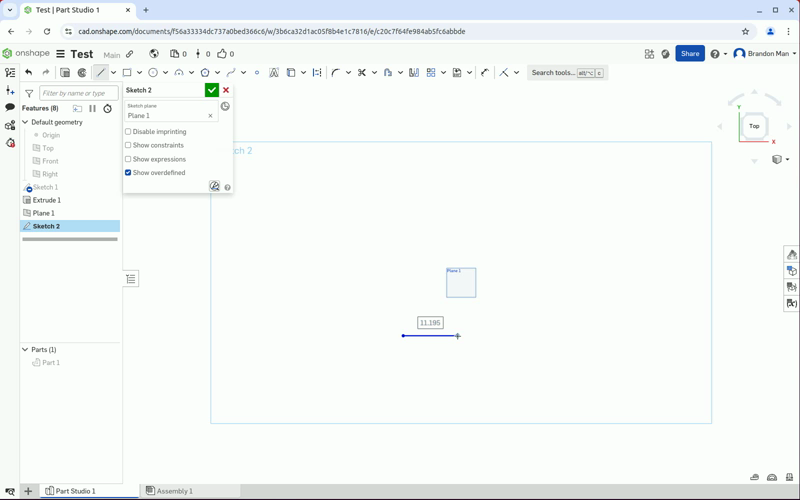
mouse_move(487, 335)
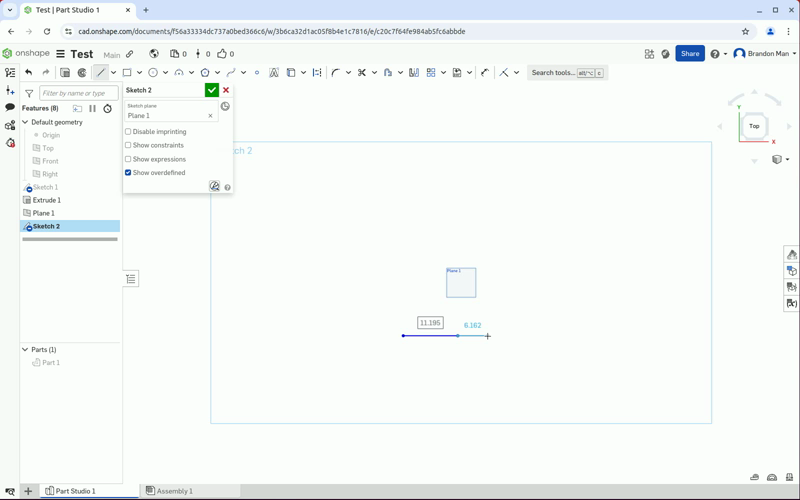
mouse_move(457, 289)
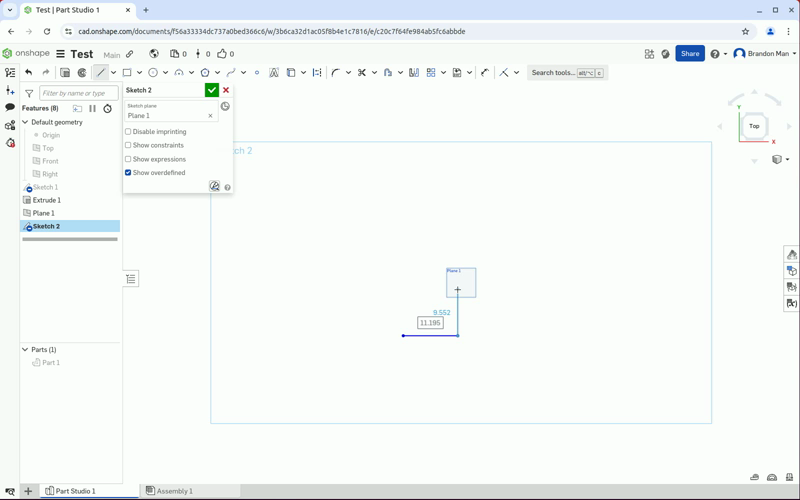
click(457, 289)
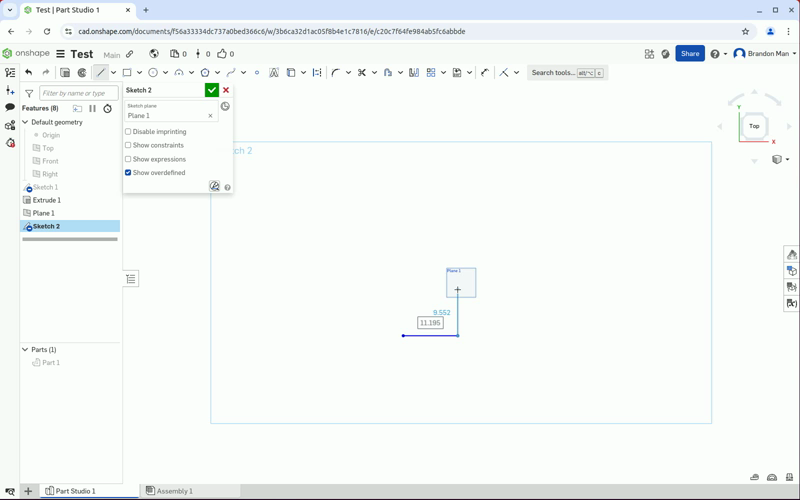
key_up(shift)
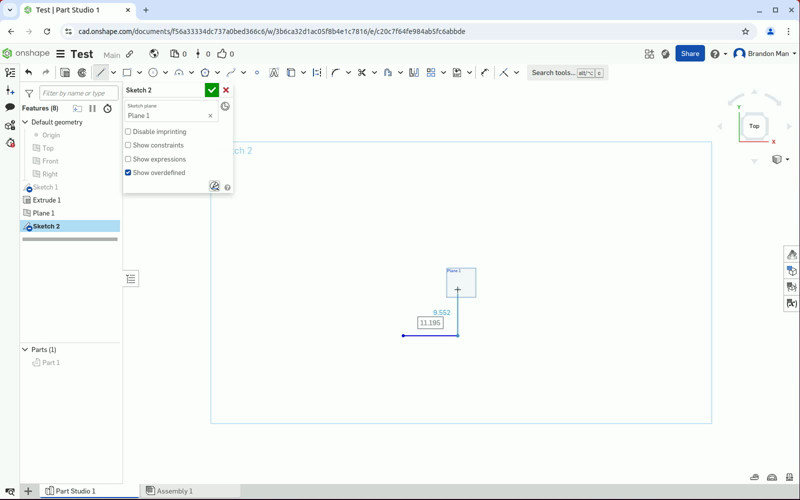
key_down(shift)
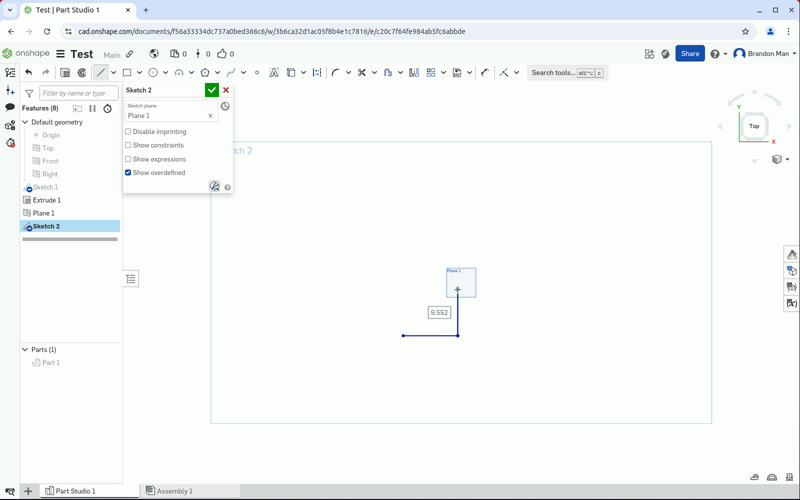
mouse_move(487, 289)
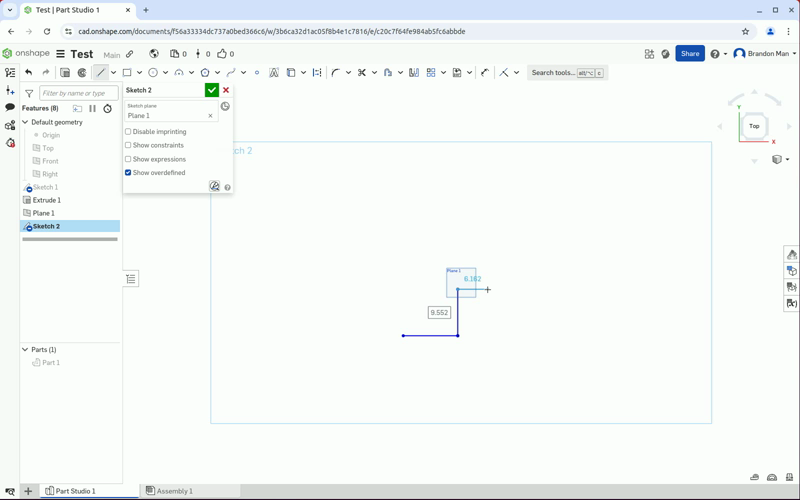
mouse_move(403, 289)
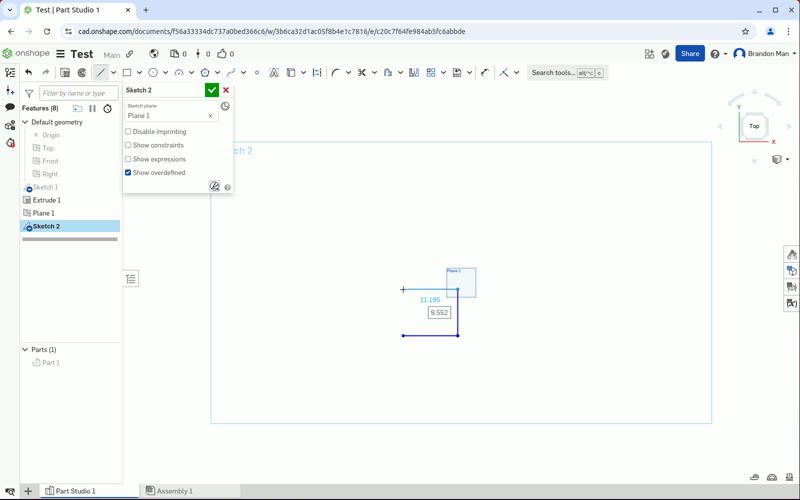
click(403, 289)
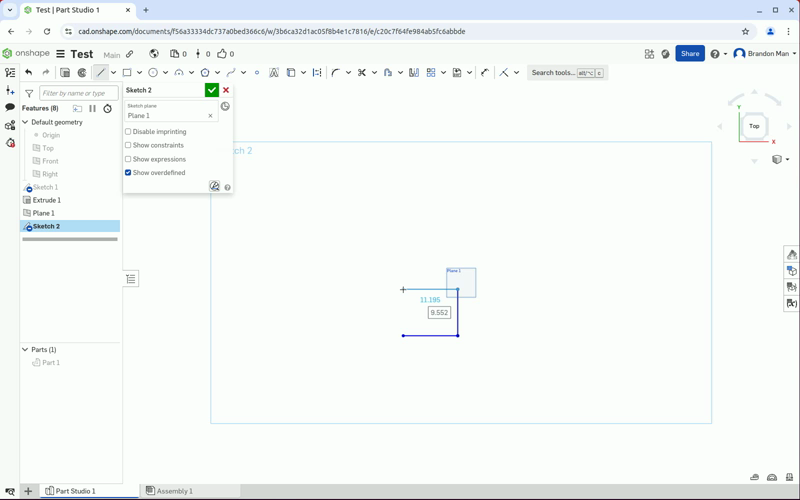
key_up(shift)
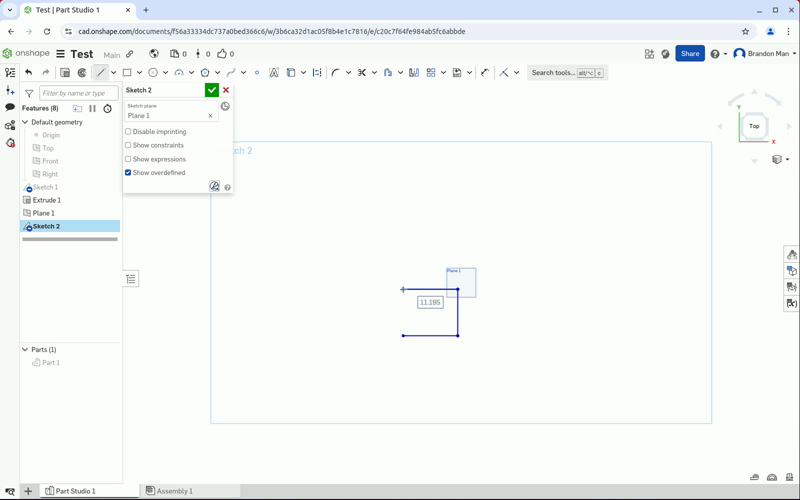
mouse_move(433, 289)
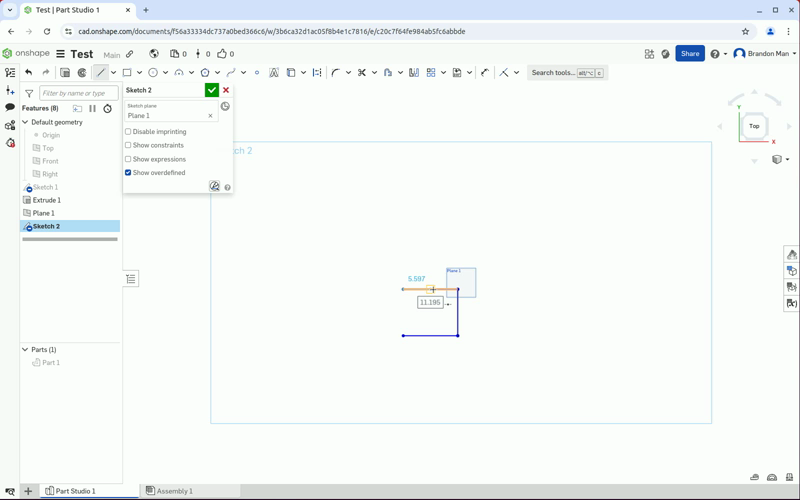
key_down(shift)
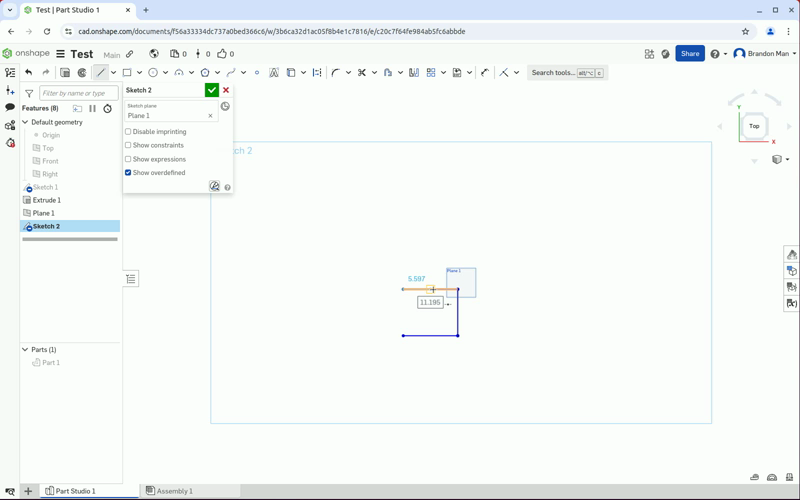
mouse_move(403, 335)
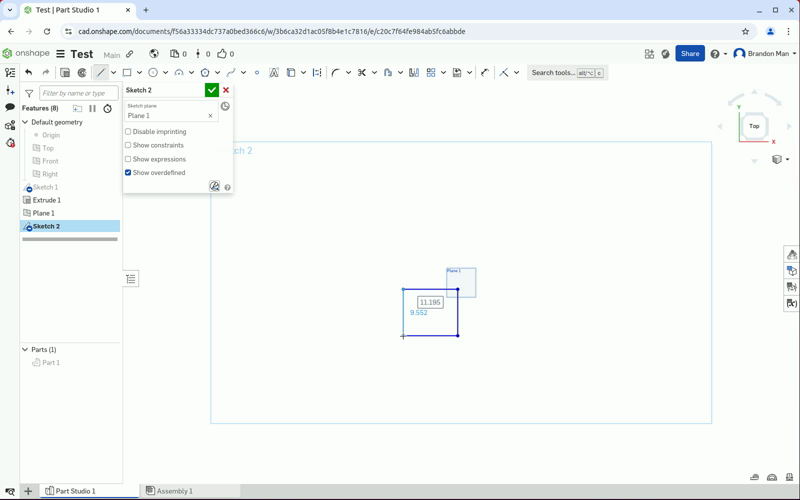
key_up(shift)
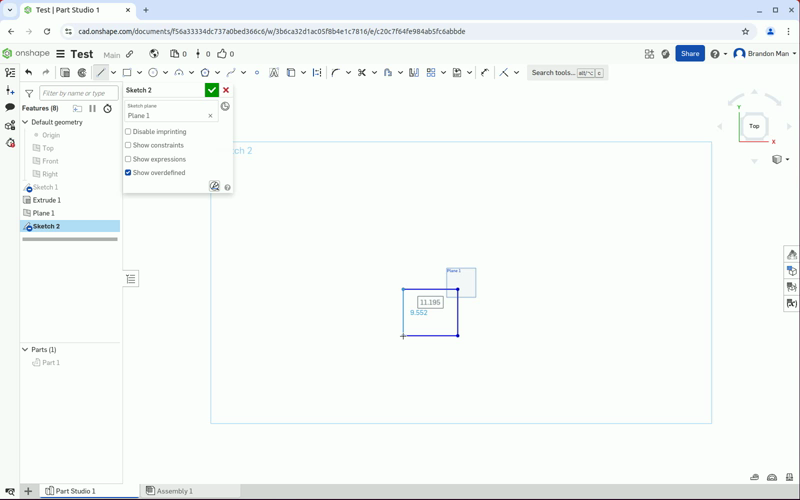
click(403, 335)
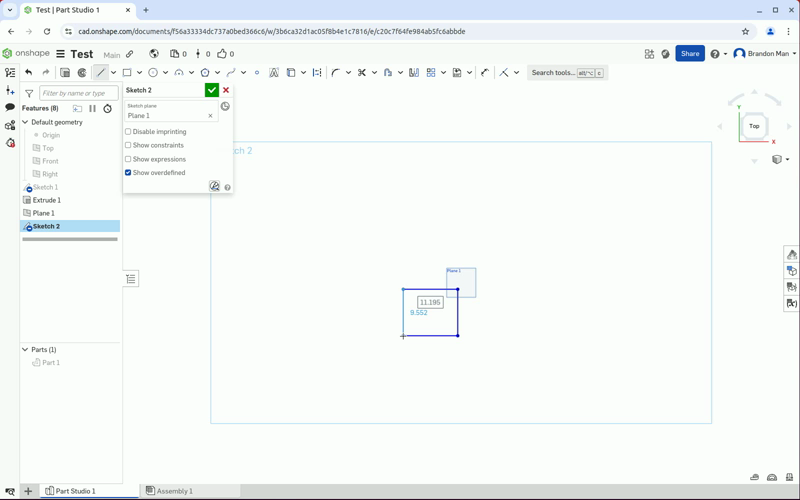
key(esc)
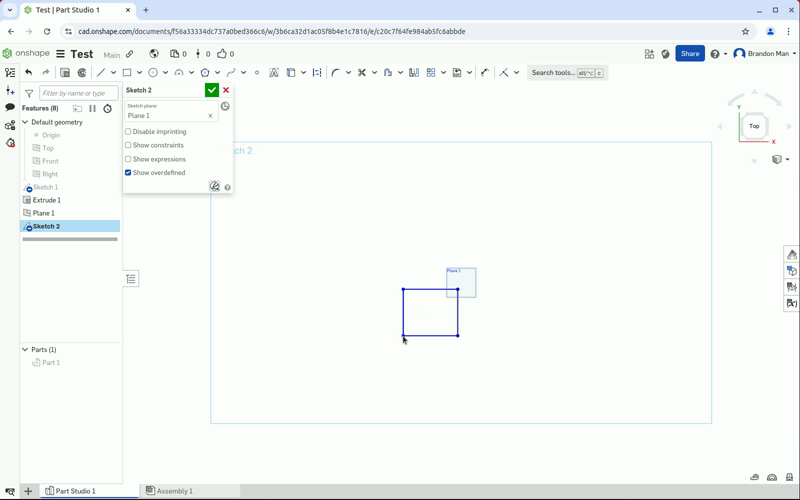
mouse_move(442, 321)
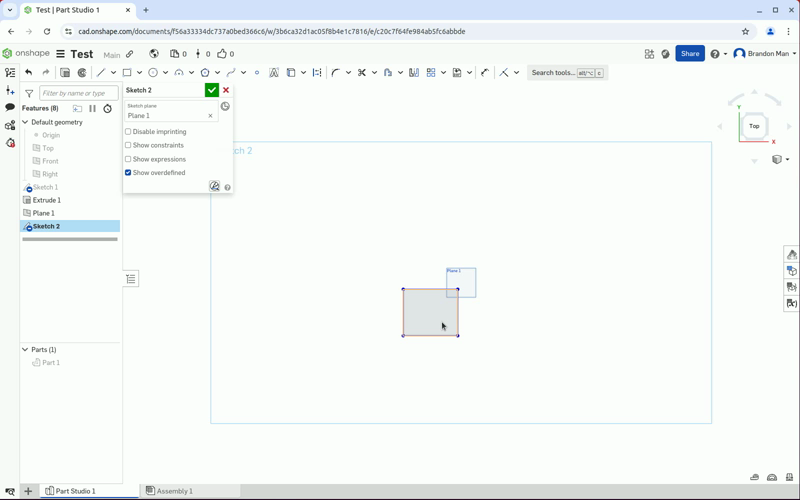
click(442, 321)
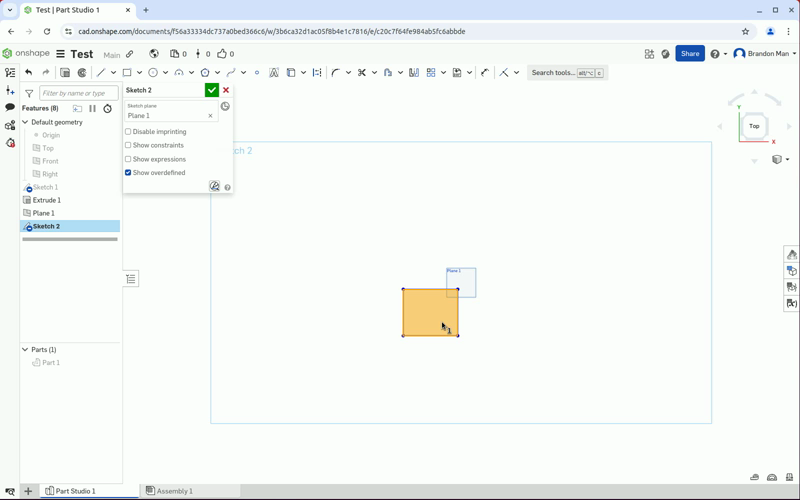
mouse_move(73, 352)
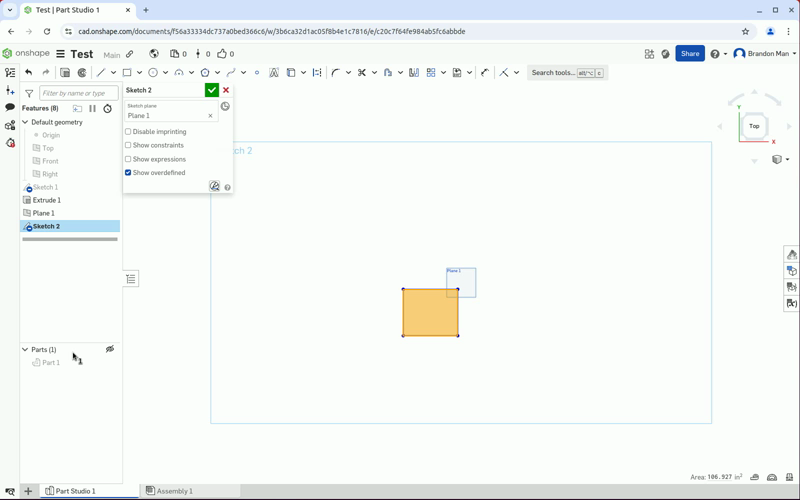
key(shift+y)
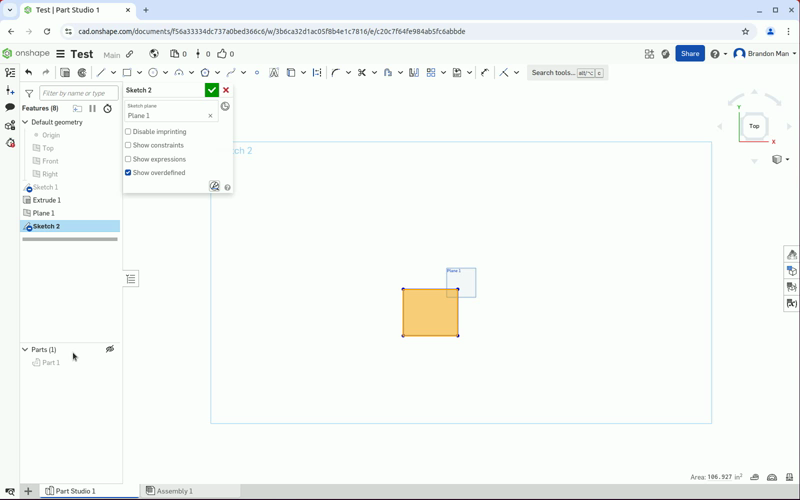
key(shift+e)
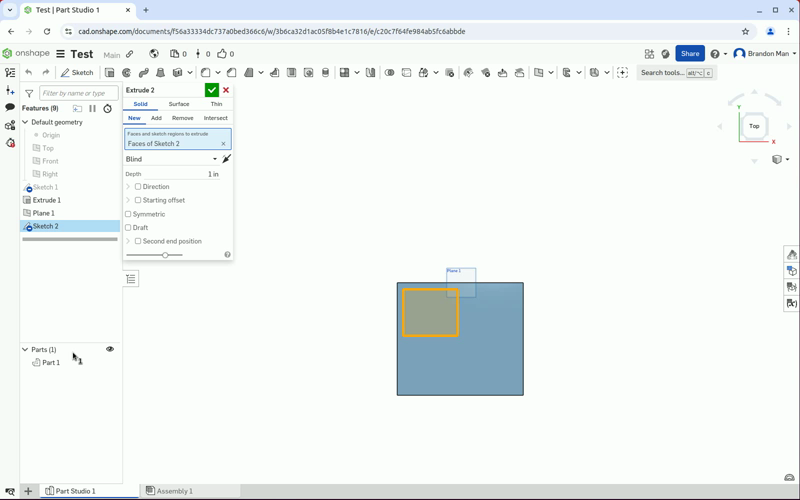
mouse_move(143, 106)
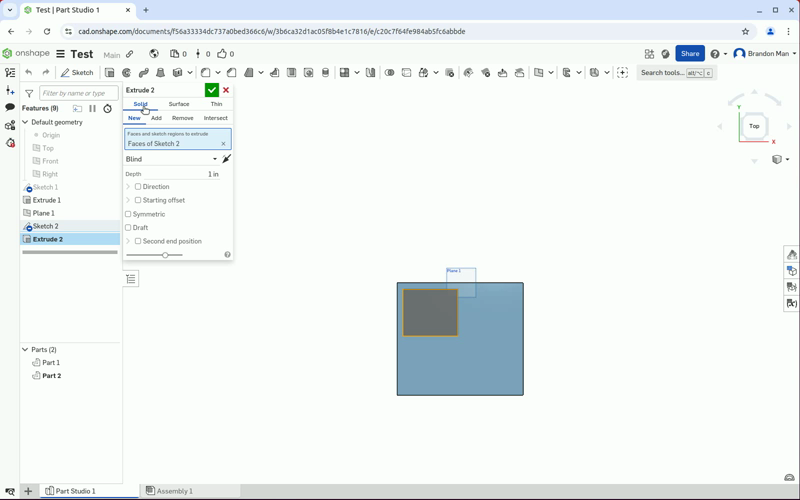
click(143, 106)
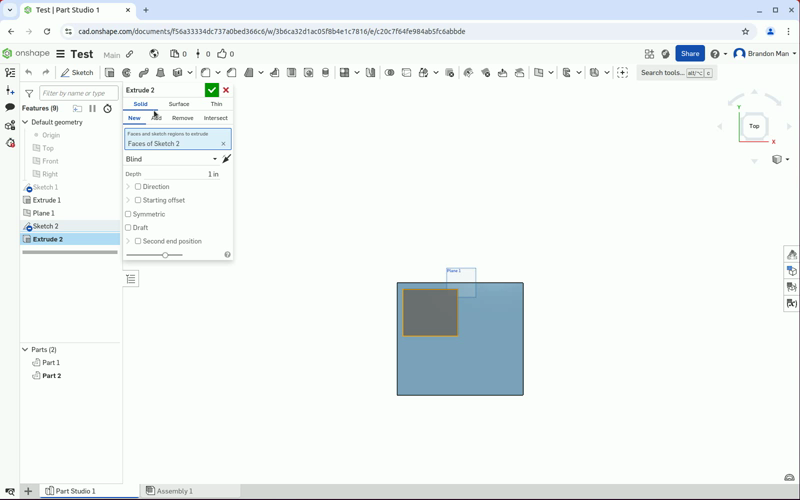
mouse_move(186, 120)
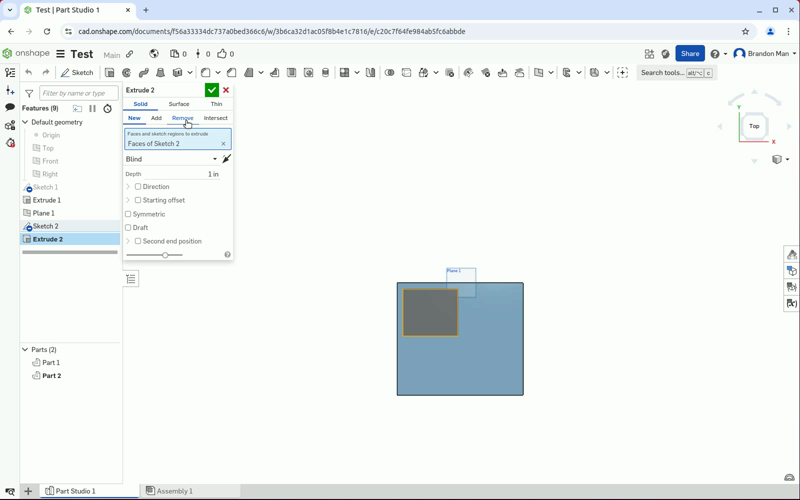
click(186, 120)
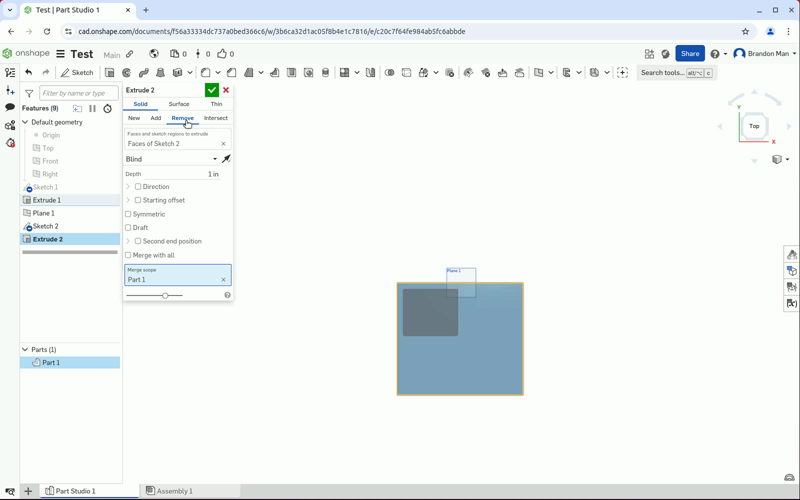
key(tab, 4)
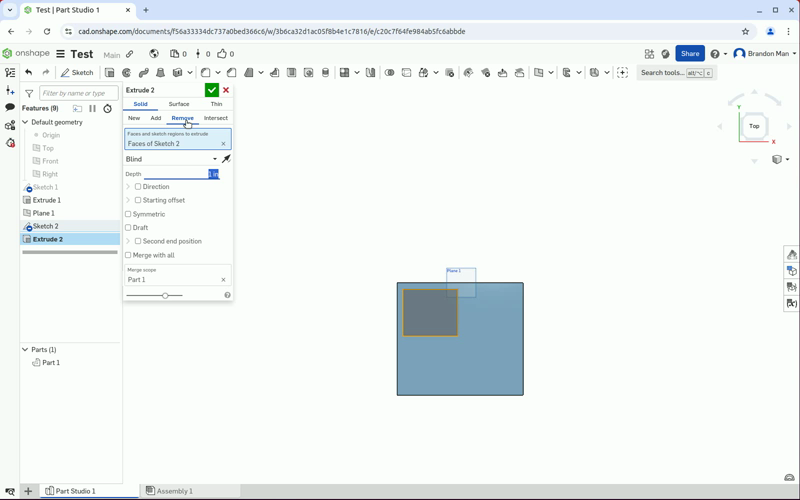
text(30.811)
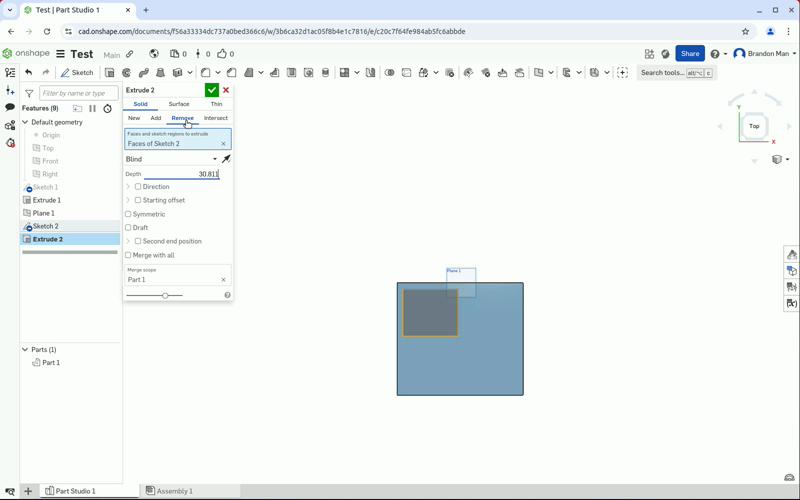
key(tab, 6)
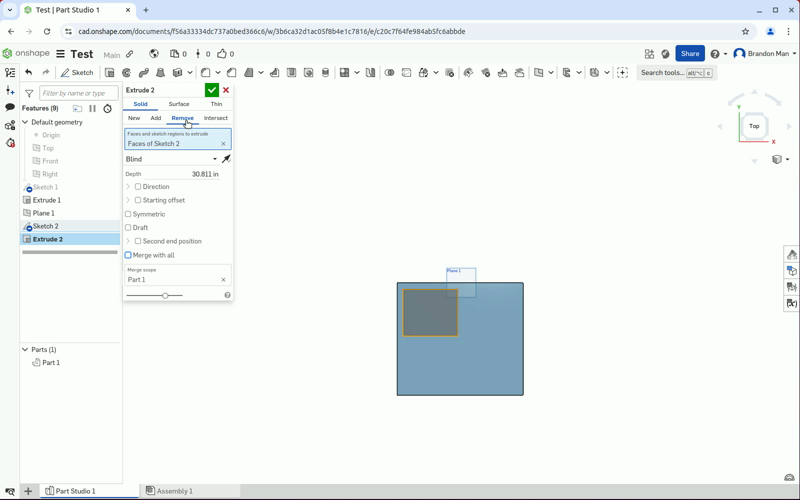
key(space)
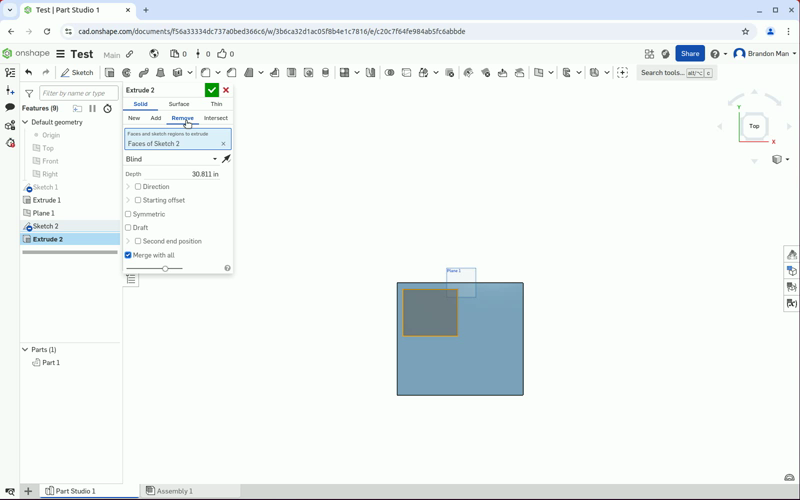
key(enter)
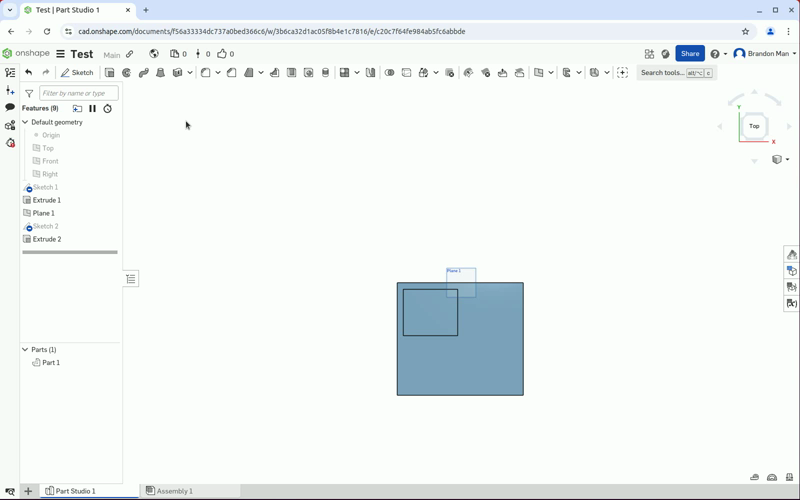
key(shift+h)
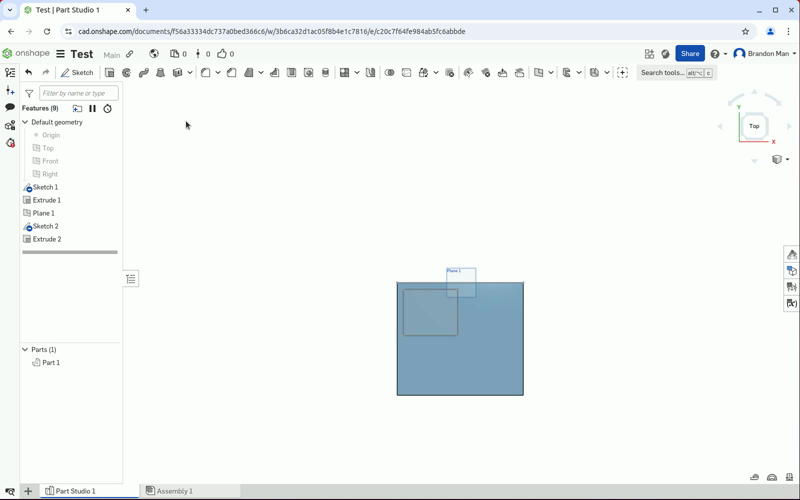
key(shift+h)
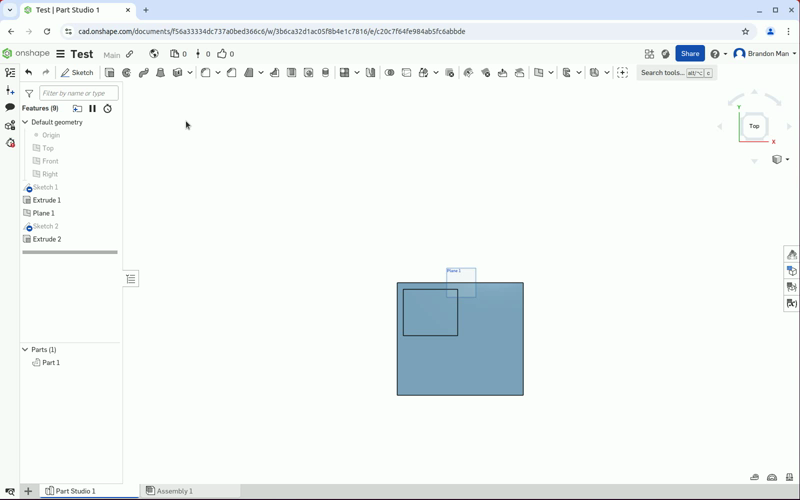
mouse_move(73, 189)
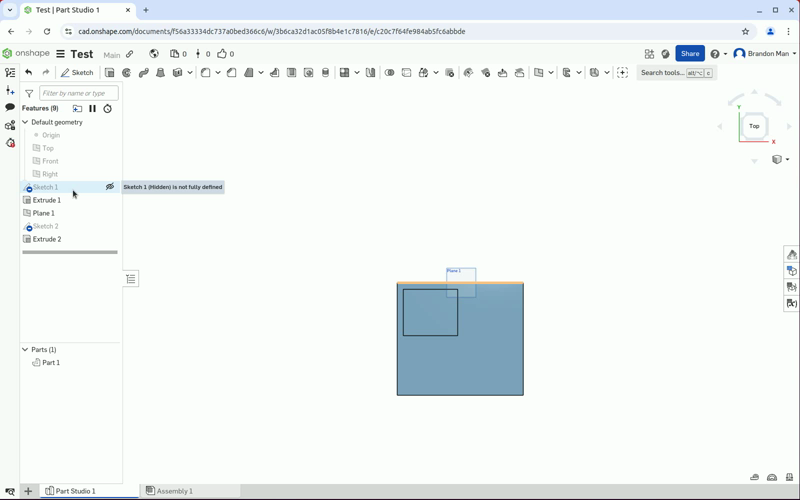
click(73, 189)
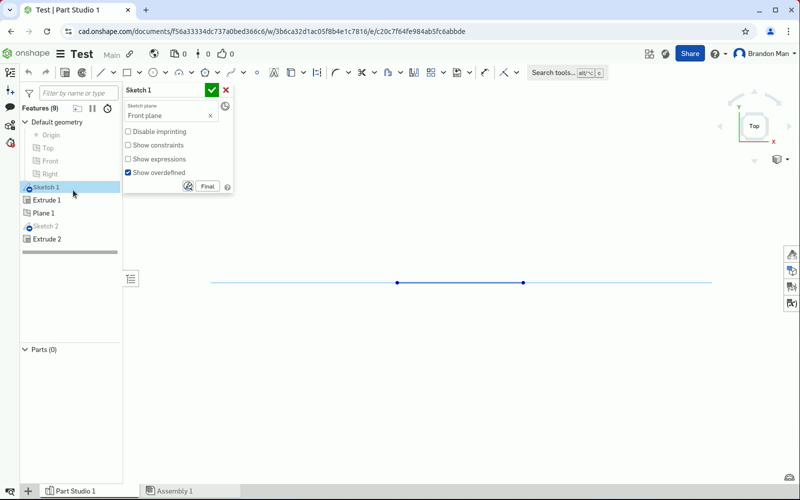
mouse_move(229, 92)
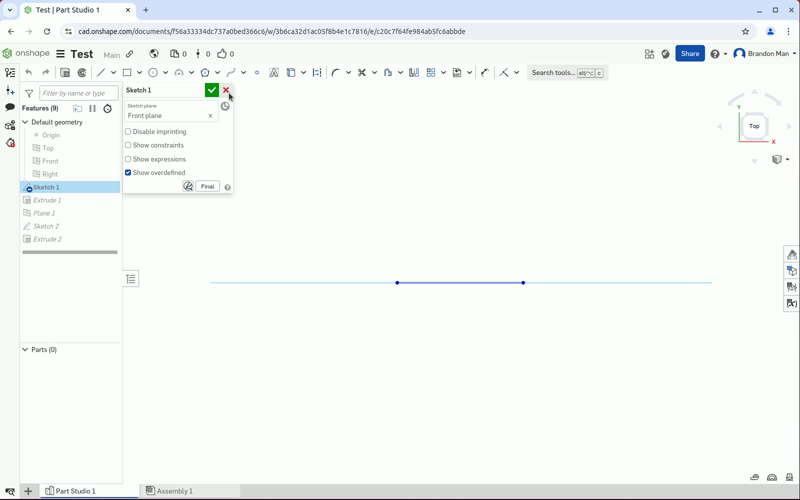
click(229, 92)
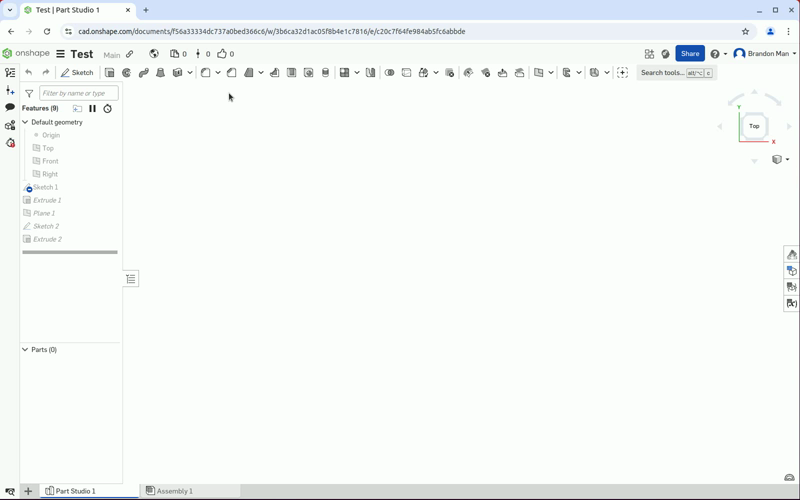
key(shift+s)
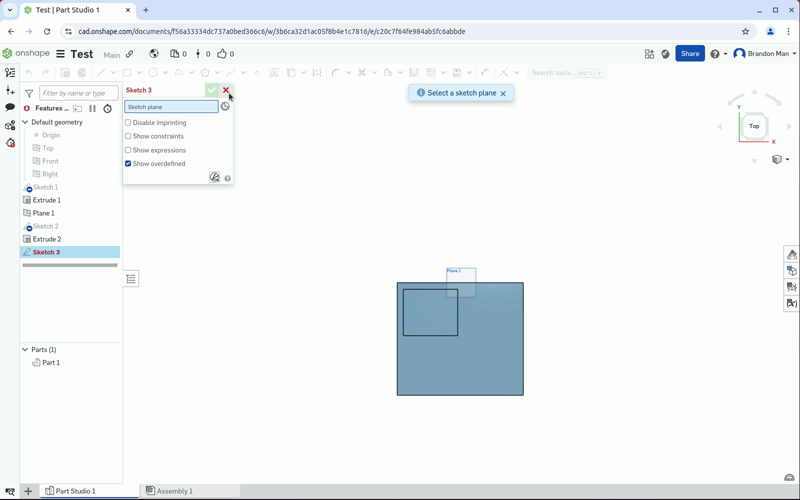
mouse_move(73, 215)
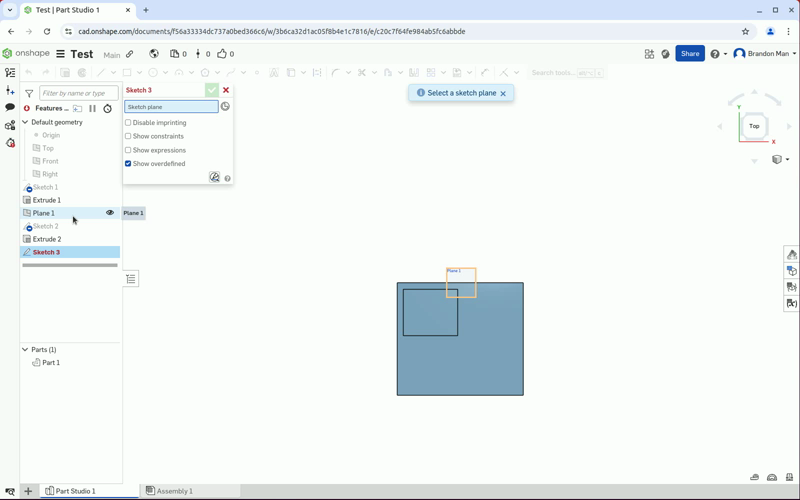
click(73, 215)
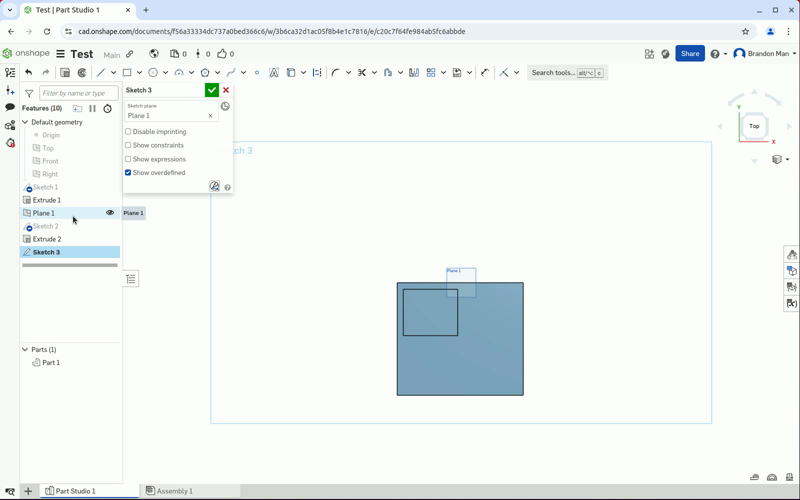
mouse_move(73, 352)
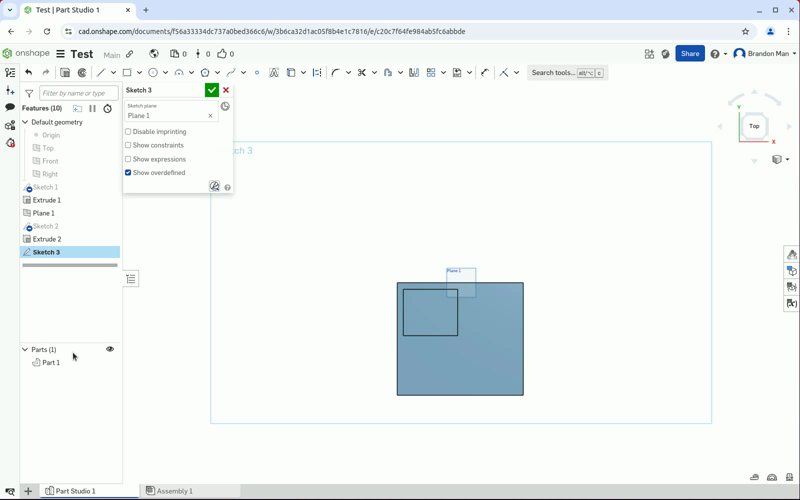
key(y)
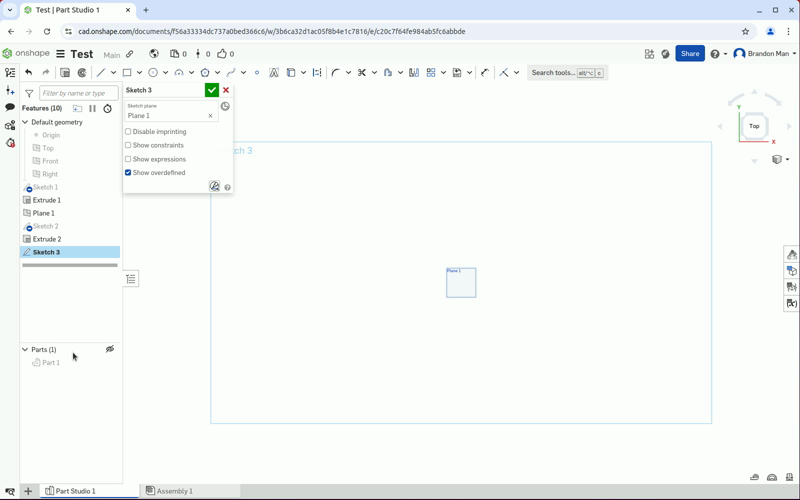
key(l)
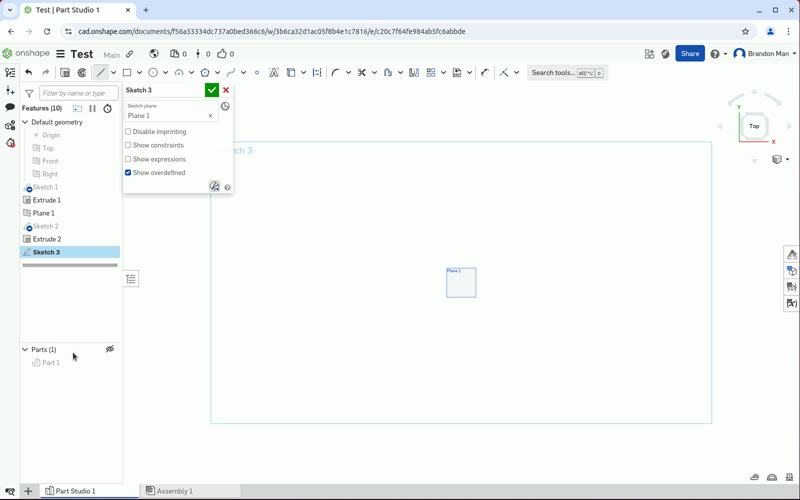
key_down(shift)
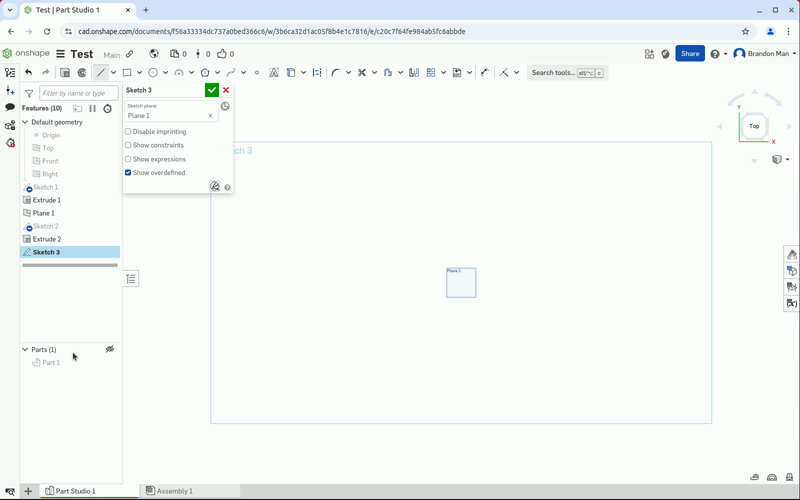
mouse_move(464, 335)
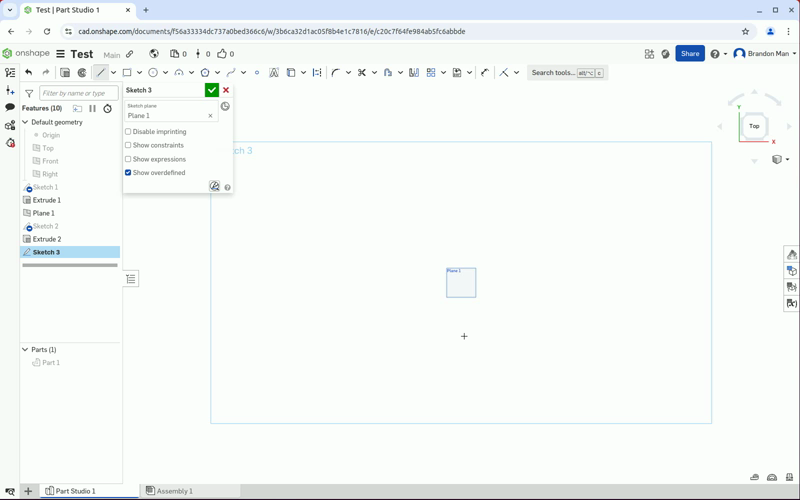
click(464, 335)
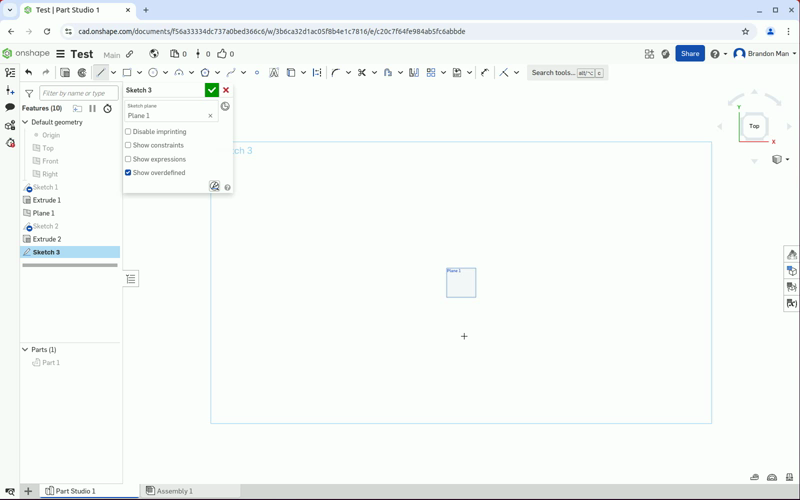
key_up(shift)
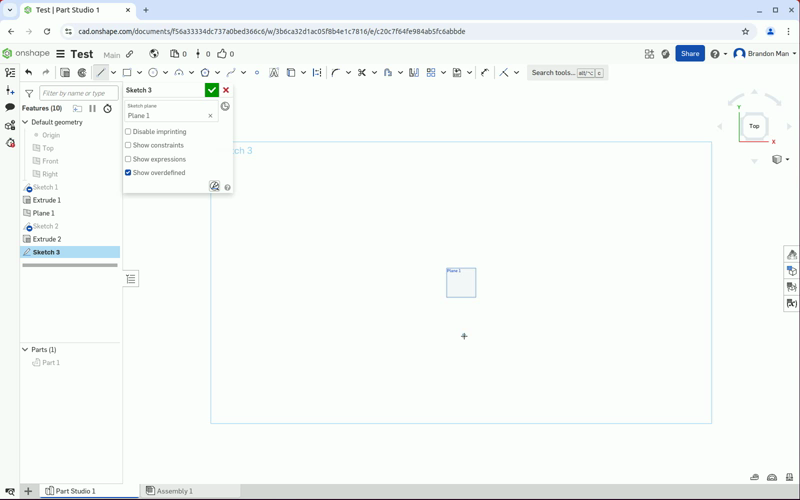
key_down(shift)
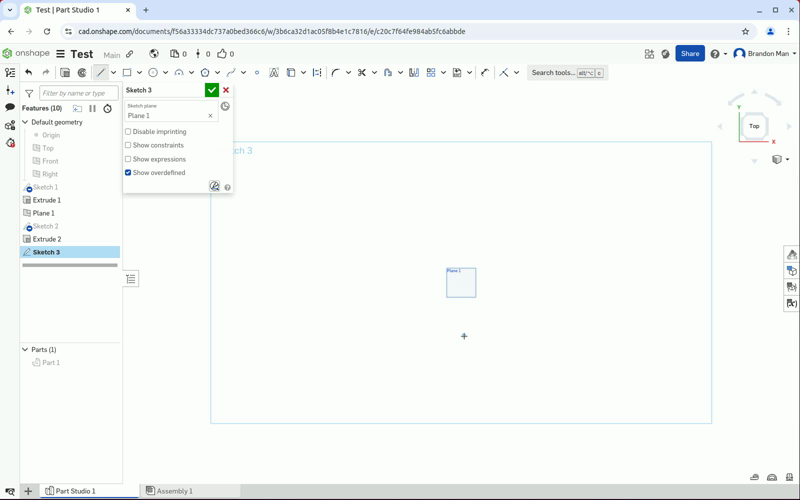
mouse_move(494, 335)
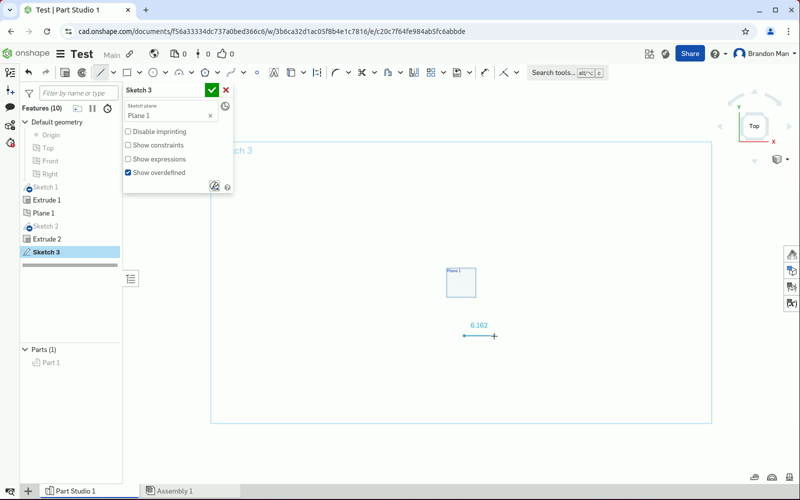
mouse_move(517, 335)
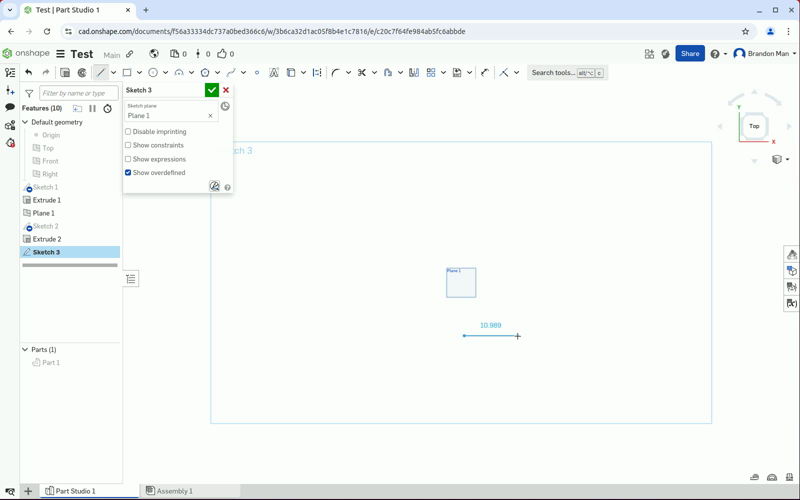
click(517, 335)
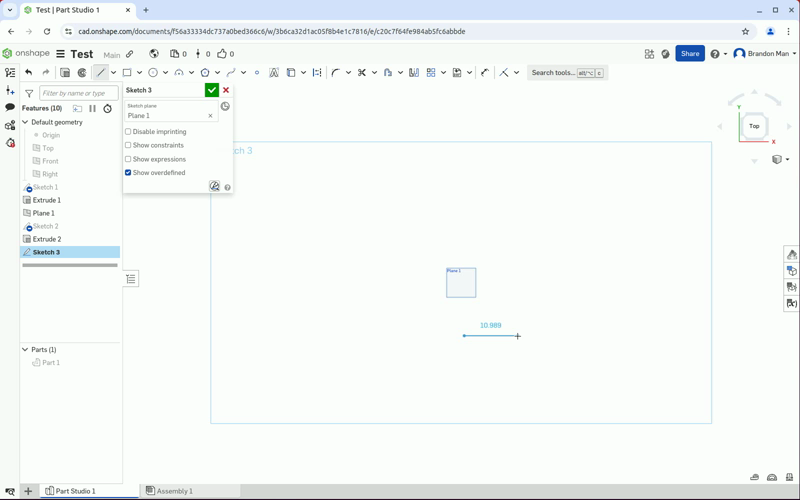
key_up(shift)
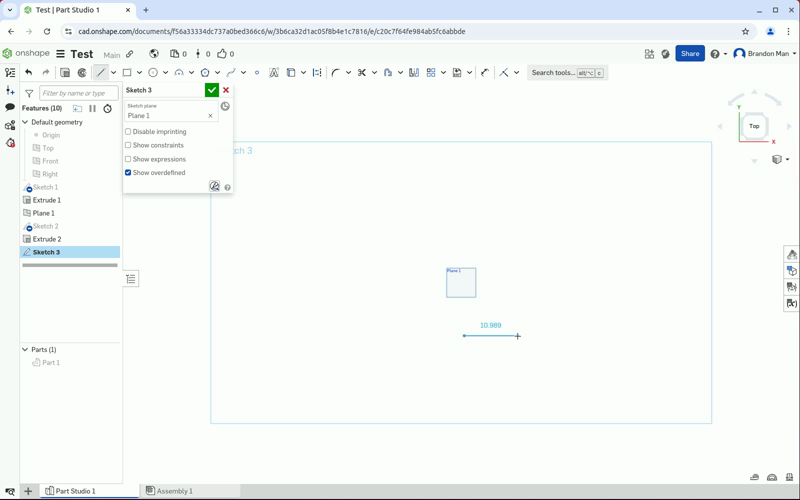
key_down(shift)
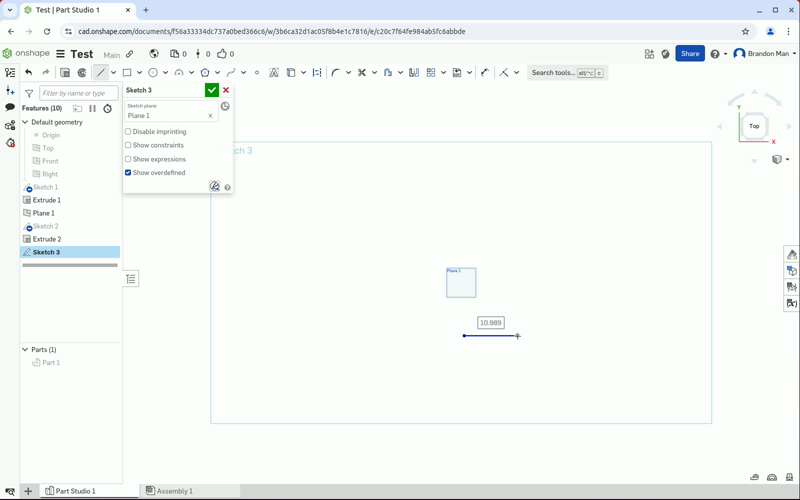
mouse_move(547, 335)
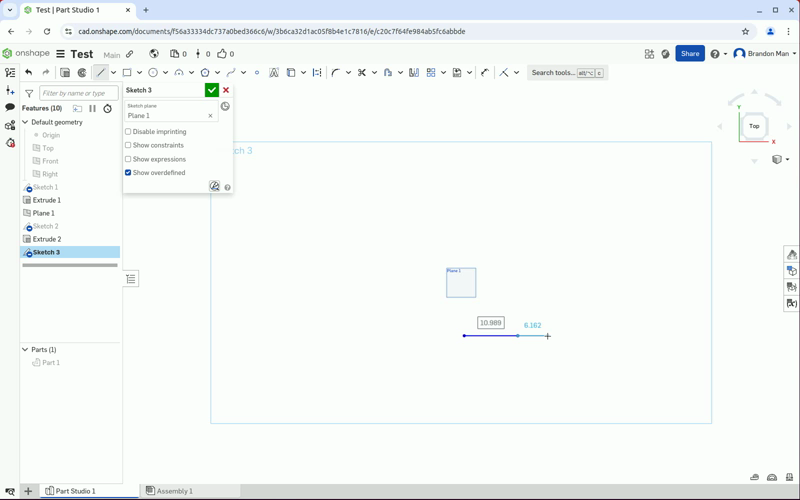
mouse_move(517, 289)
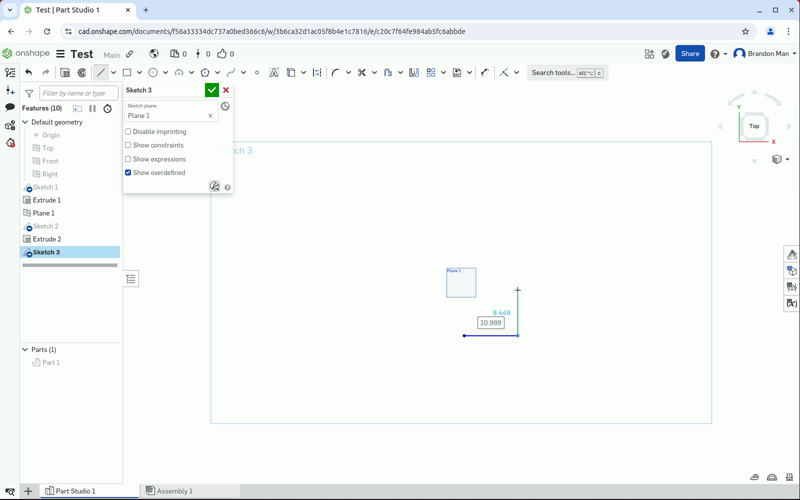
click(517, 289)
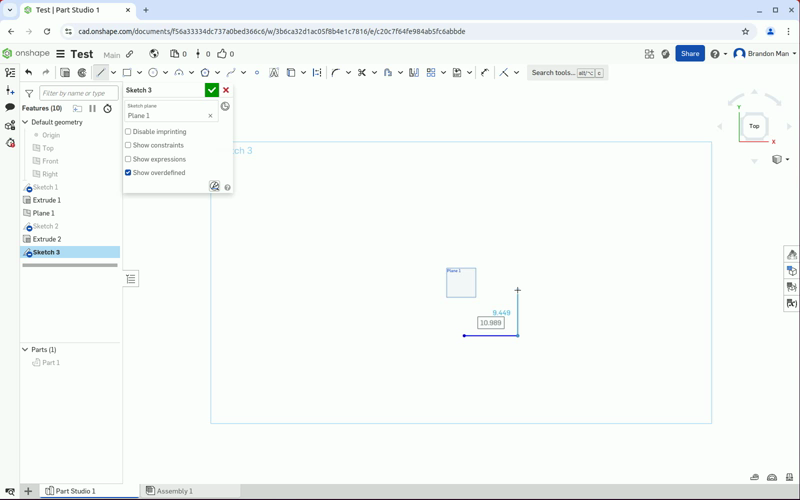
key_up(shift)
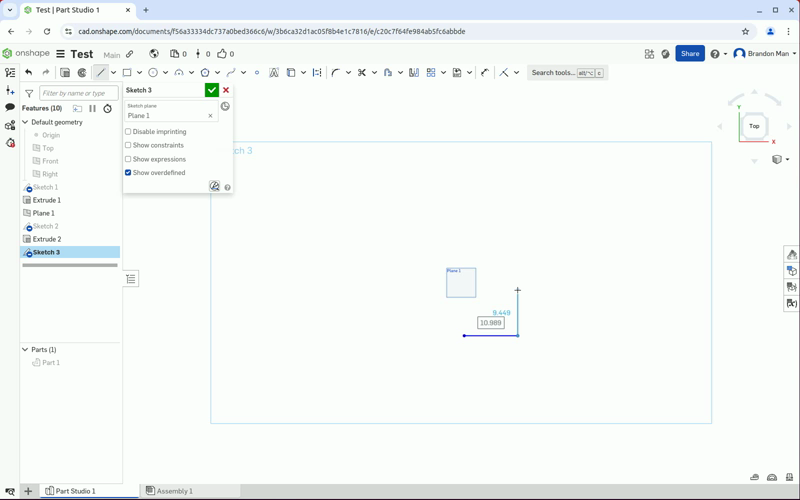
key_down(shift)
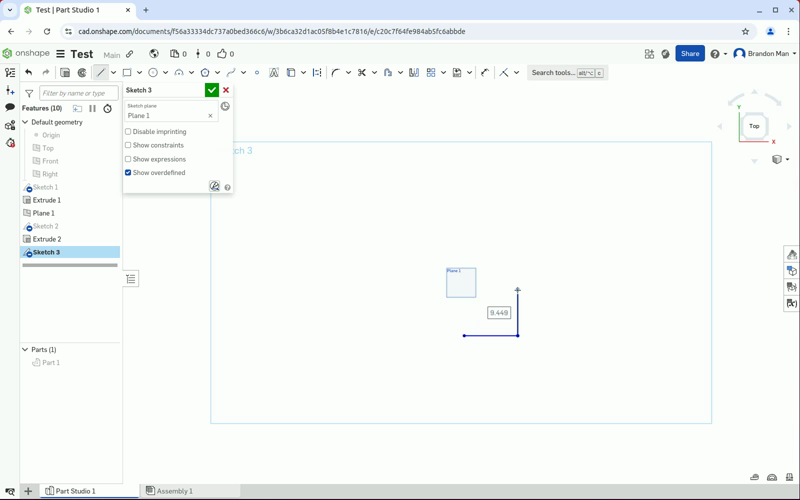
mouse_move(547, 289)
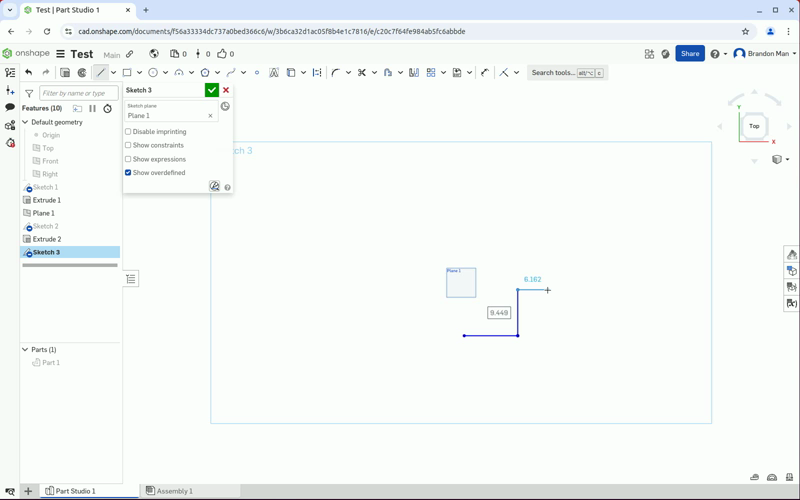
mouse_move(464, 289)
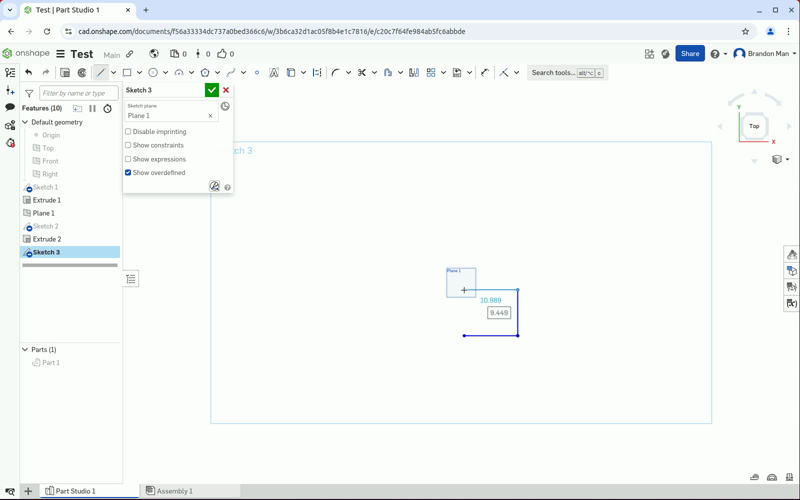
click(464, 289)
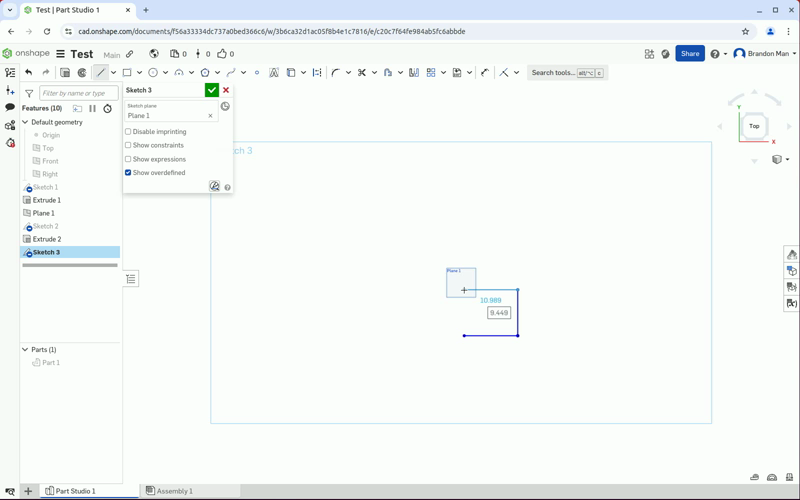
key_up(shift)
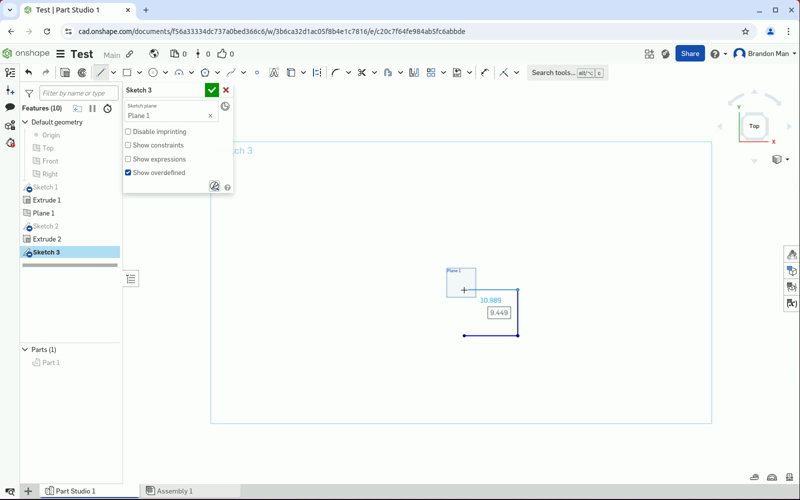
mouse_move(494, 289)
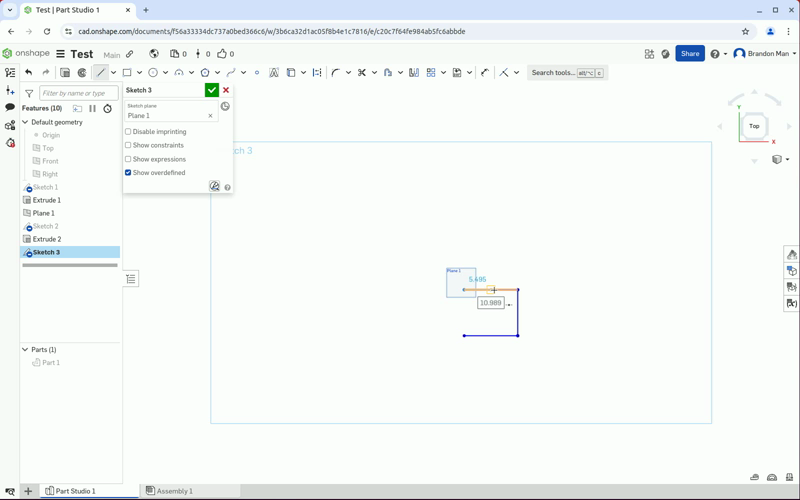
key_down(shift)
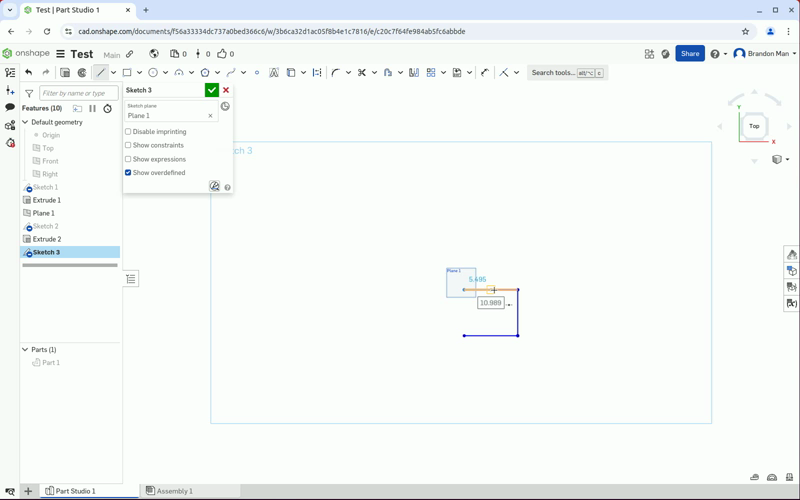
mouse_move(464, 335)
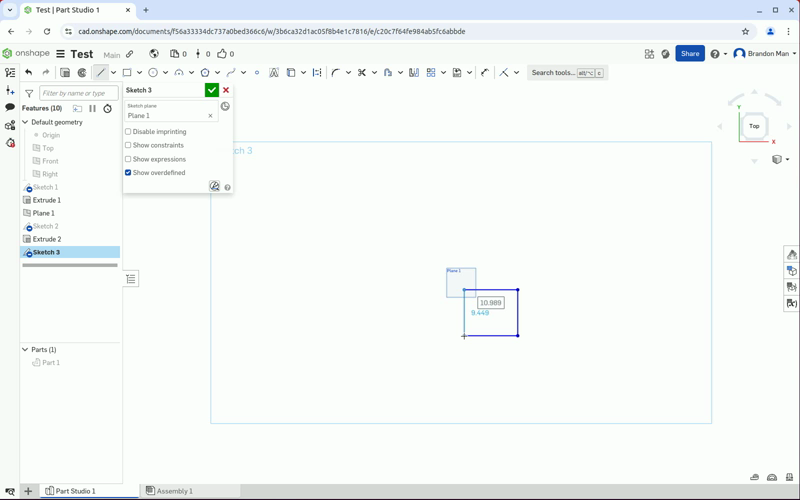
key_up(shift)
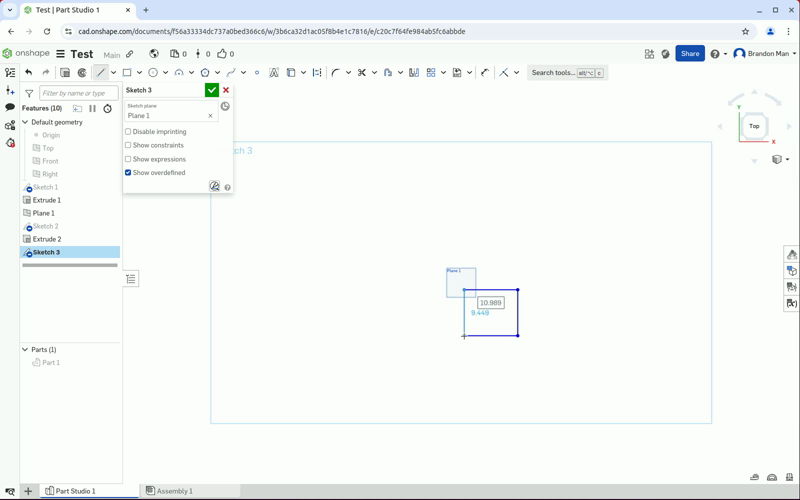
click(464, 335)
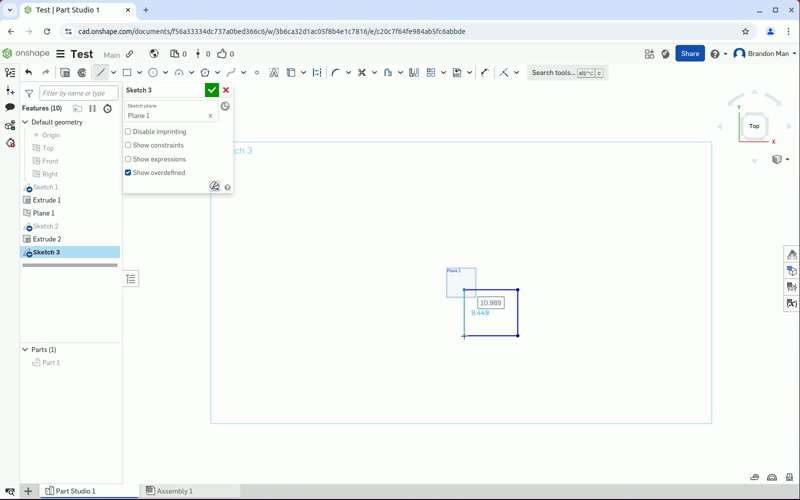
key(esc)
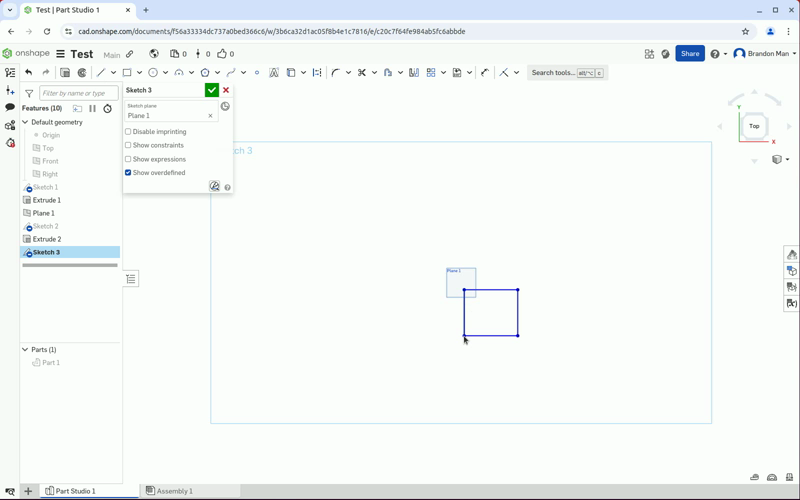
mouse_move(491, 292)
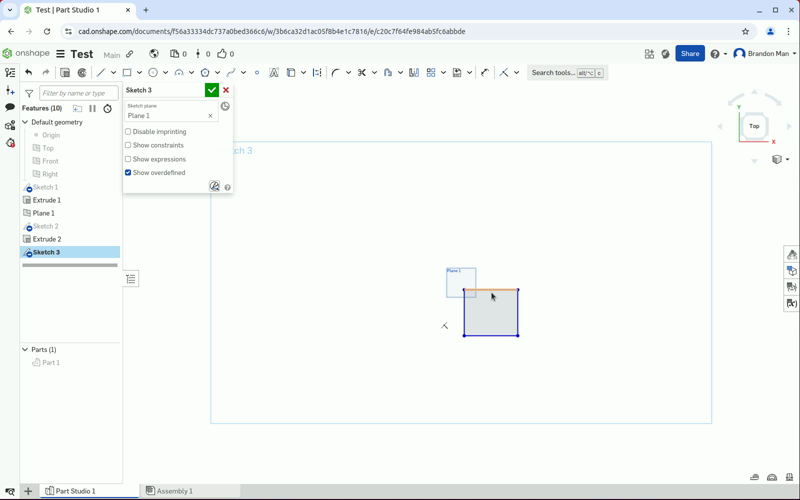
click(491, 292)
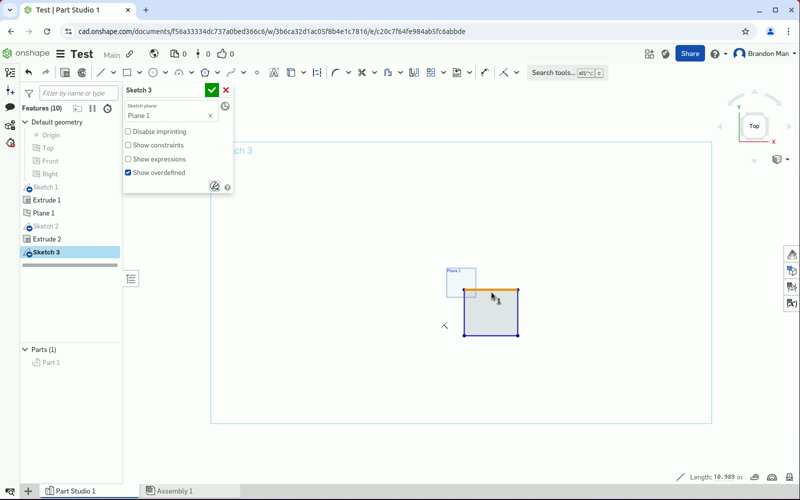
mouse_move(73, 352)
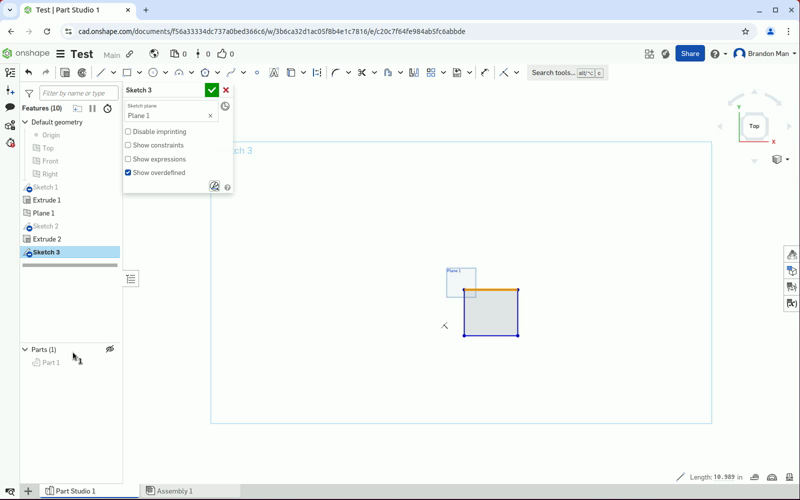
key(shift+y)
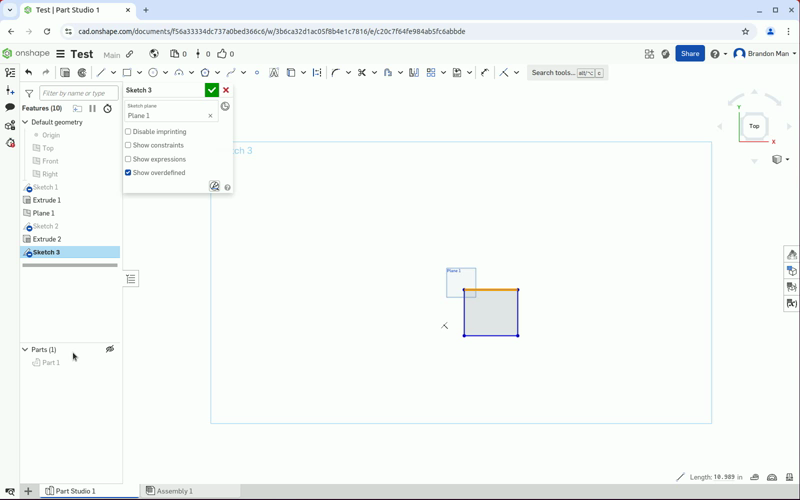
key(shift+e)
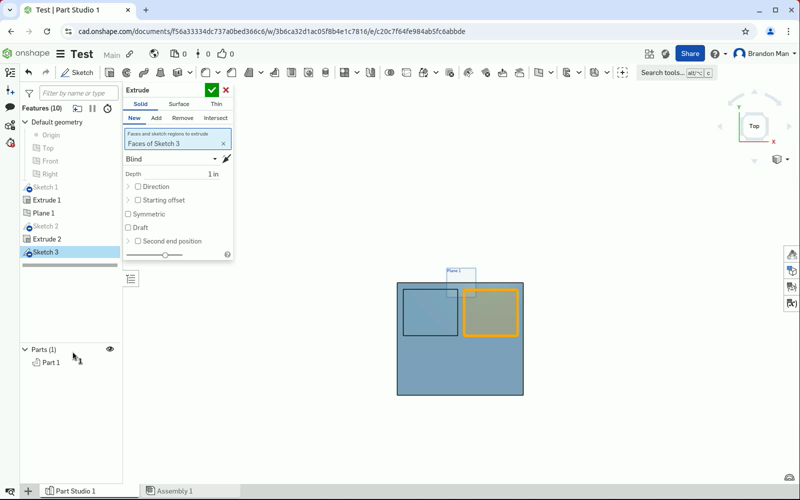
mouse_move(143, 106)
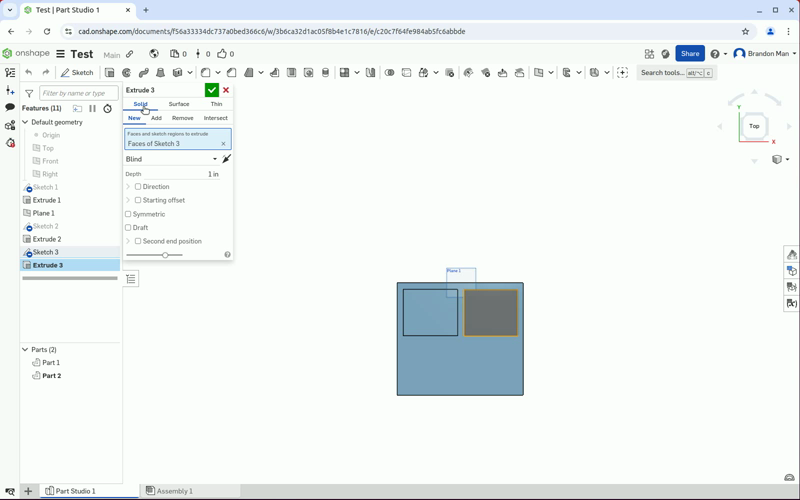
click(143, 106)
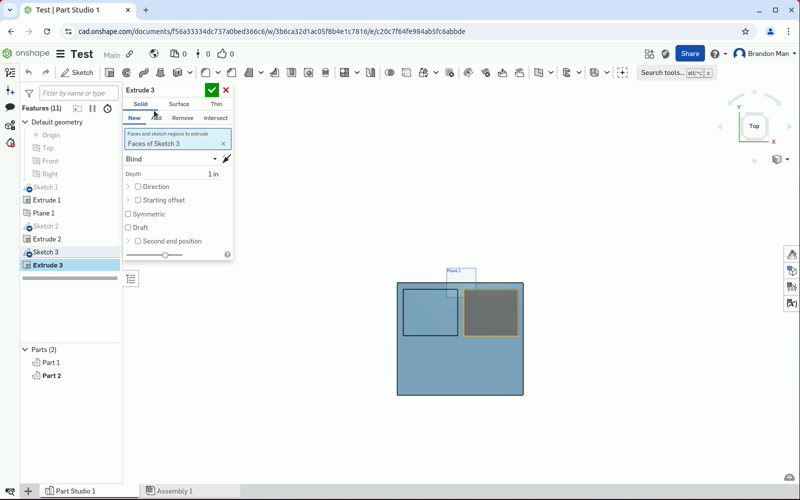
mouse_move(186, 120)
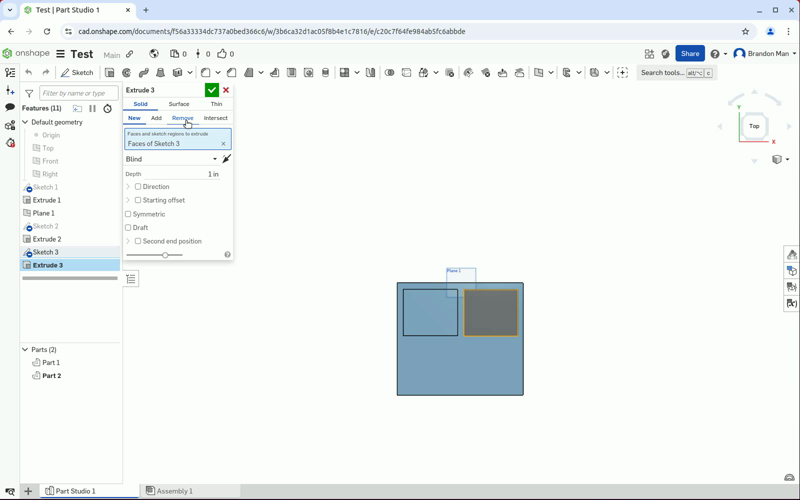
click(186, 120)
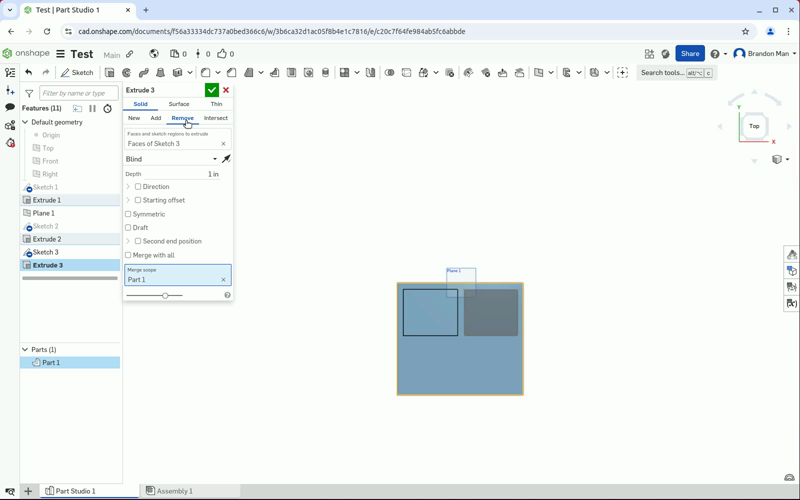
key(tab, 4)
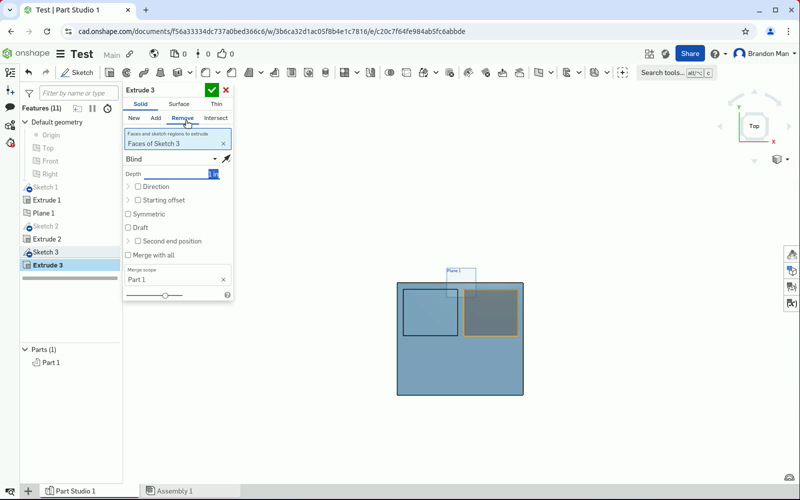
text(30.811)
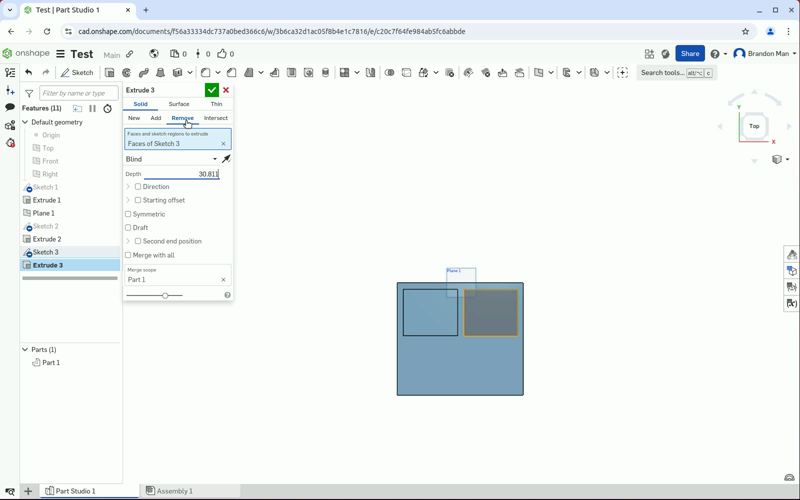
key(tab, 6)
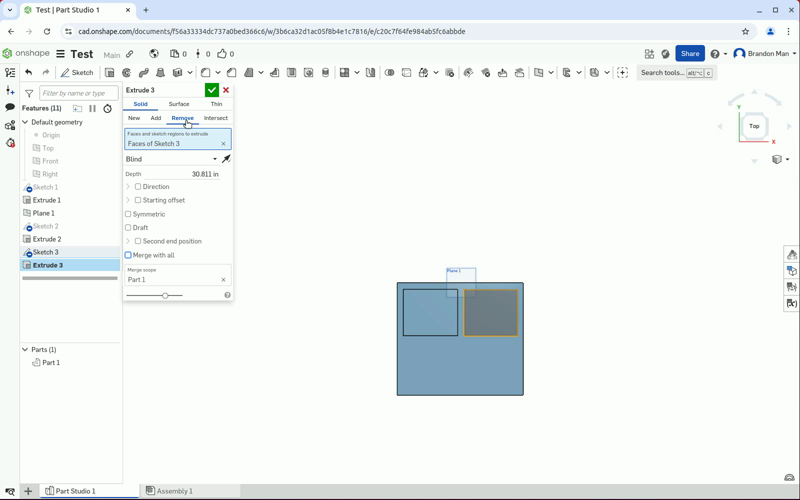
key(space)
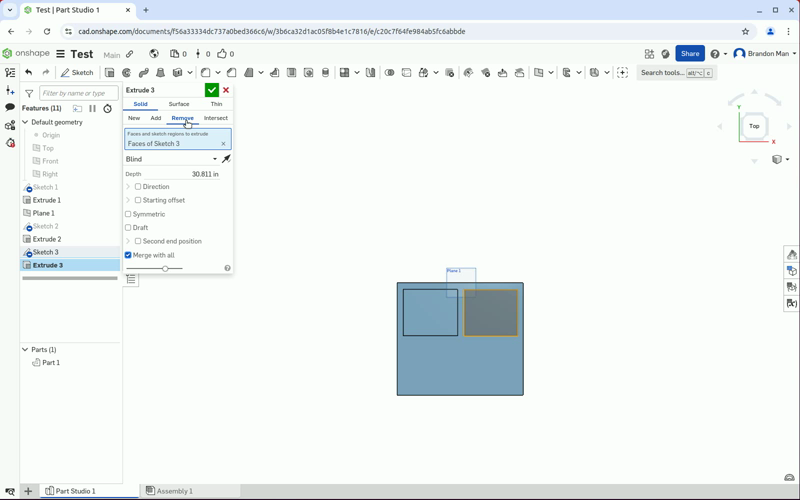
key(enter)
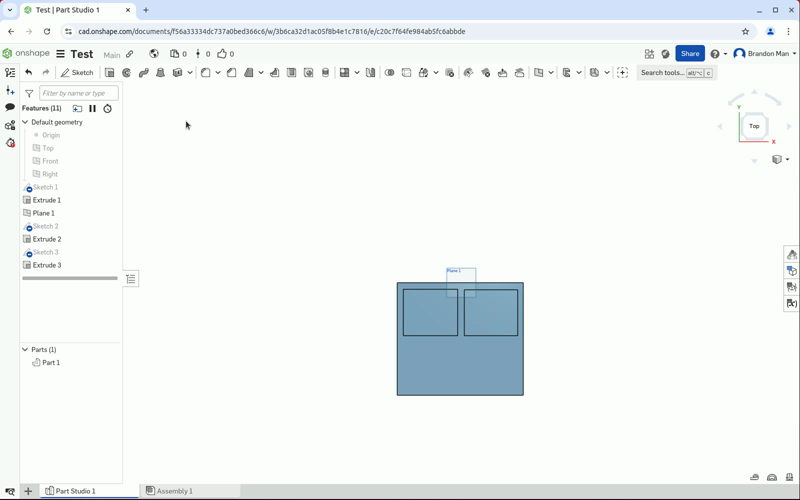
key(shift+h)
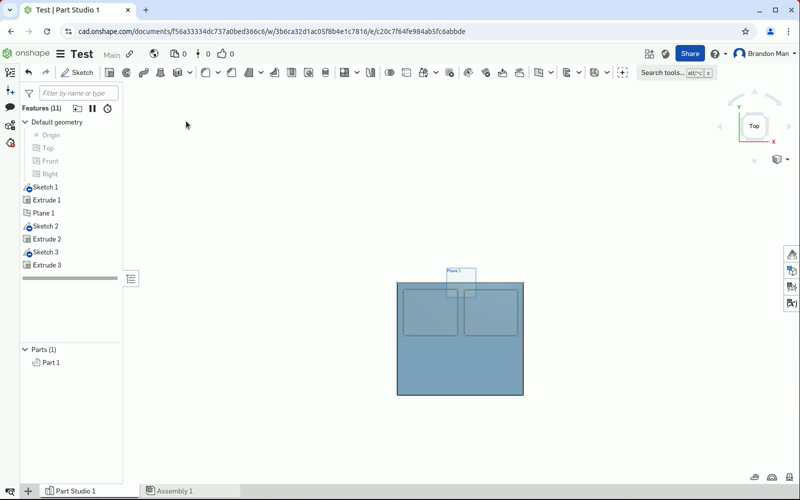
key(shift+h)
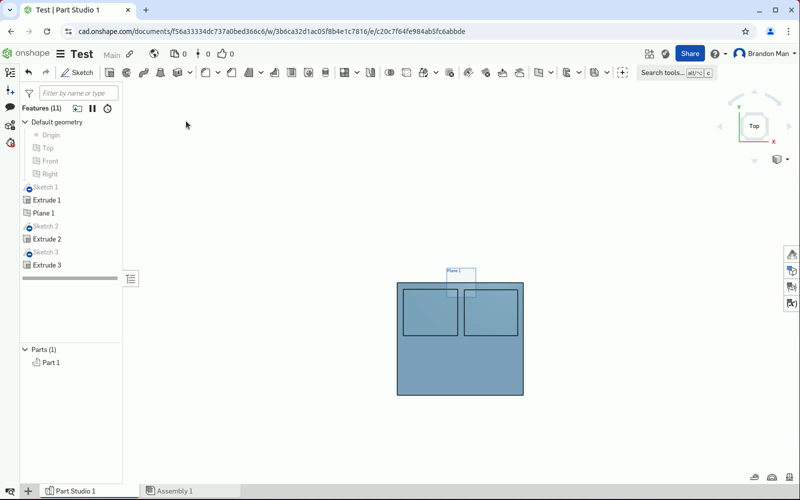
mouse_move(73, 189)
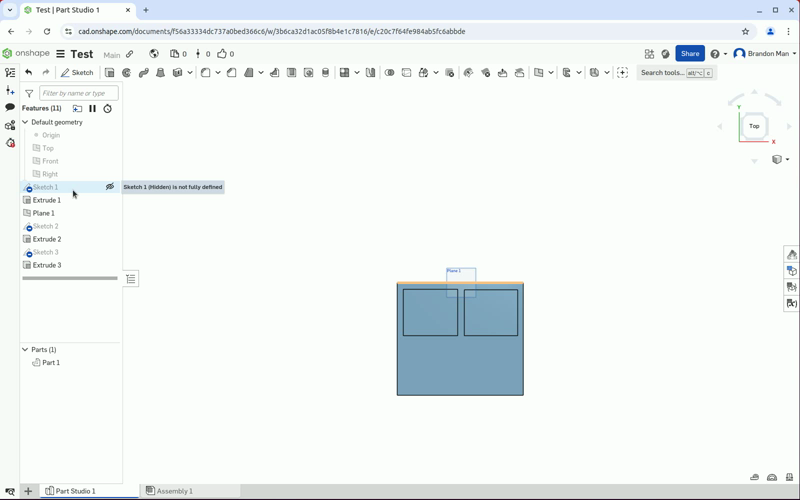
click(73, 189)
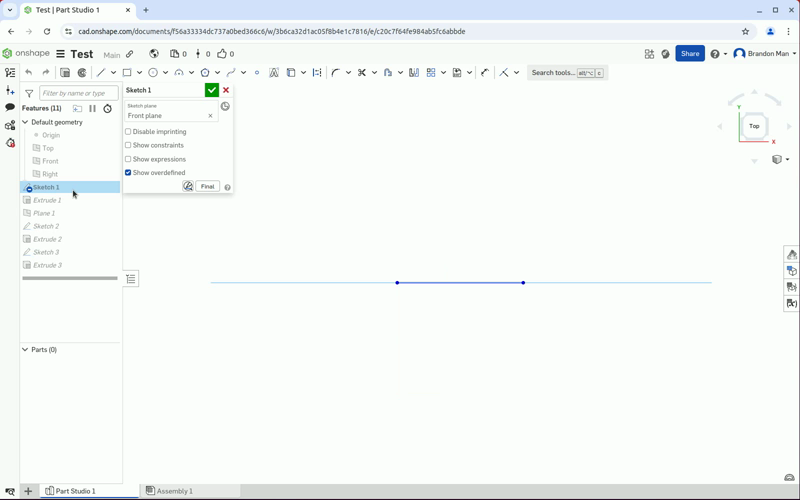
mouse_move(229, 92)
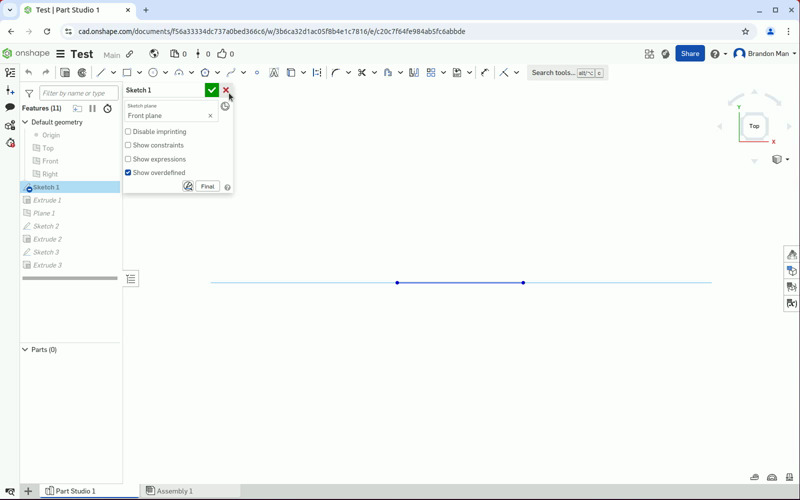
click(229, 92)
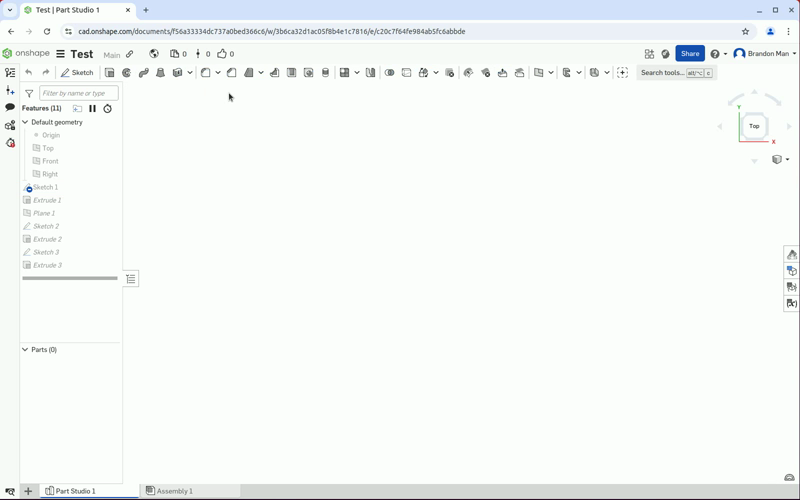
key(shift+s)
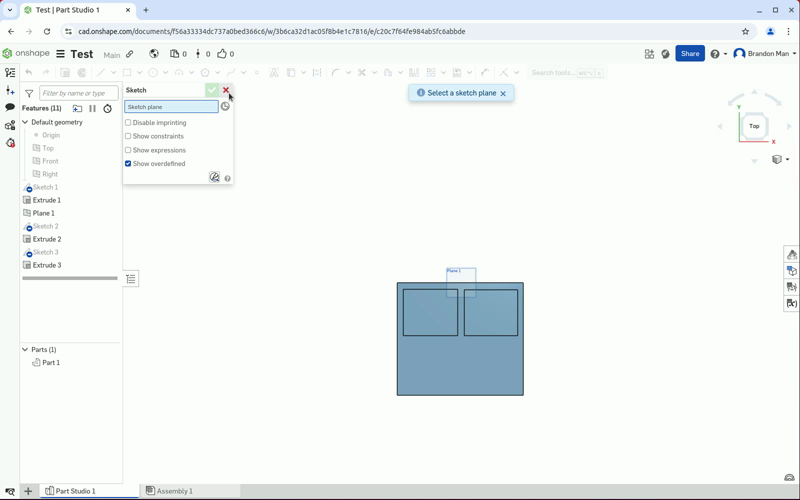
mouse_move(73, 215)
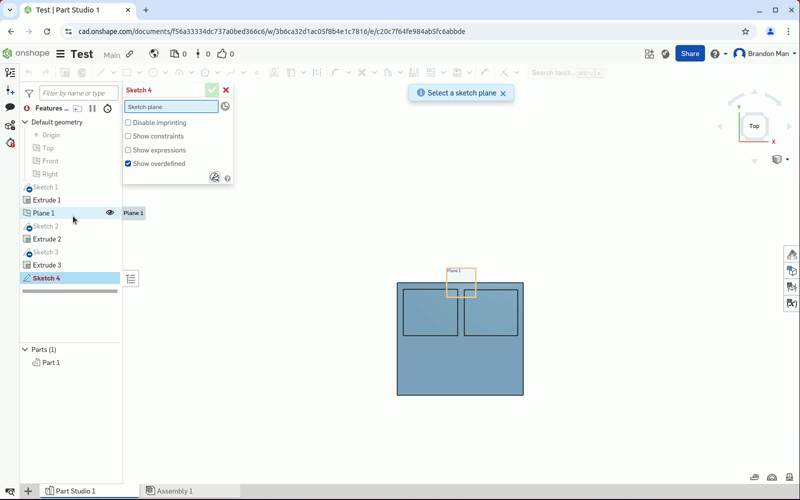
click(73, 215)
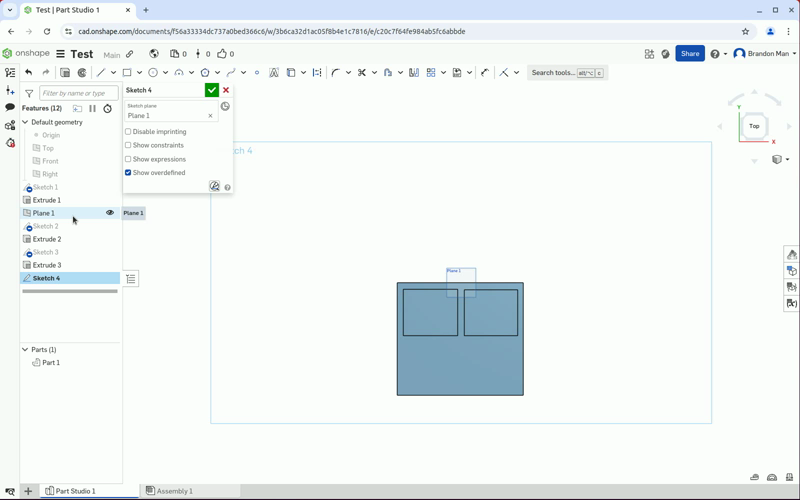
mouse_move(73, 352)
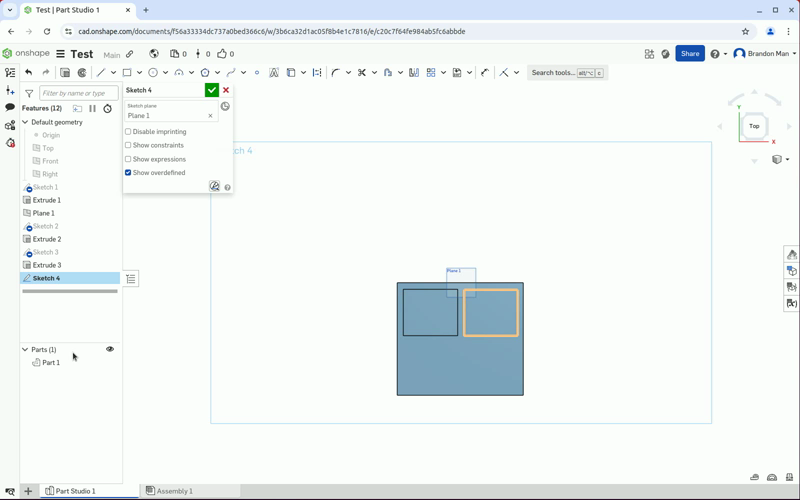
key(y)
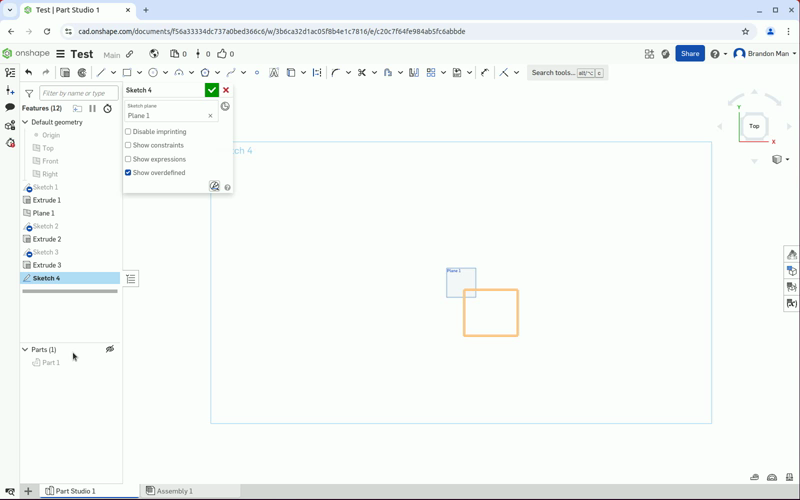
key(l)
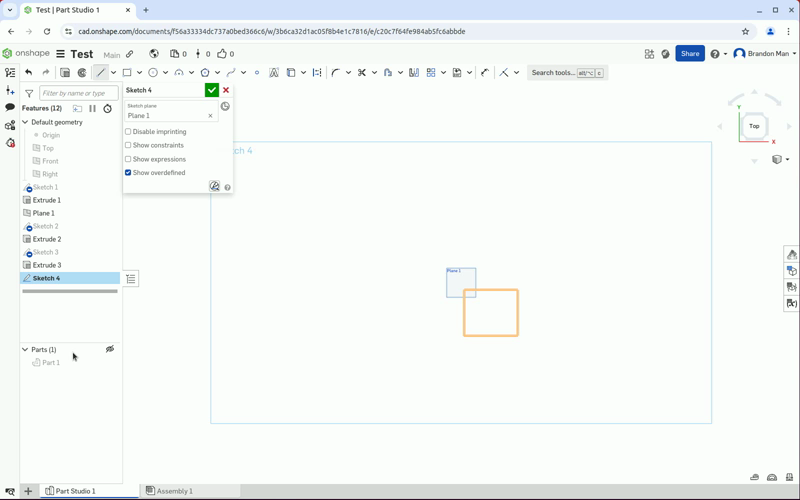
key_down(shift)
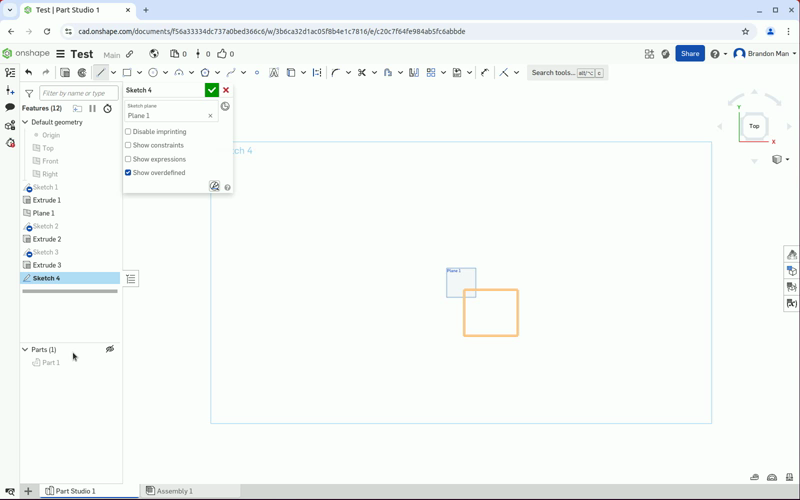
mouse_move(404, 388)
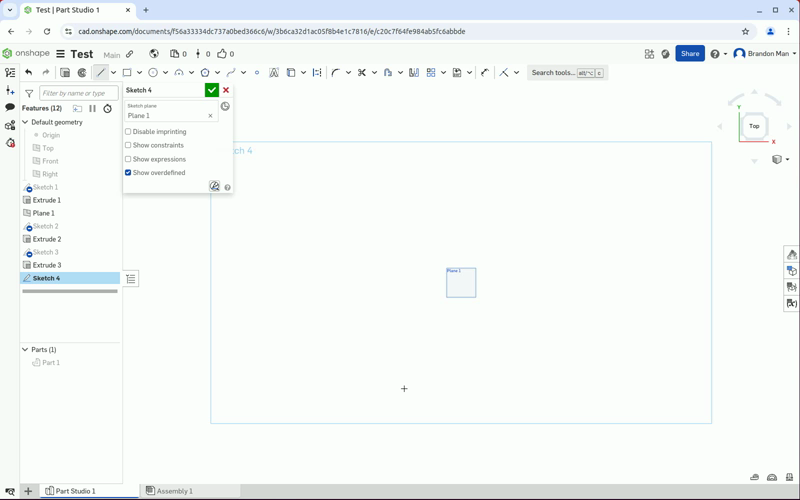
click(404, 388)
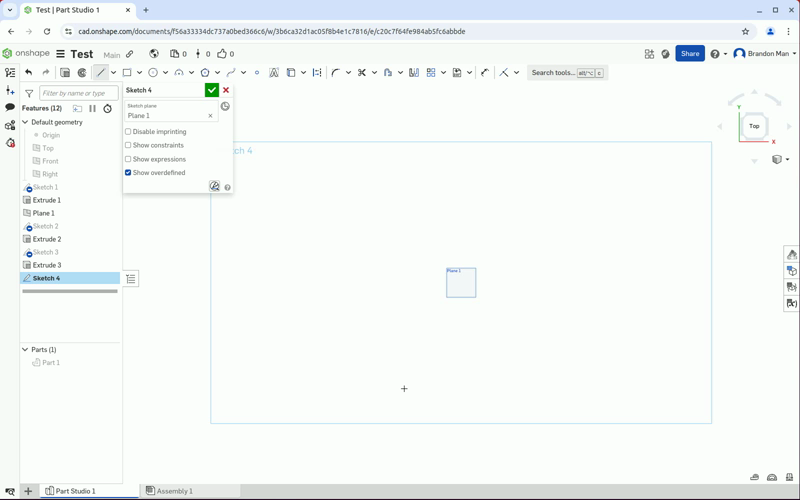
key_up(shift)
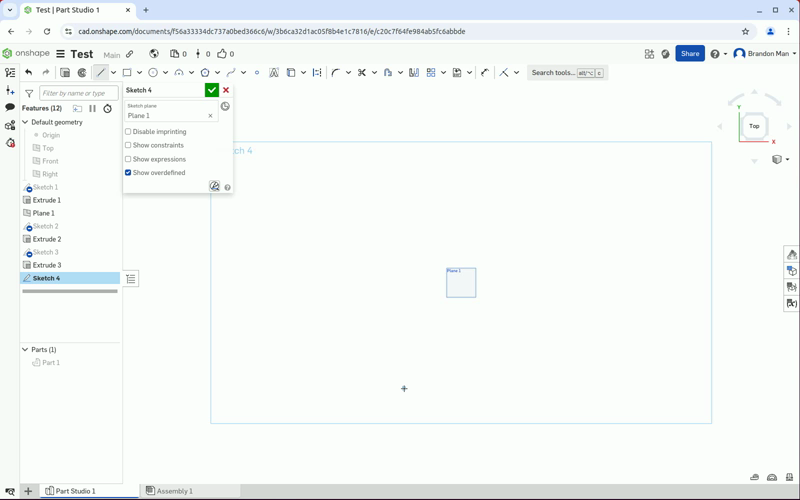
key_down(shift)
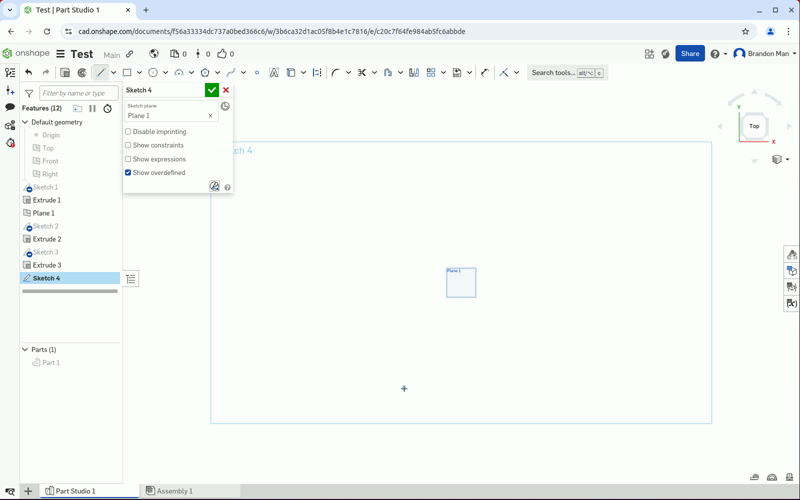
mouse_move(434, 388)
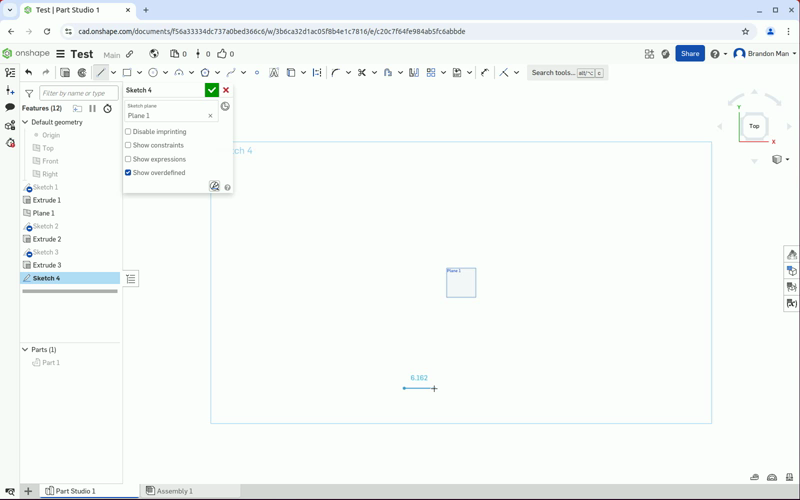
mouse_move(457, 388)
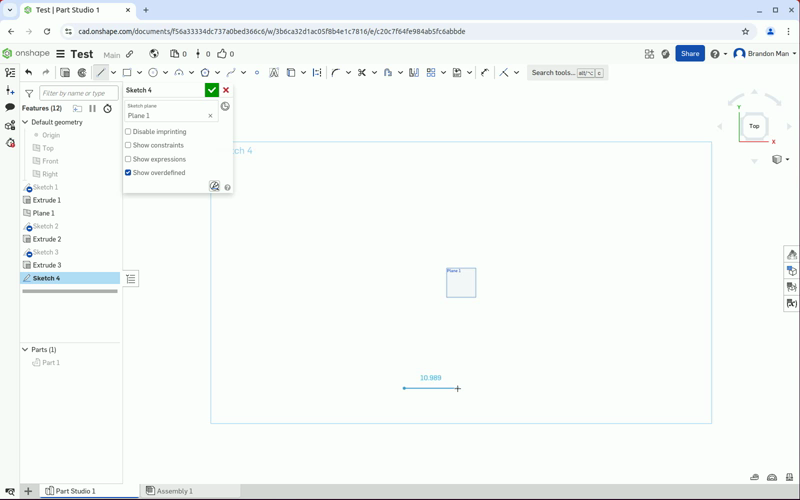
click(457, 388)
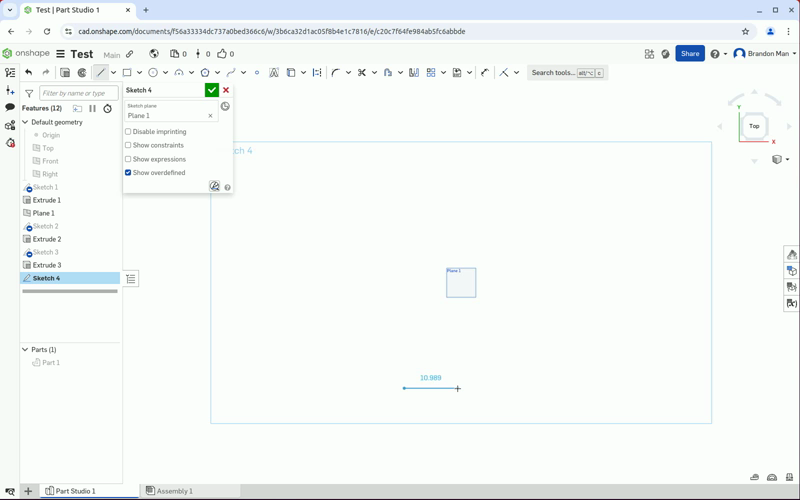
key_up(shift)
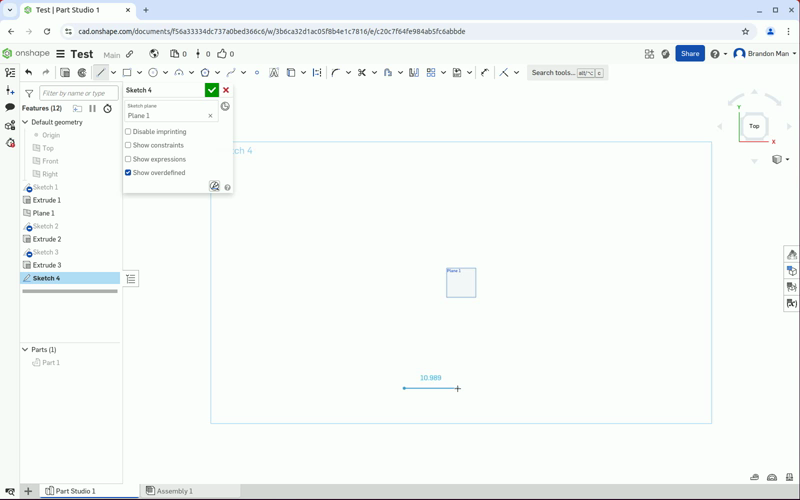
key_down(shift)
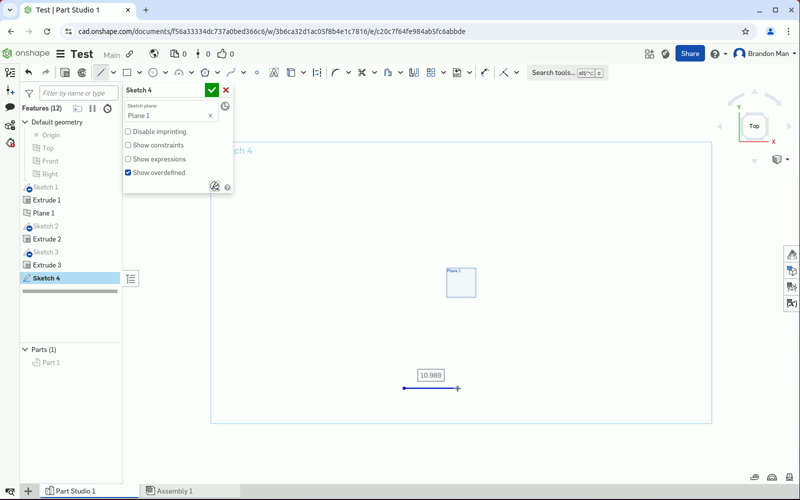
mouse_move(487, 388)
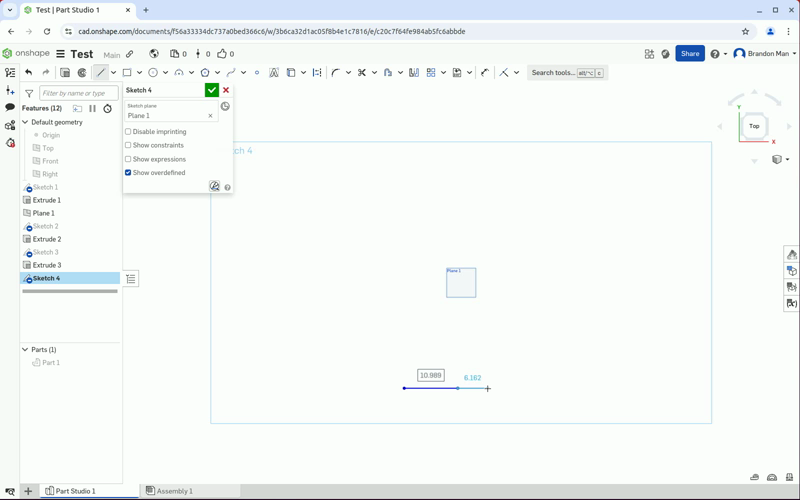
mouse_move(457, 342)
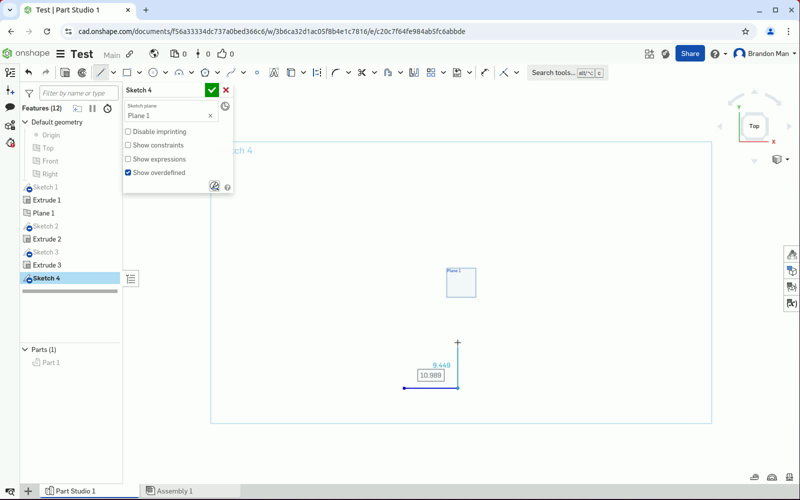
click(457, 342)
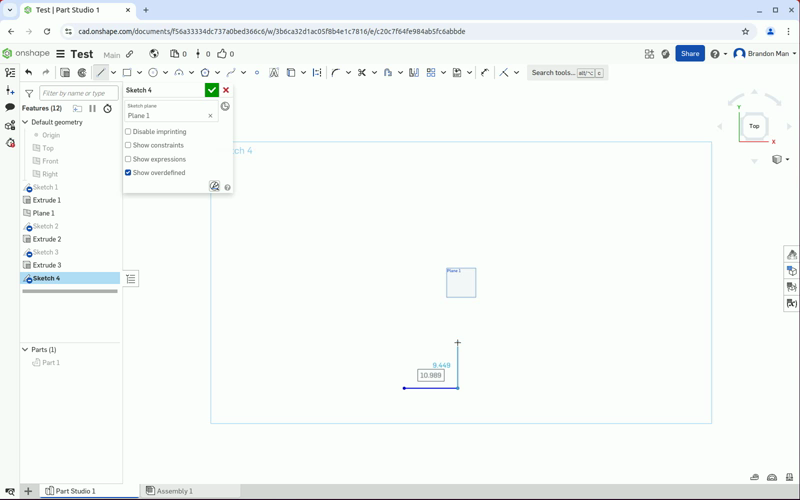
key_up(shift)
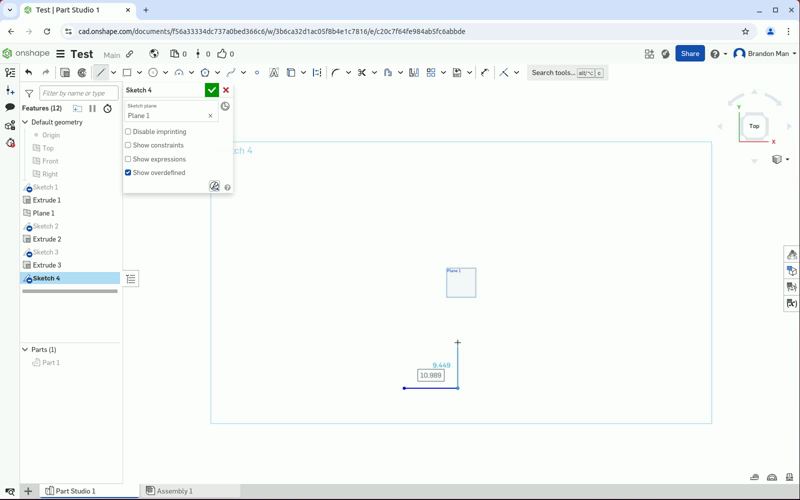
key_down(shift)
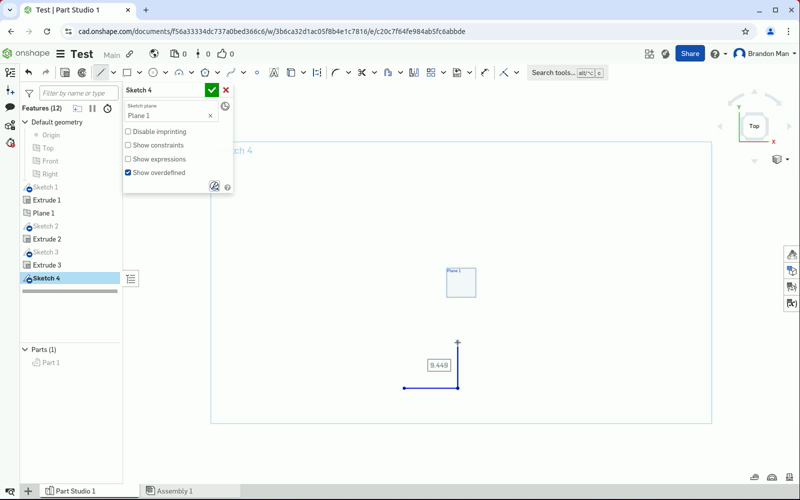
mouse_move(487, 342)
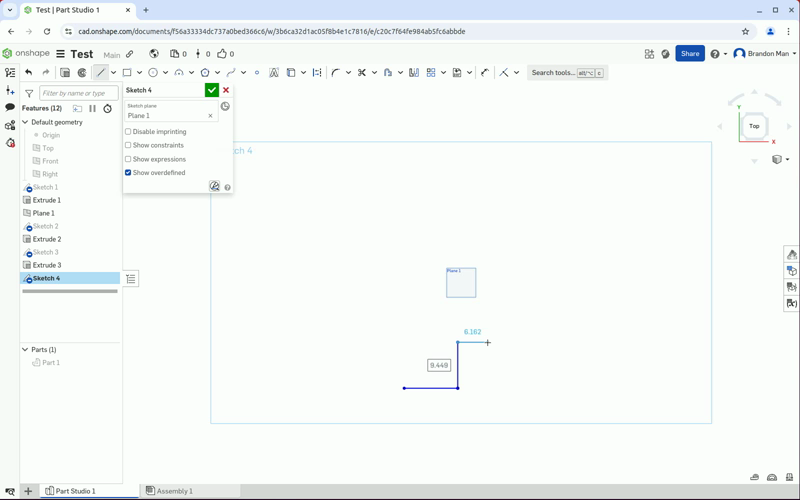
mouse_move(404, 342)
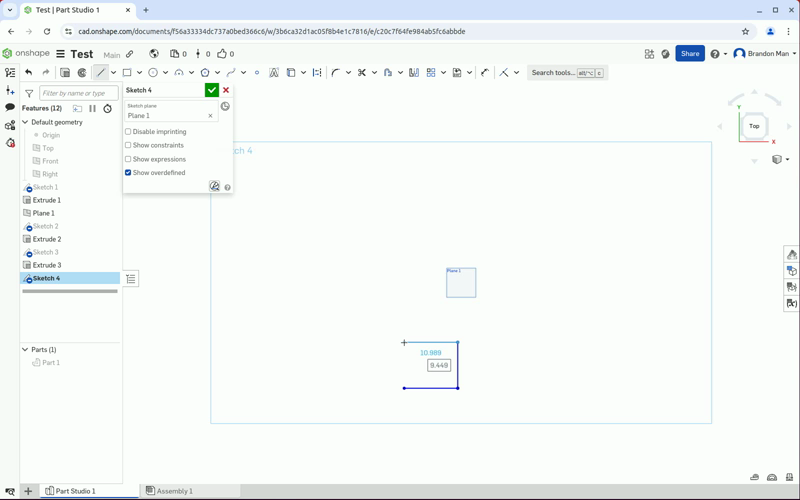
click(404, 342)
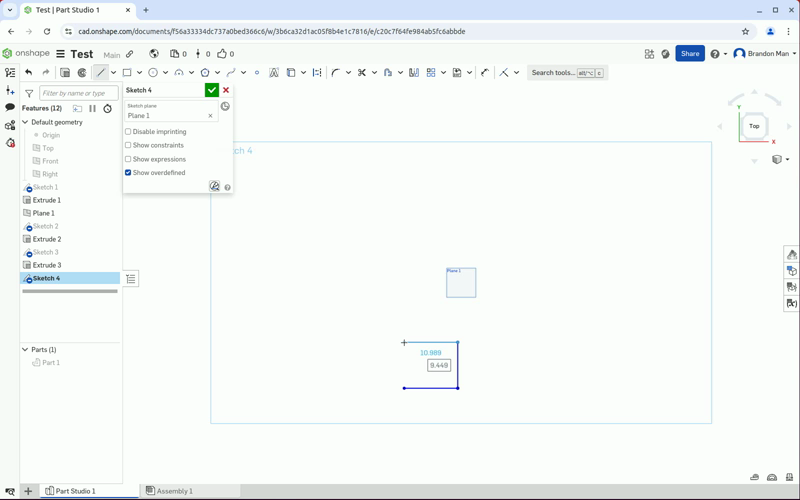
key_up(shift)
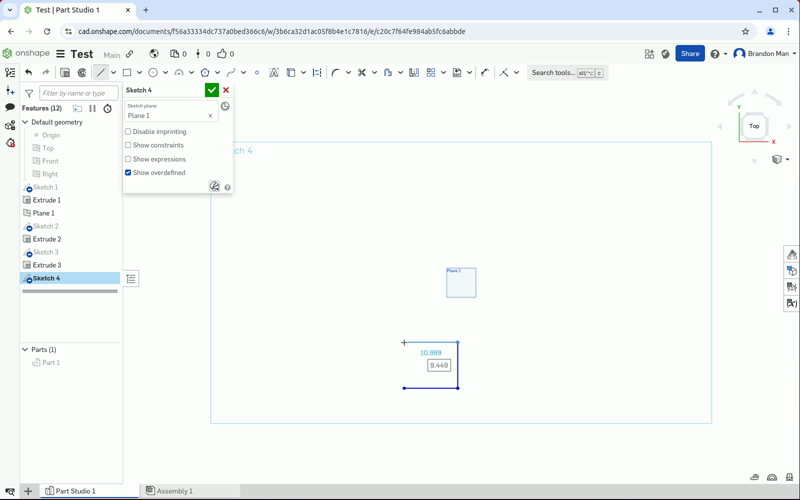
mouse_move(434, 342)
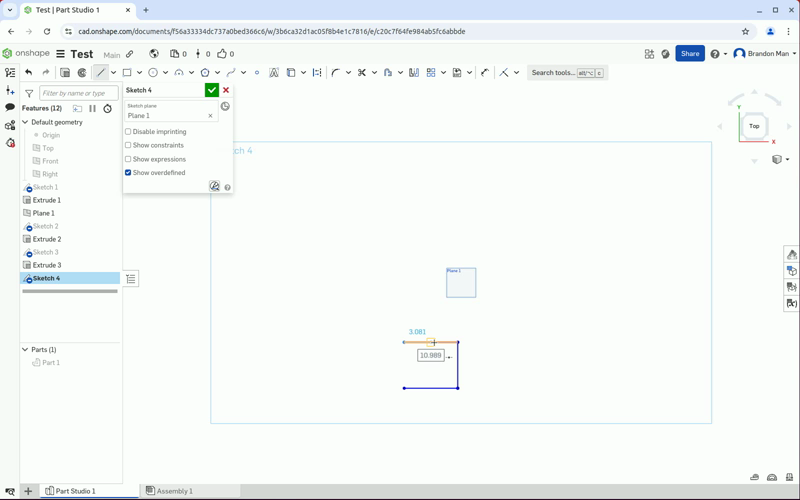
key_down(shift)
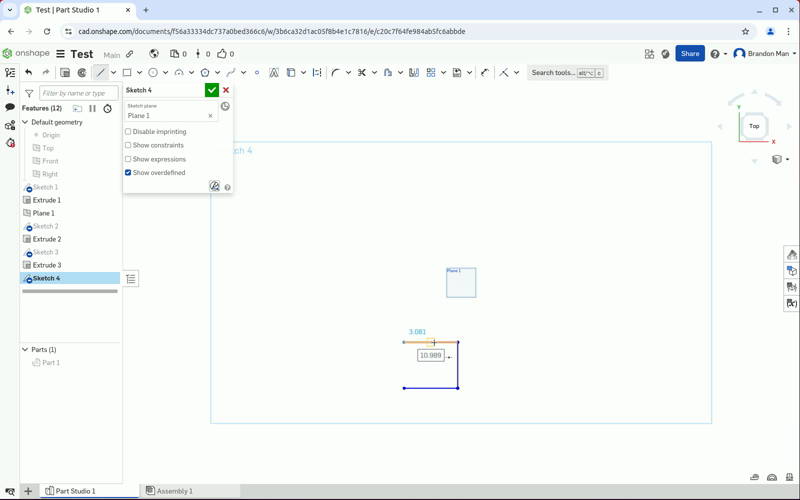
mouse_move(404, 388)
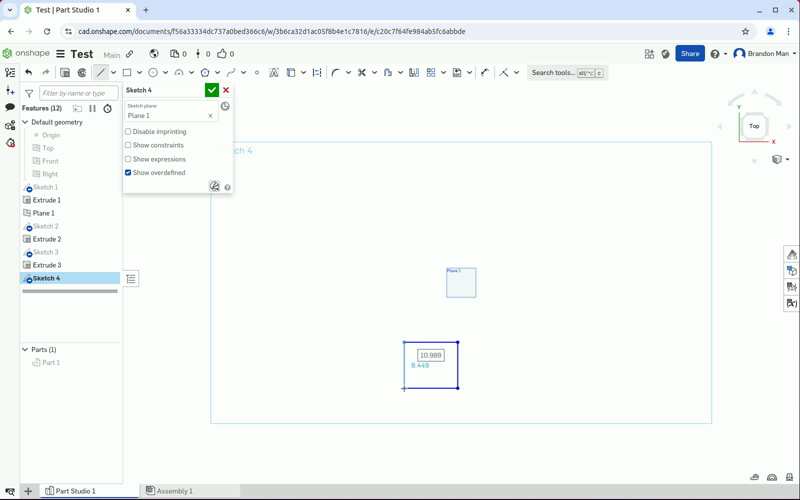
key_up(shift)
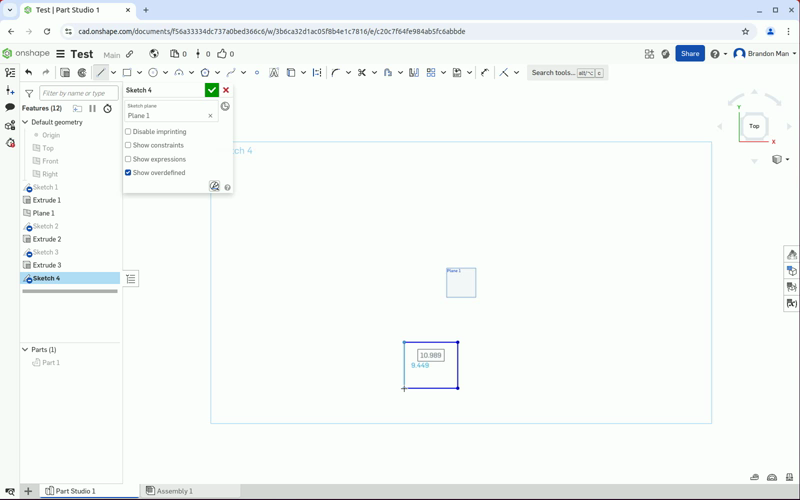
click(404, 388)
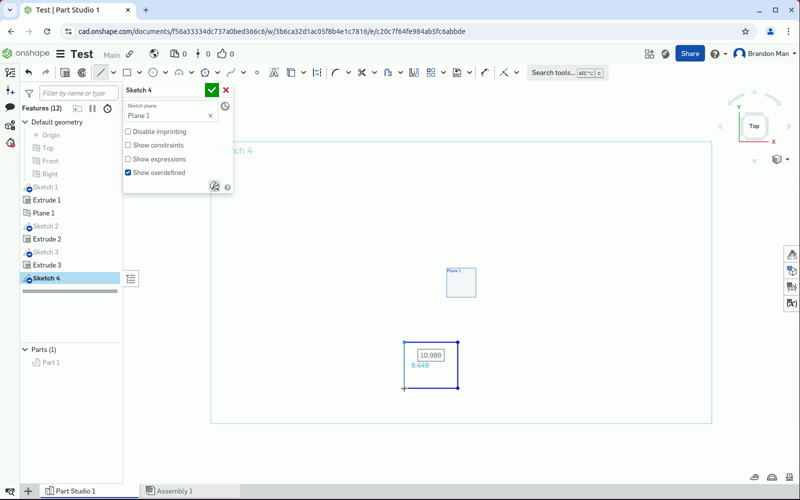
key(esc)
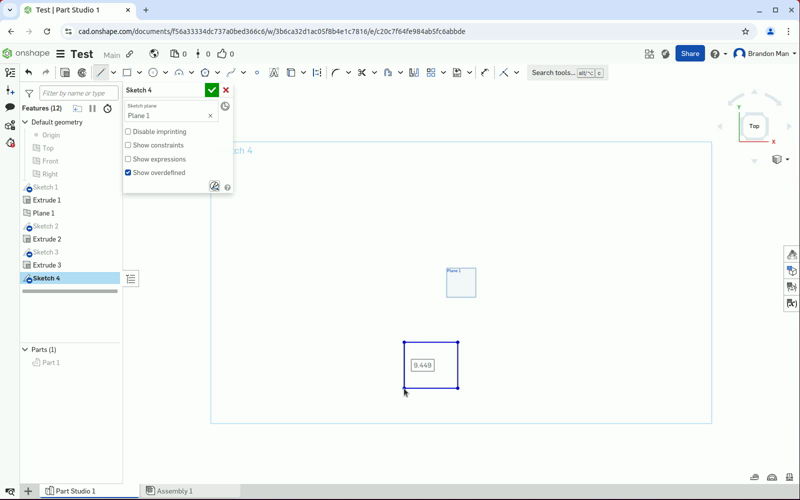
mouse_move(417, 358)
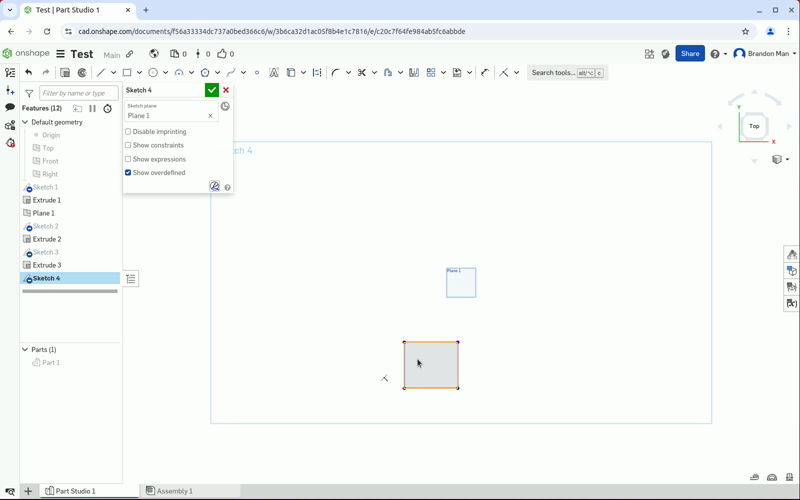
click(417, 358)
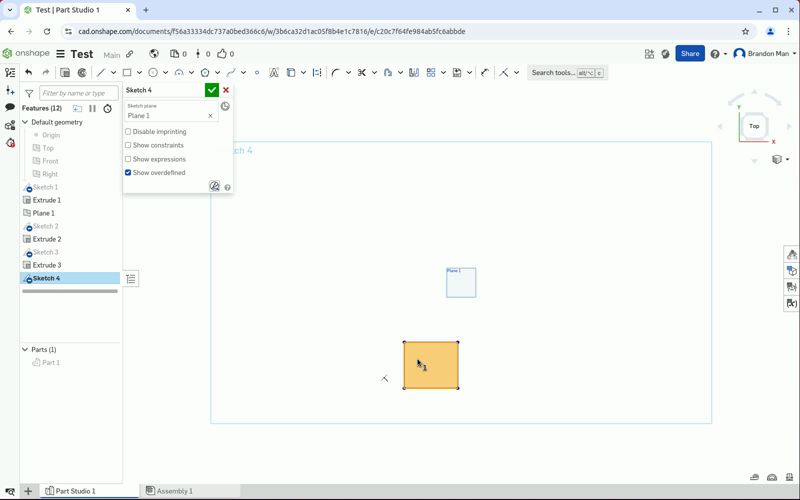
mouse_move(73, 352)
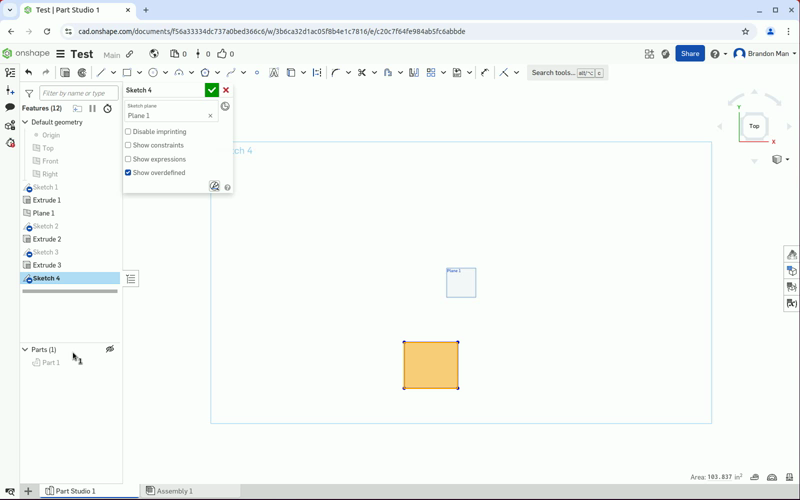
key(shift+y)
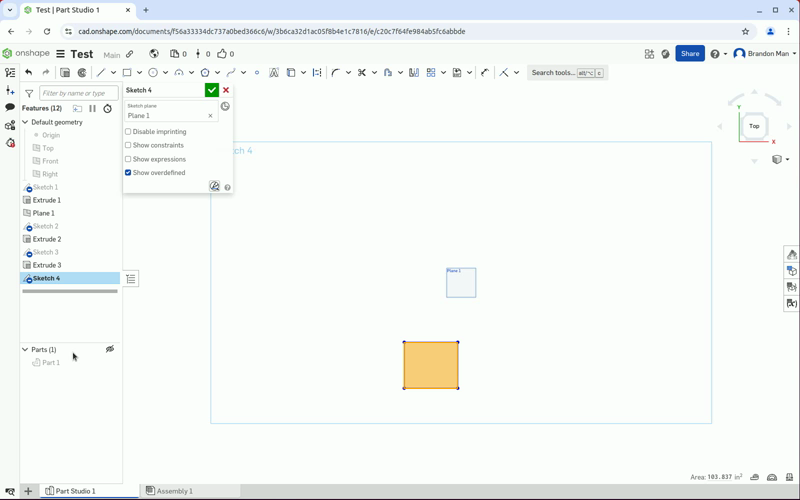
key(shift+e)
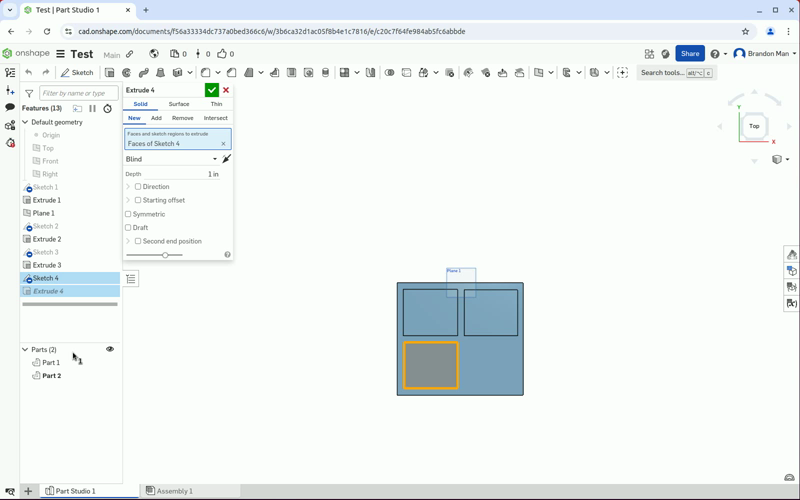
mouse_move(143, 106)
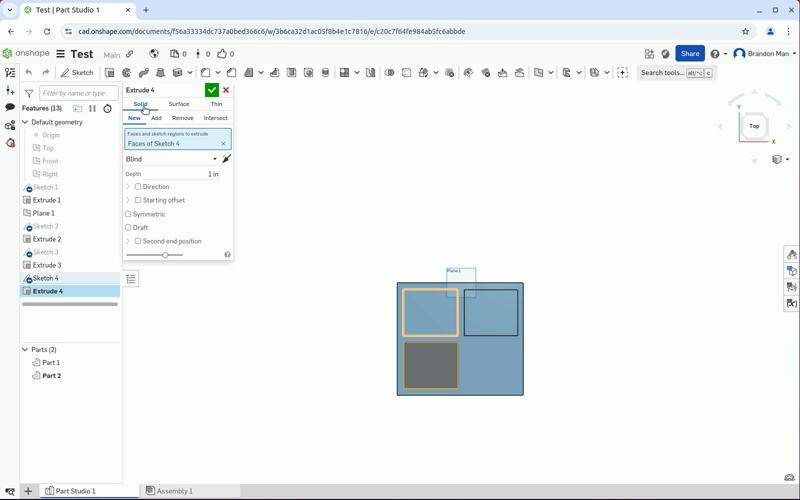
click(143, 106)
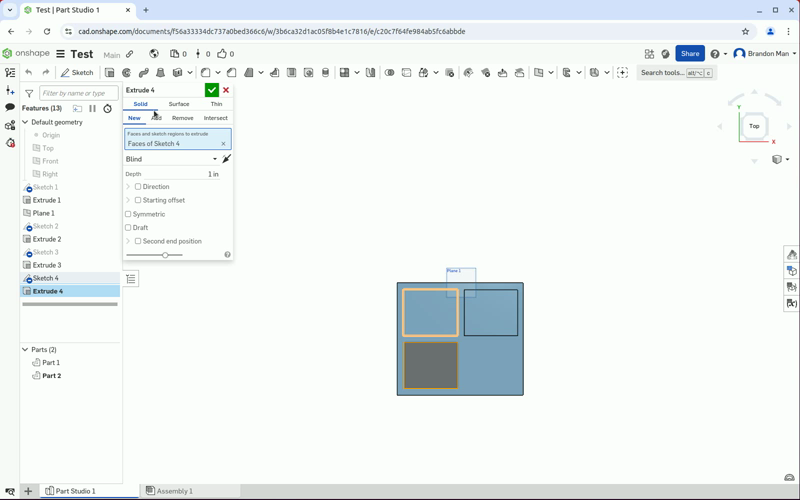
mouse_move(186, 120)
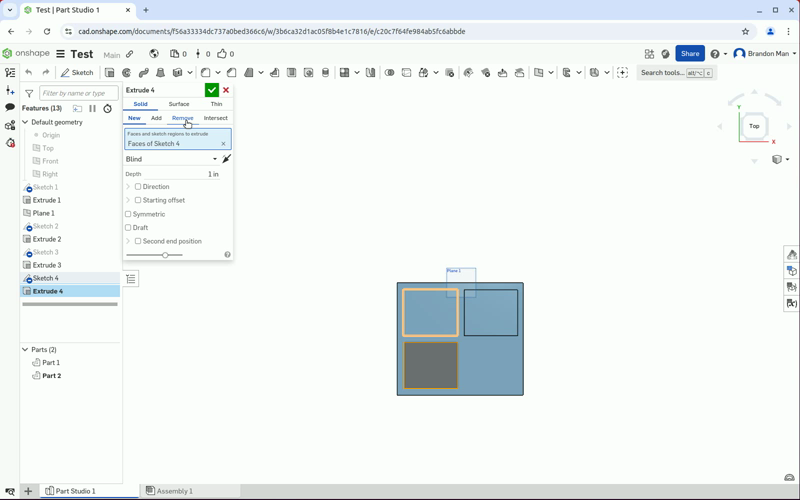
click(186, 120)
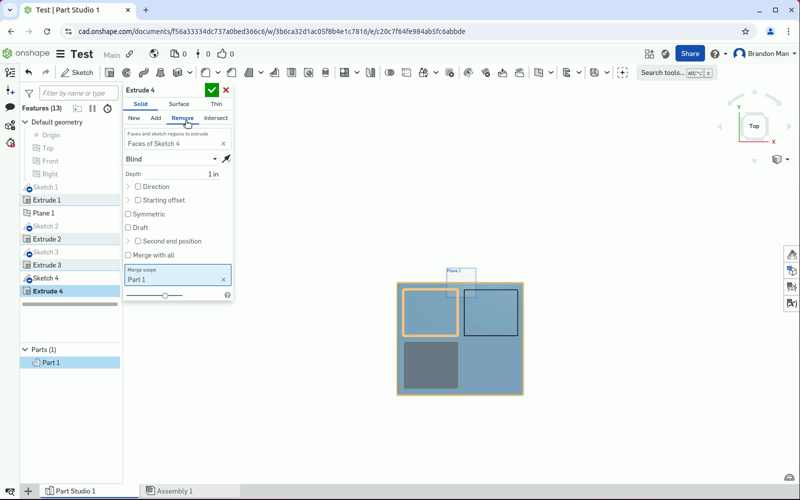
key(tab, 4)
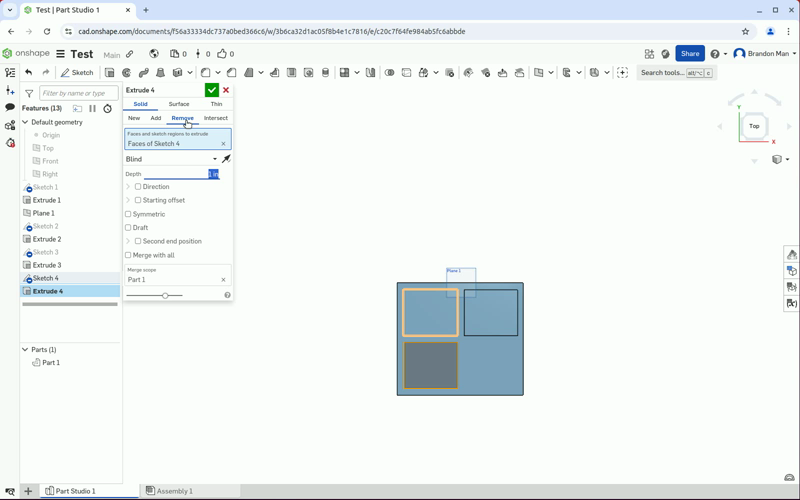
text(30.811)
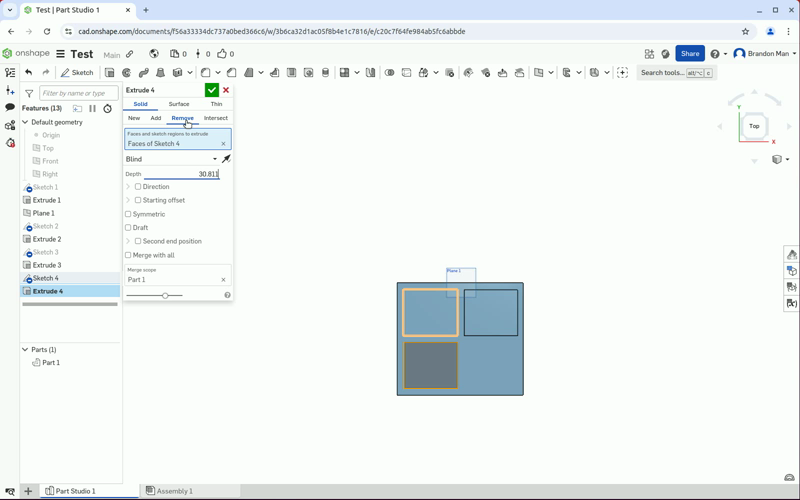
key(tab, 6)
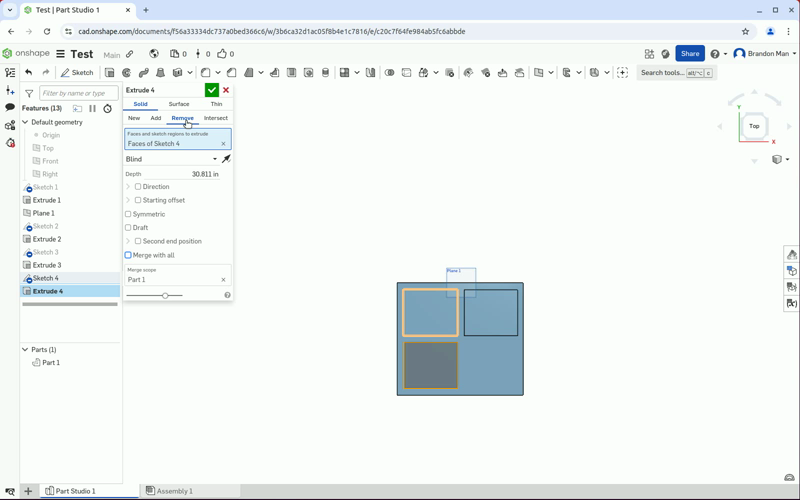
key(space)
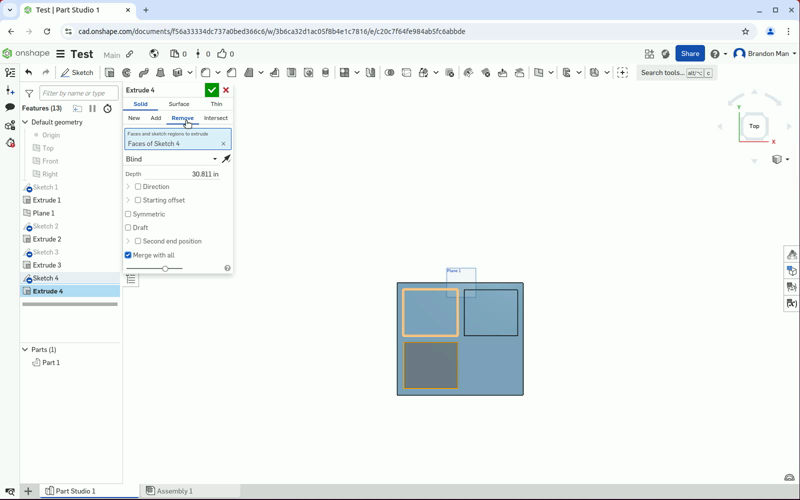
key(enter)
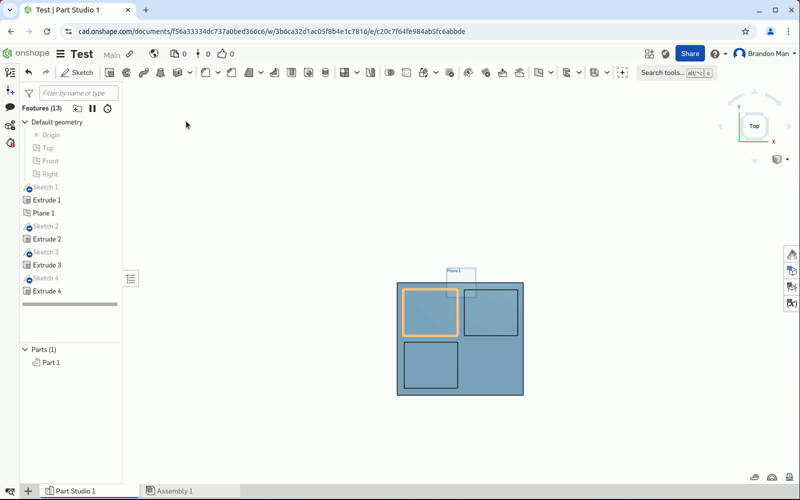
key(shift+h)
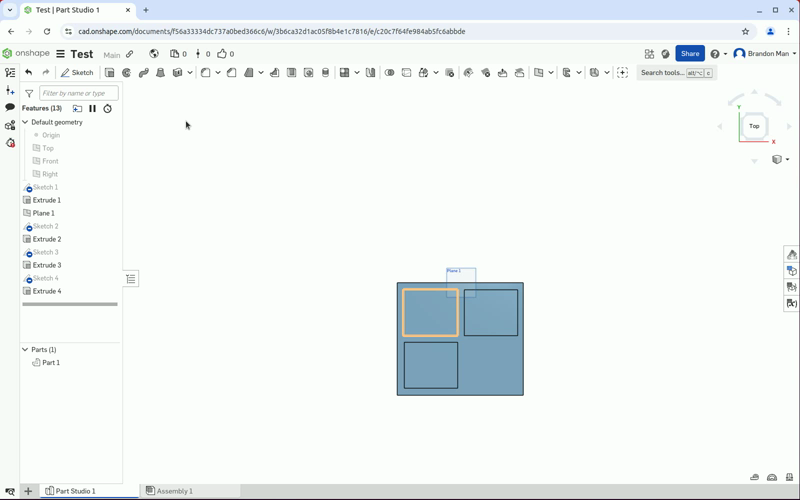
key(shift+h)
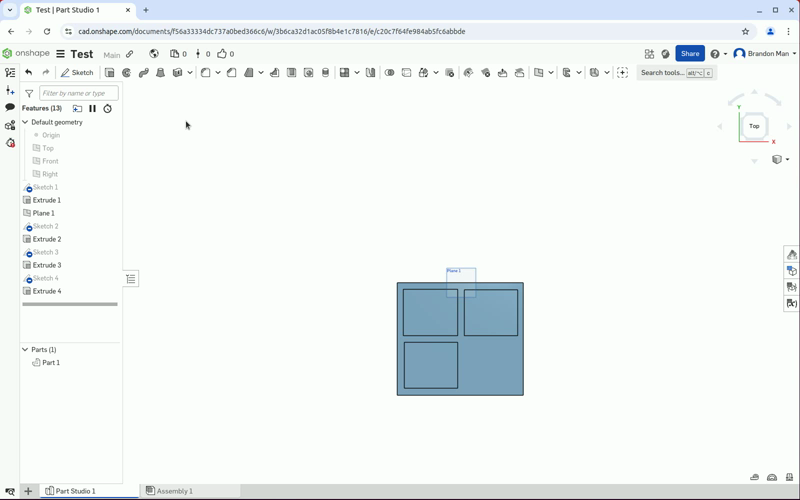
mouse_move(73, 189)
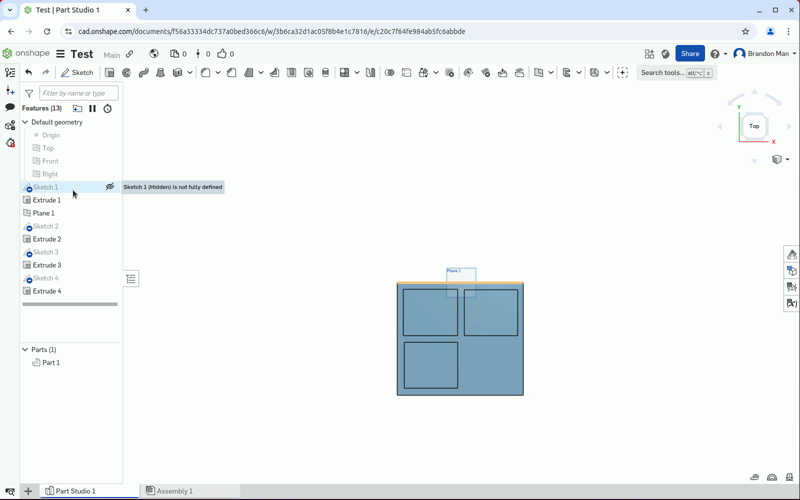
click(73, 189)
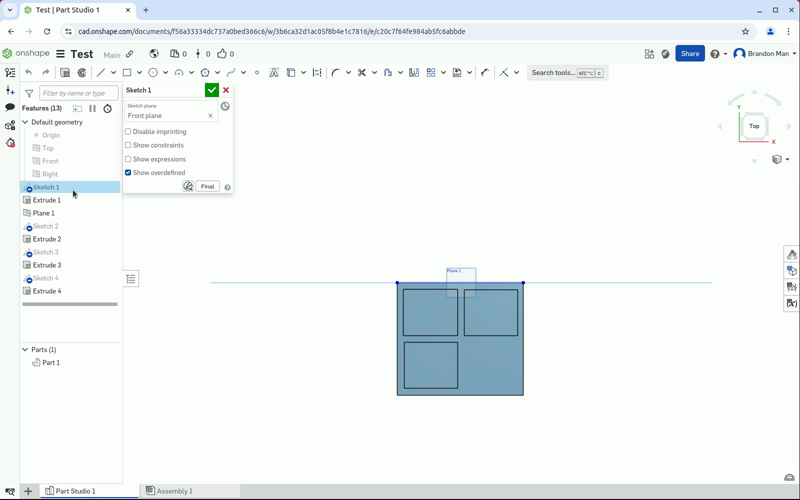
mouse_move(229, 92)
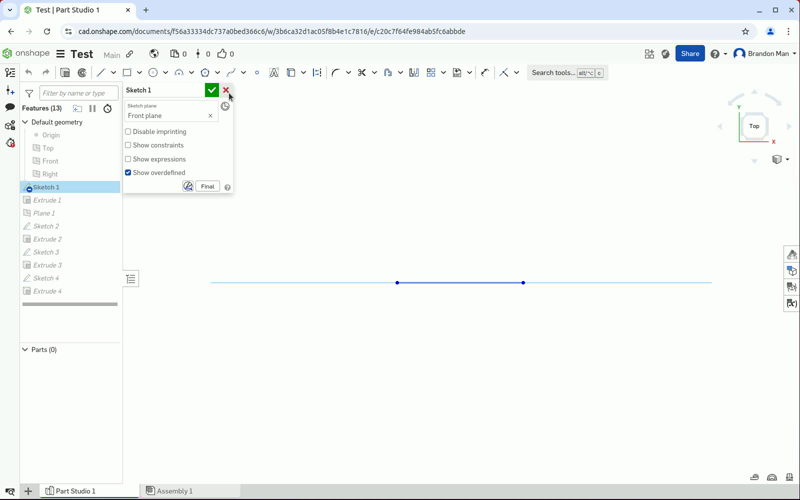
click(229, 92)
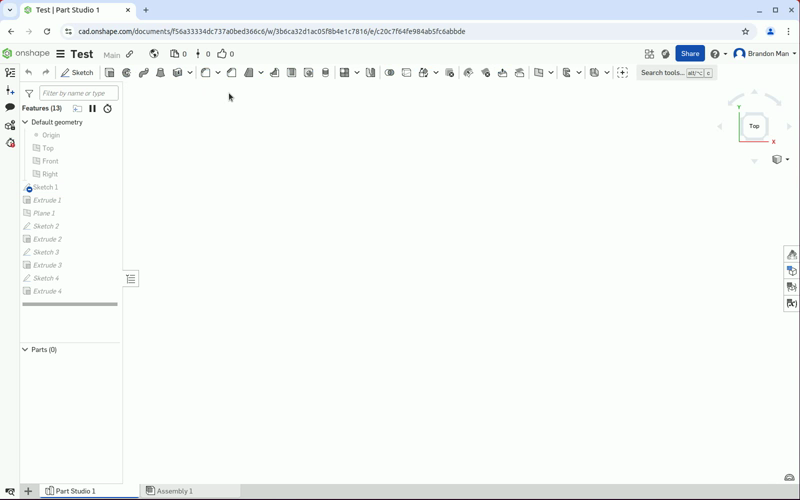
key(shift+s)
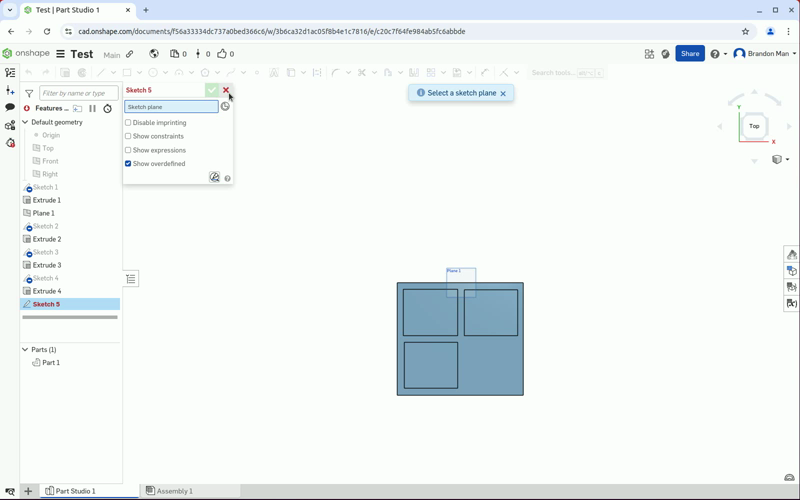
mouse_move(73, 215)
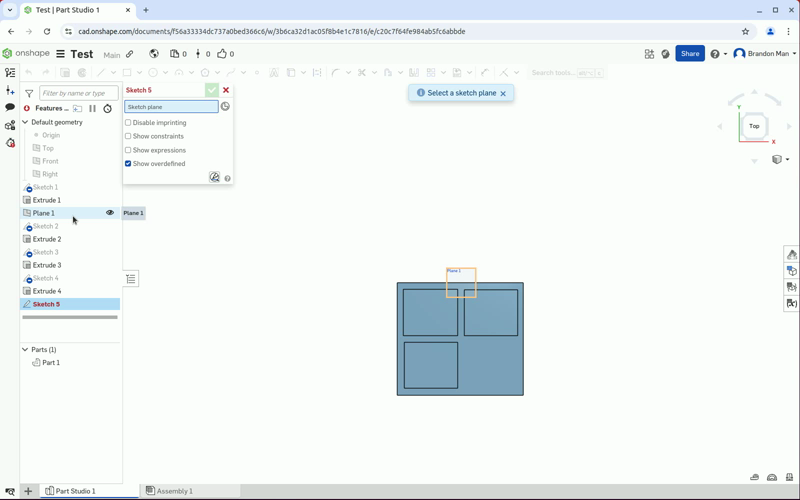
click(73, 215)
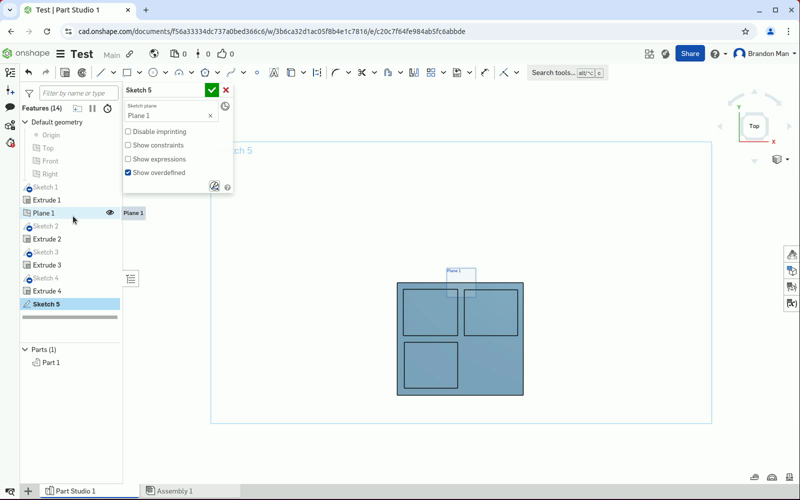
mouse_move(73, 352)
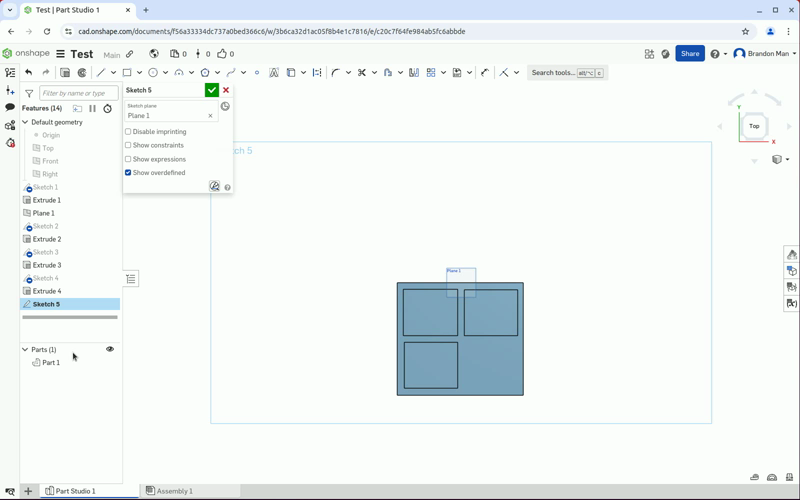
key(y)
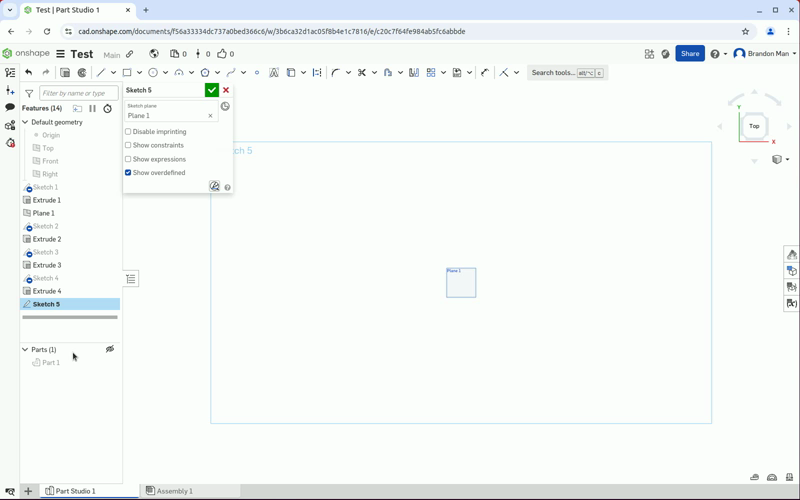
key(l)
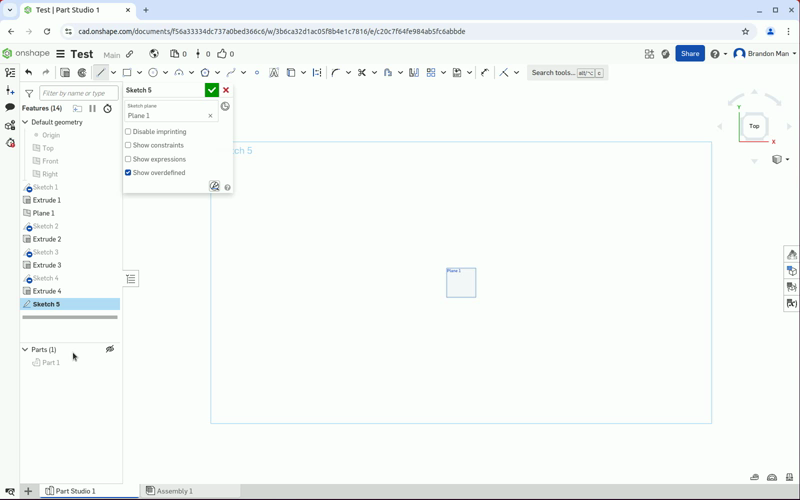
key_down(shift)
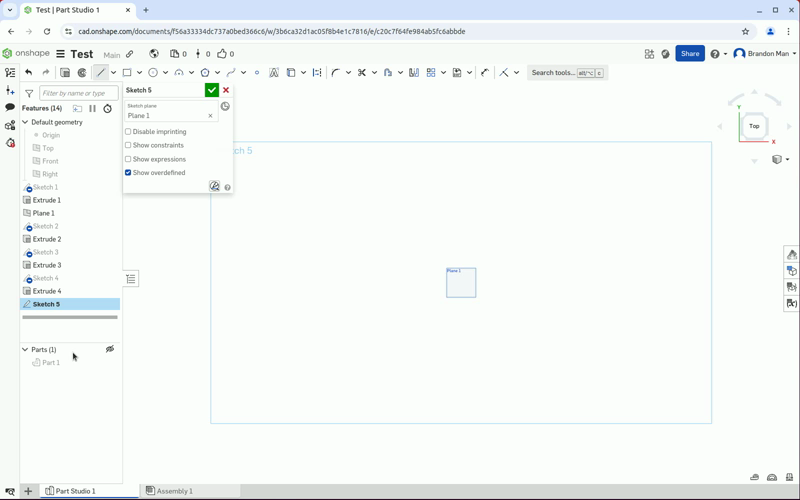
mouse_move(464, 388)
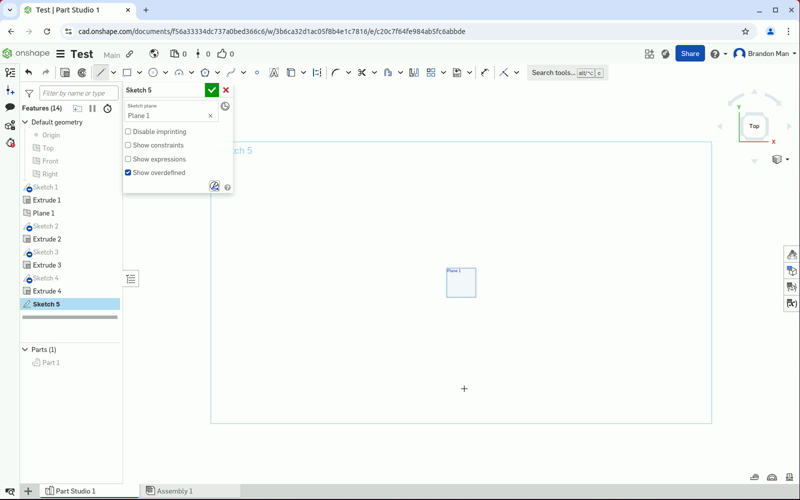
click(464, 388)
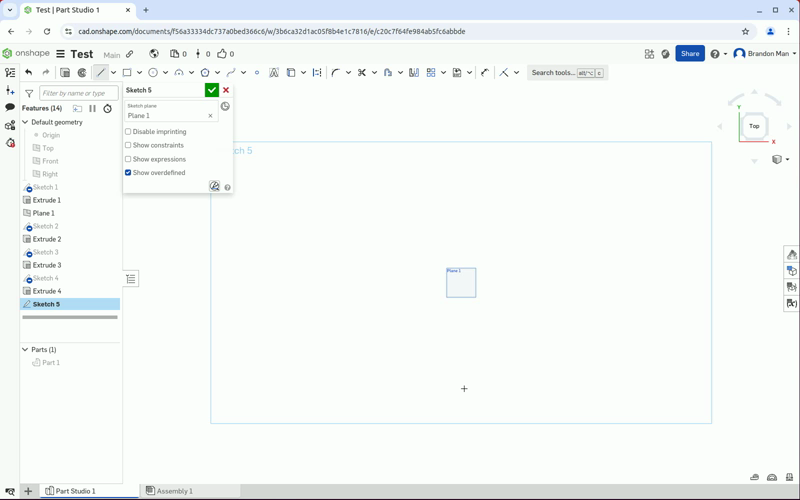
key_up(shift)
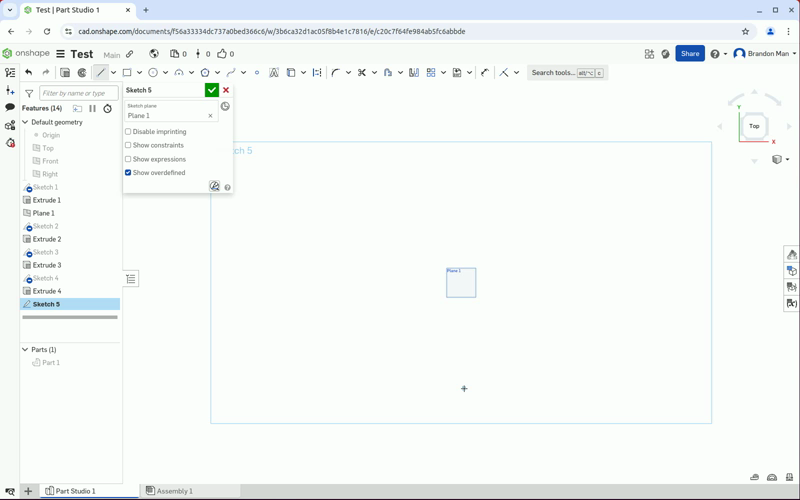
key_down(shift)
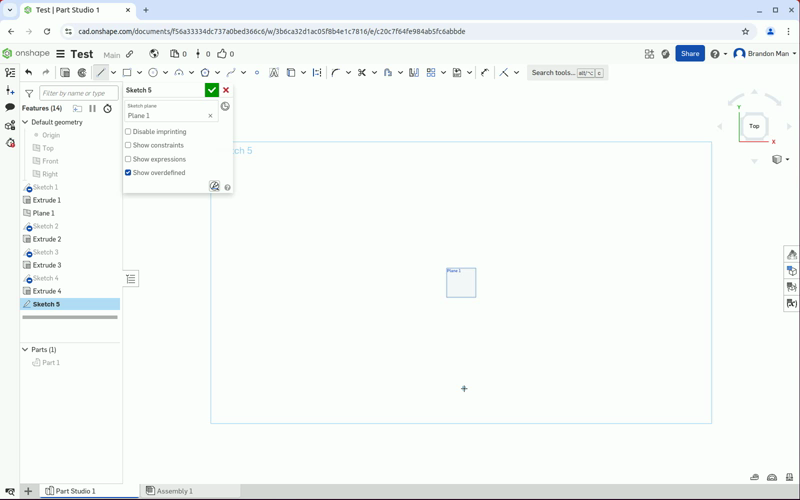
mouse_move(494, 388)
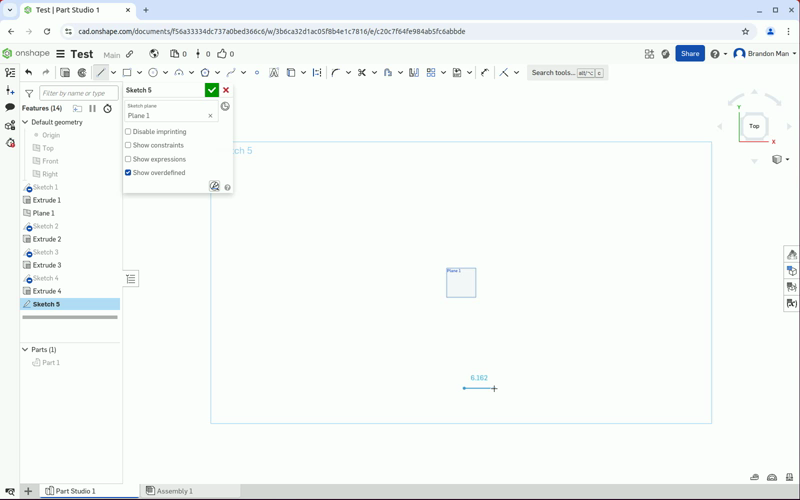
mouse_move(517, 388)
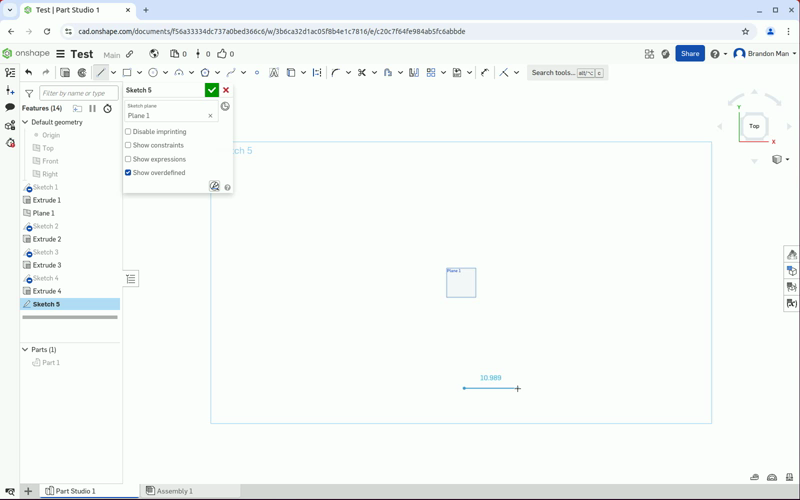
click(517, 388)
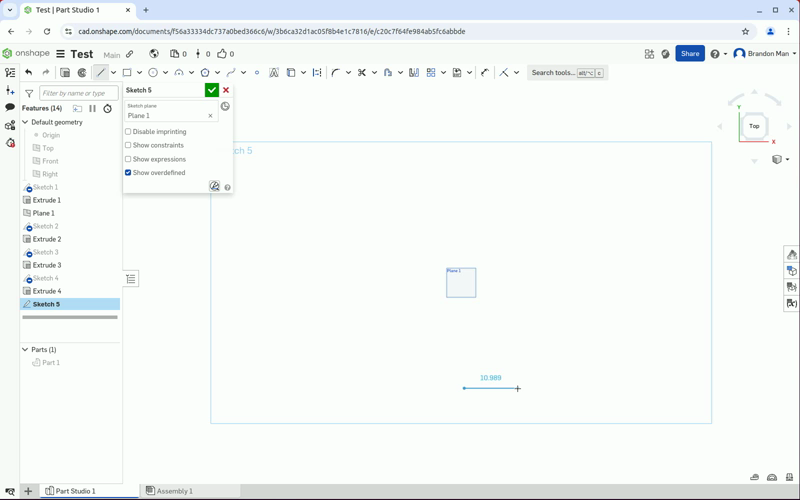
key_up(shift)
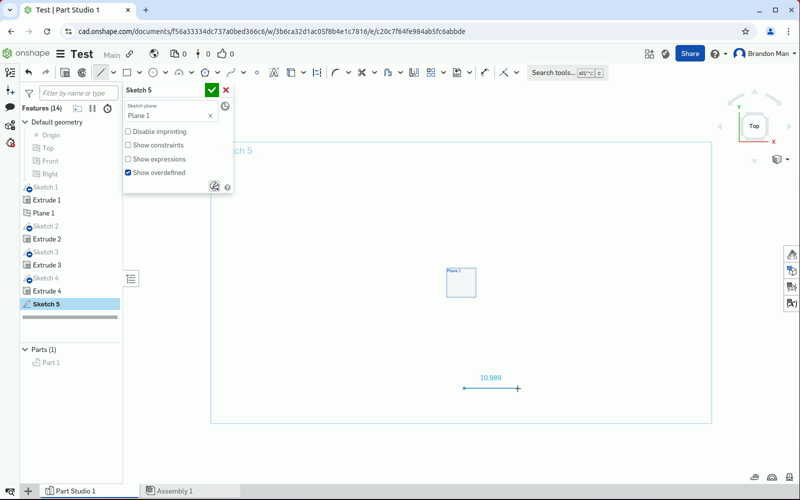
key_down(shift)
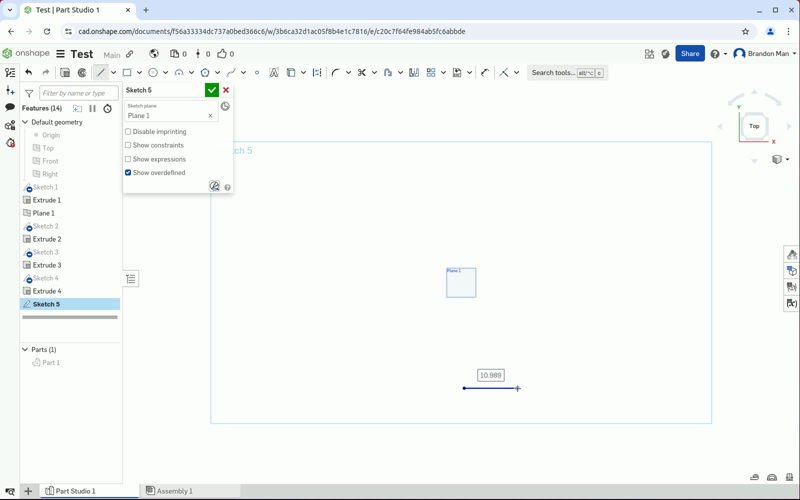
mouse_move(547, 388)
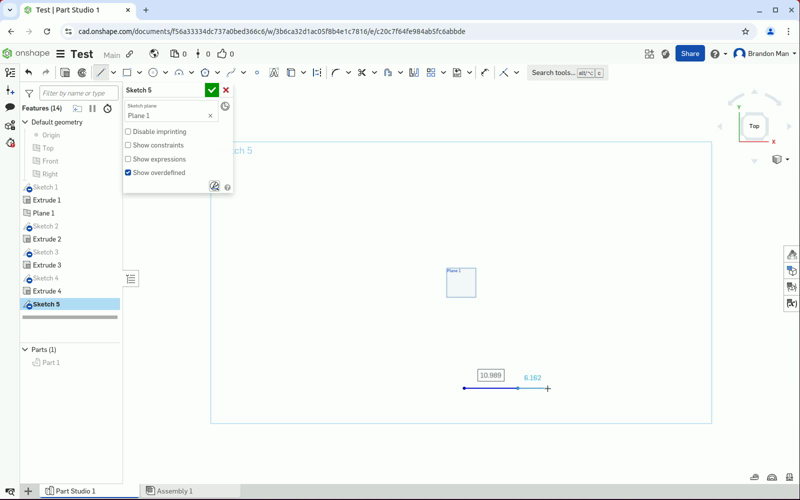
mouse_move(517, 342)
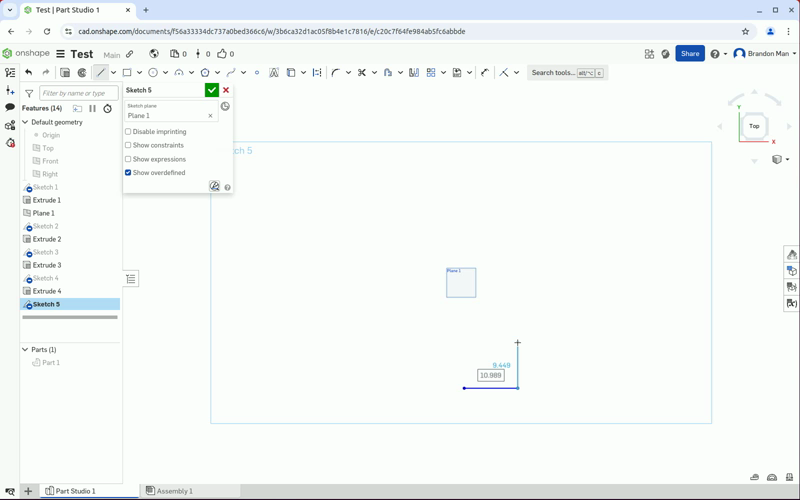
click(517, 342)
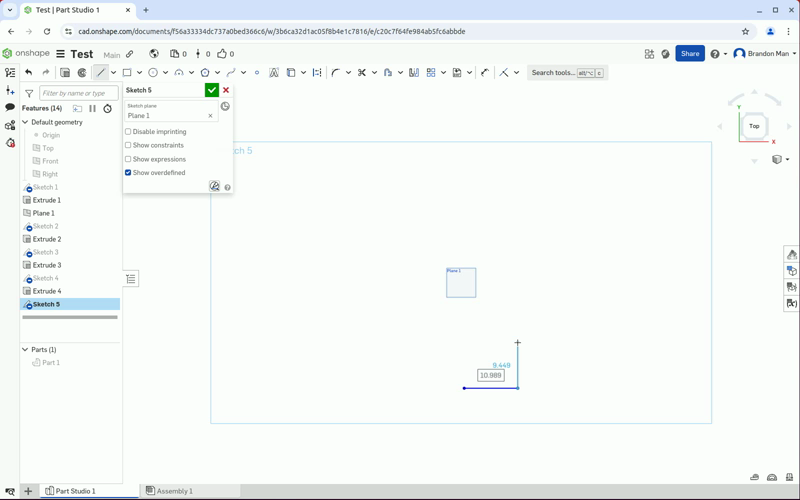
key_up(shift)
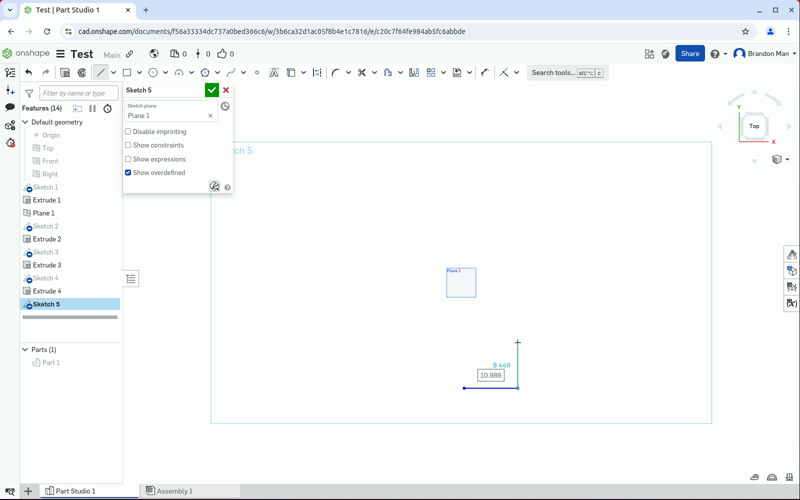
key_down(shift)
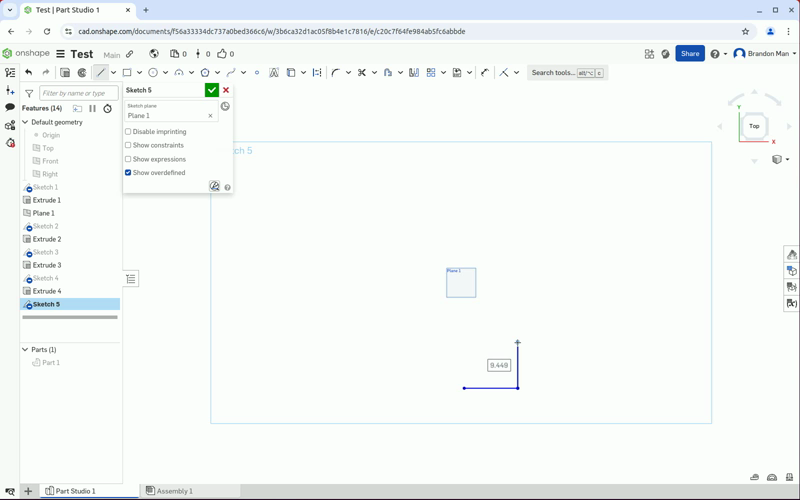
mouse_move(547, 342)
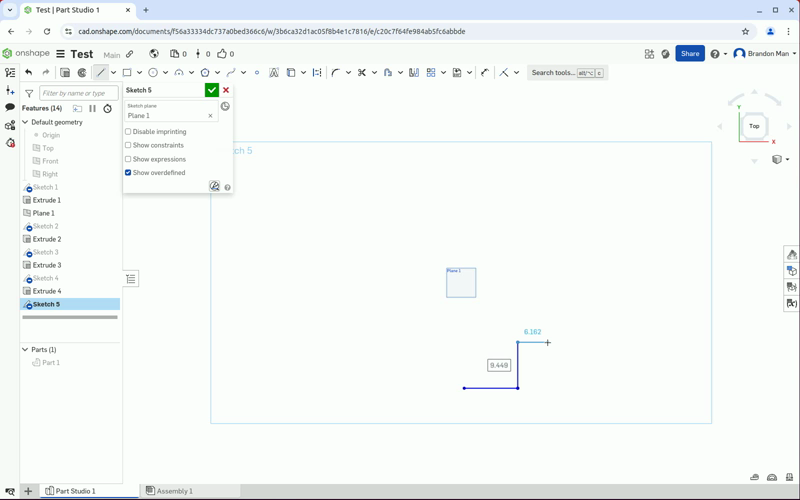
mouse_move(464, 342)
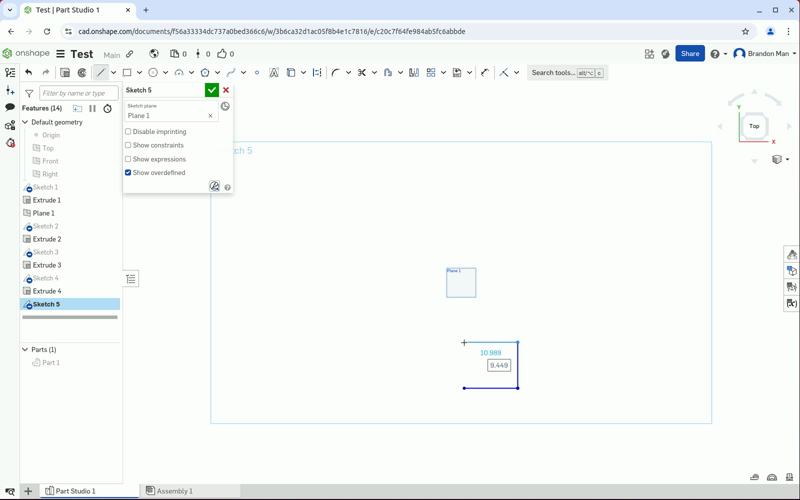
click(464, 342)
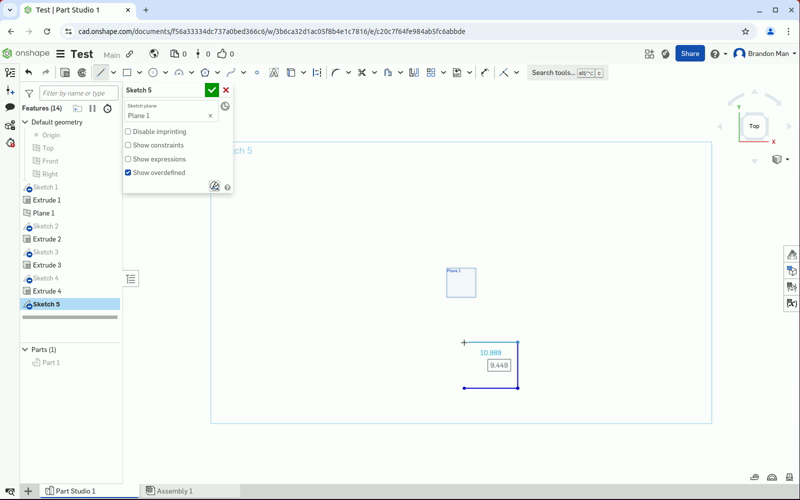
key_up(shift)
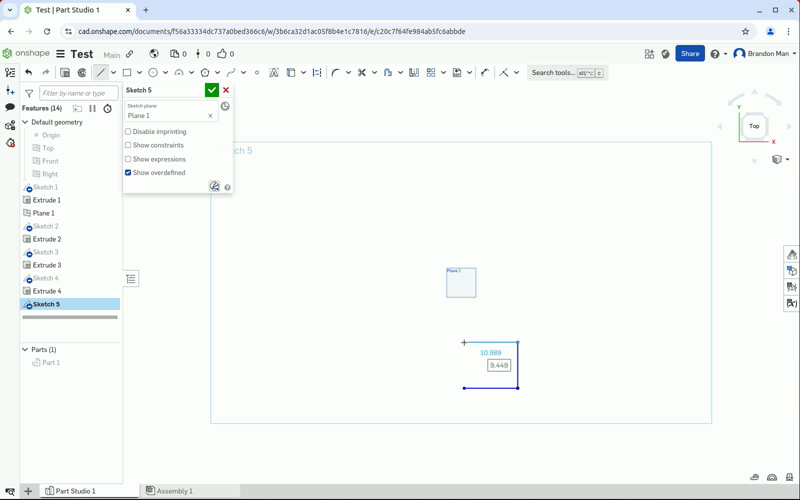
mouse_move(494, 342)
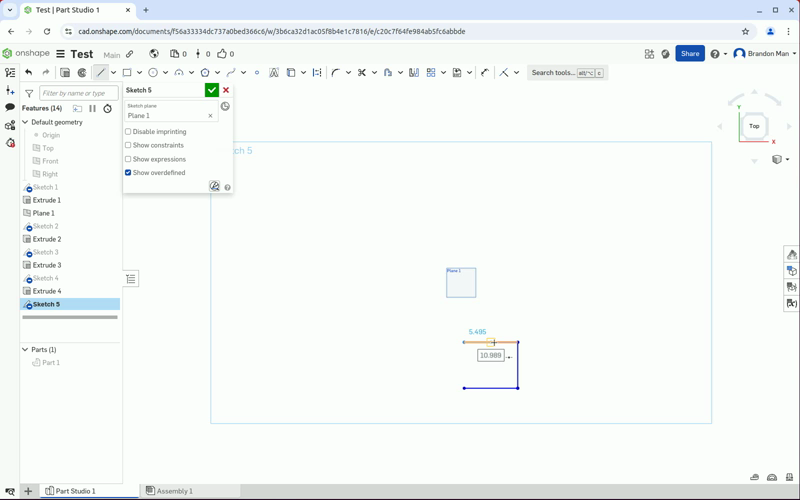
key_down(shift)
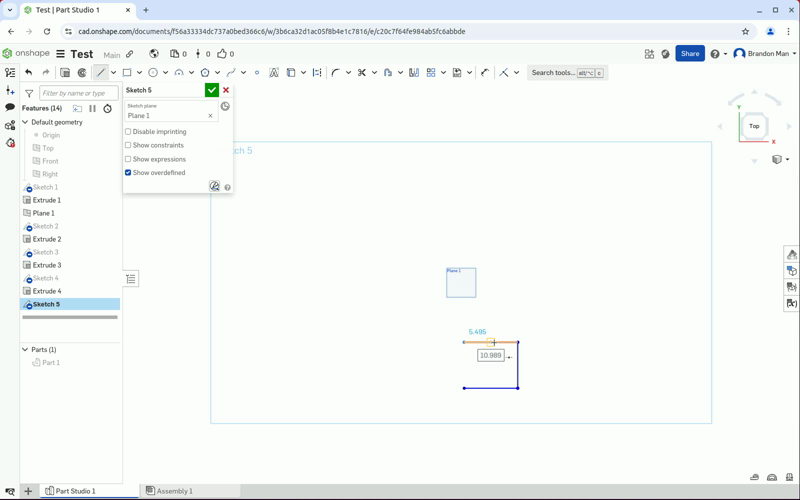
mouse_move(464, 388)
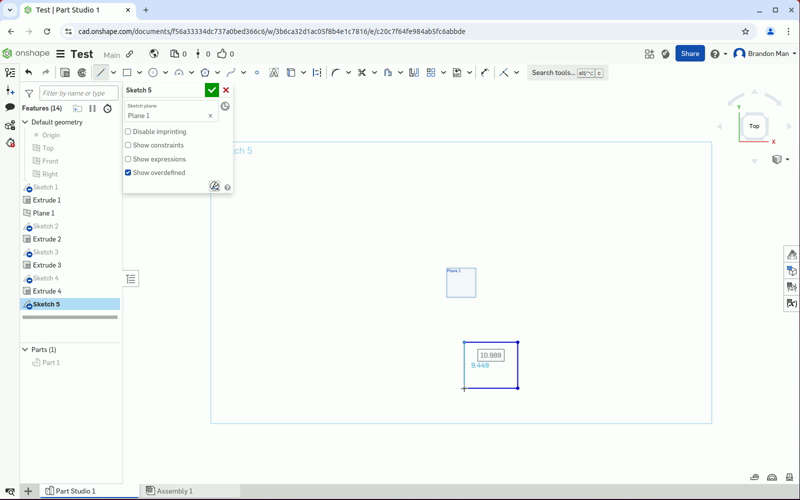
key_up(shift)
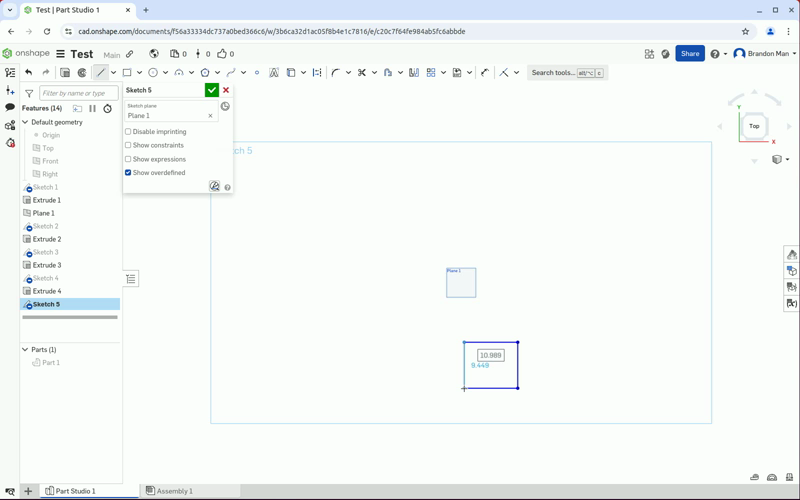
click(464, 388)
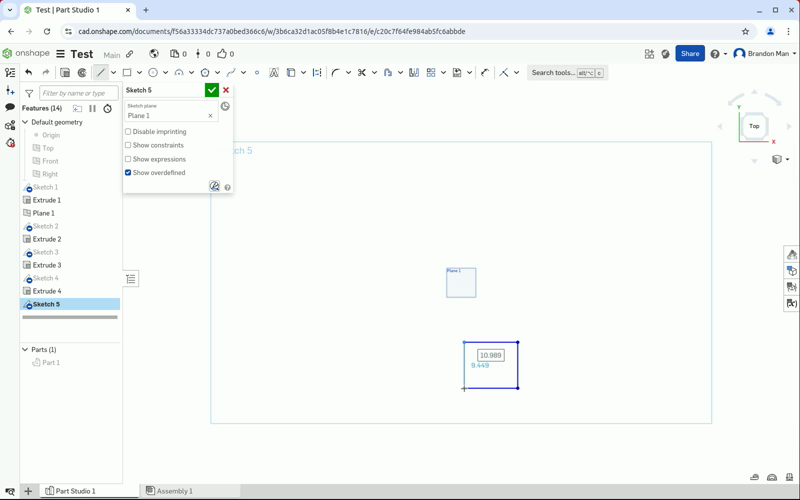
key(esc)
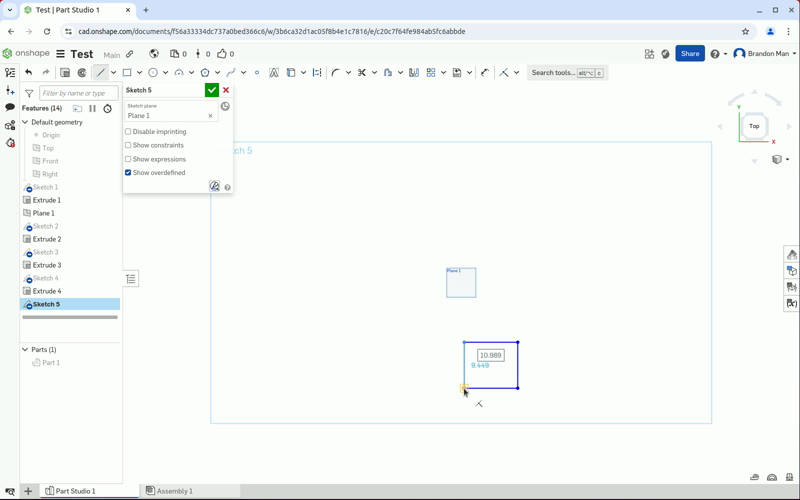
mouse_move(493, 348)
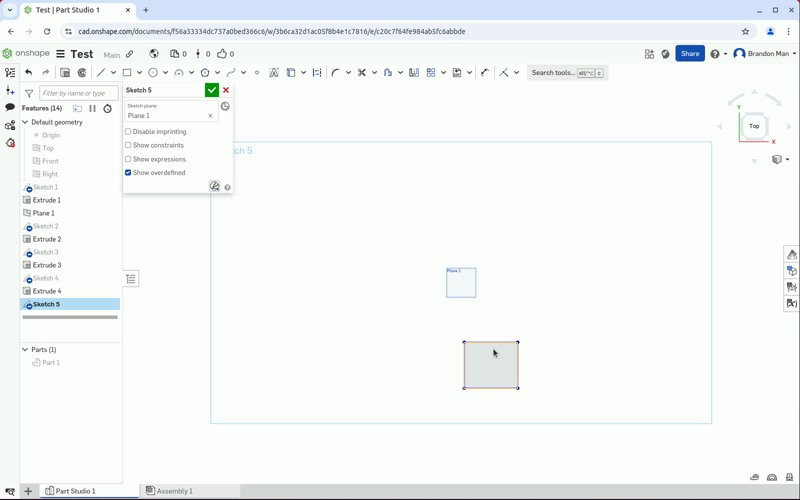
click(493, 348)
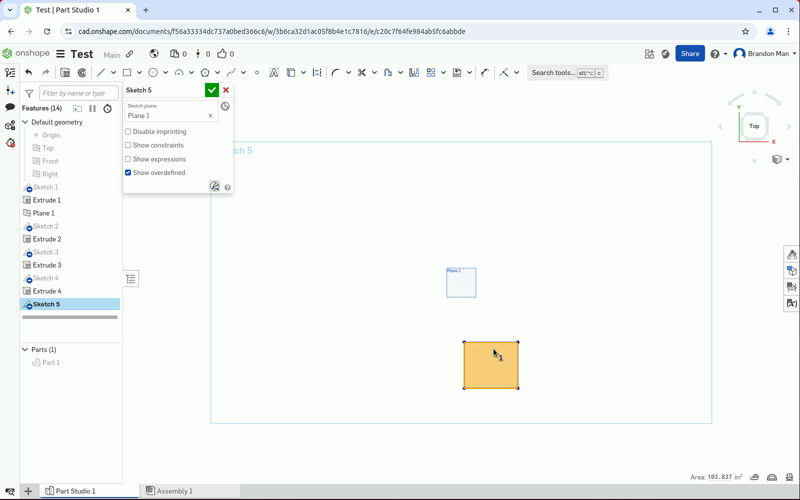
mouse_move(73, 352)
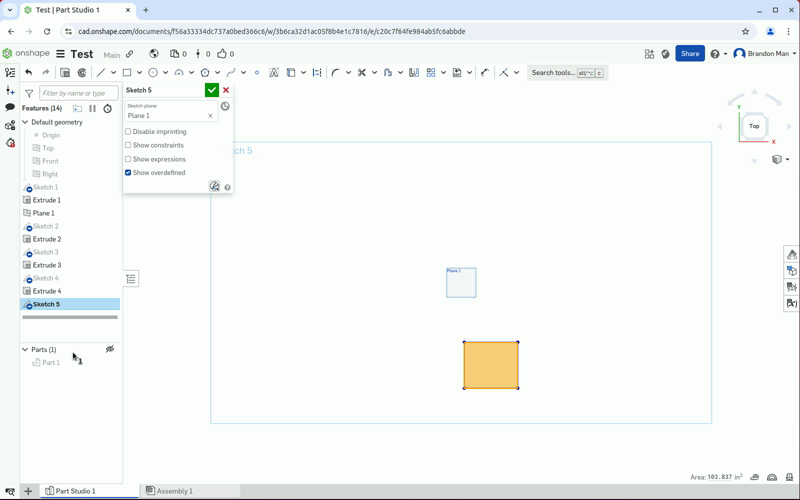
key(shift+y)
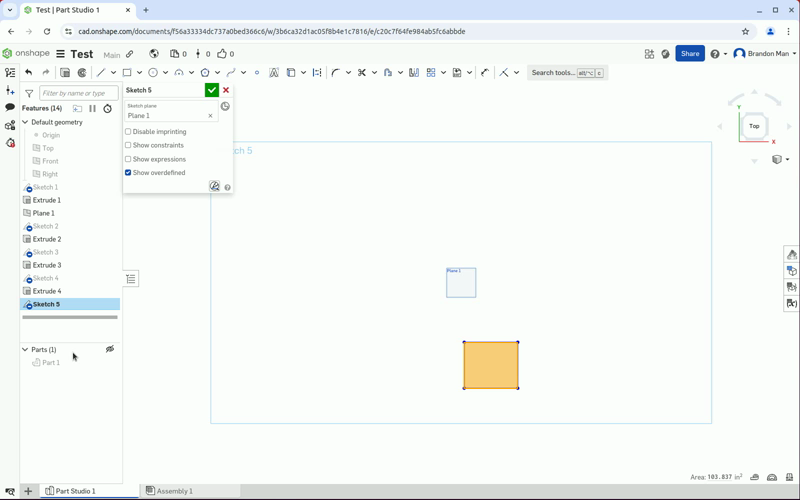
key(shift+e)
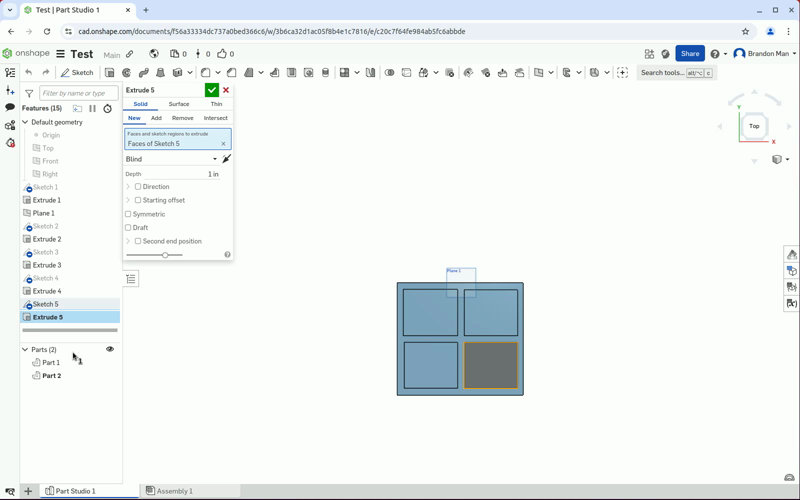
mouse_move(143, 106)
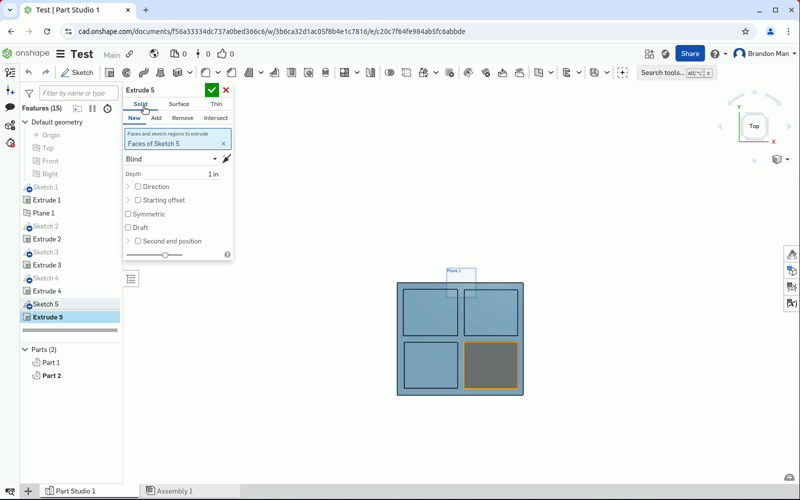
click(143, 106)
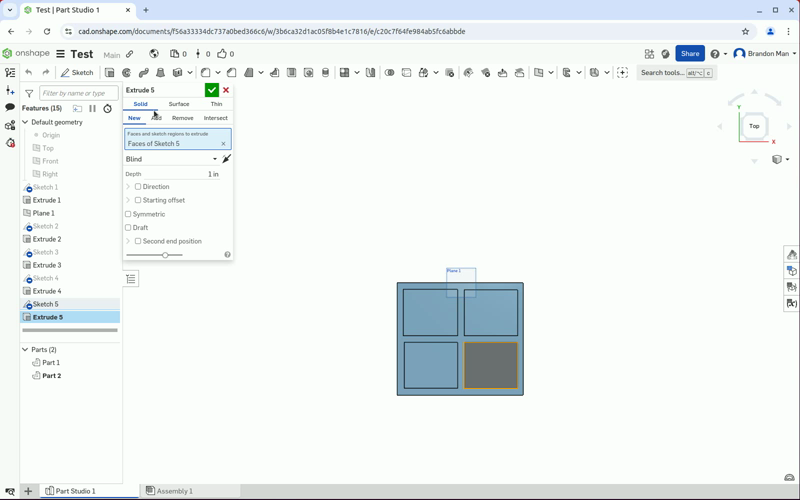
mouse_move(186, 120)
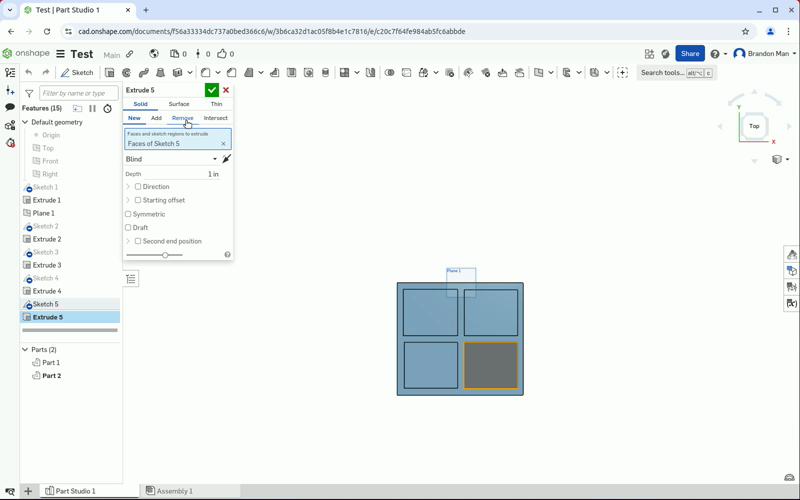
click(186, 120)
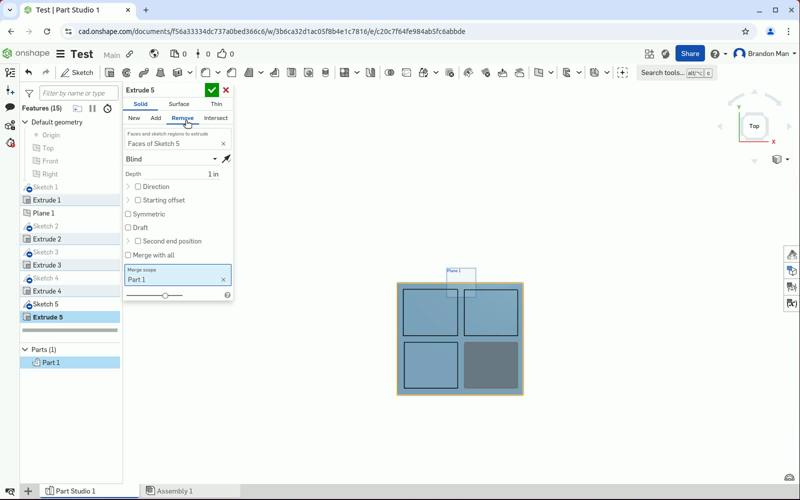
key(tab, 4)
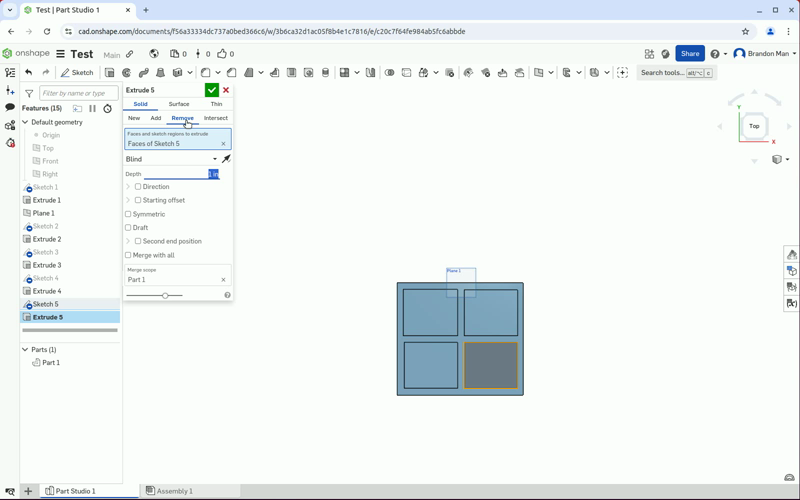
text(30.811)
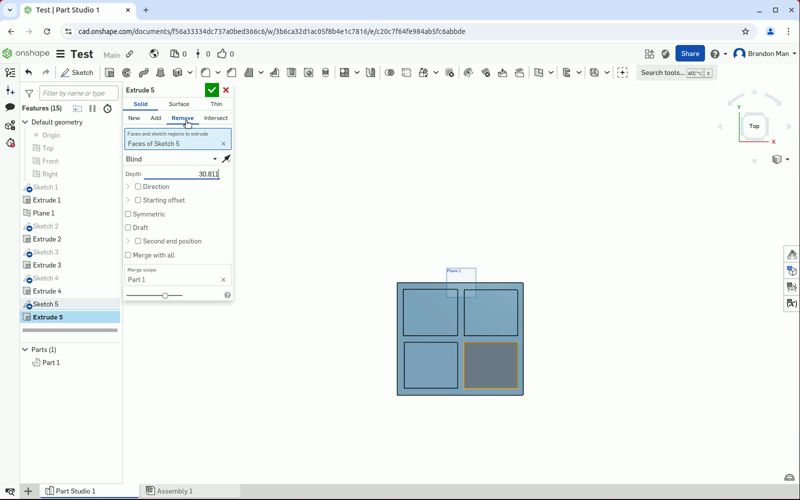
key(tab, 6)
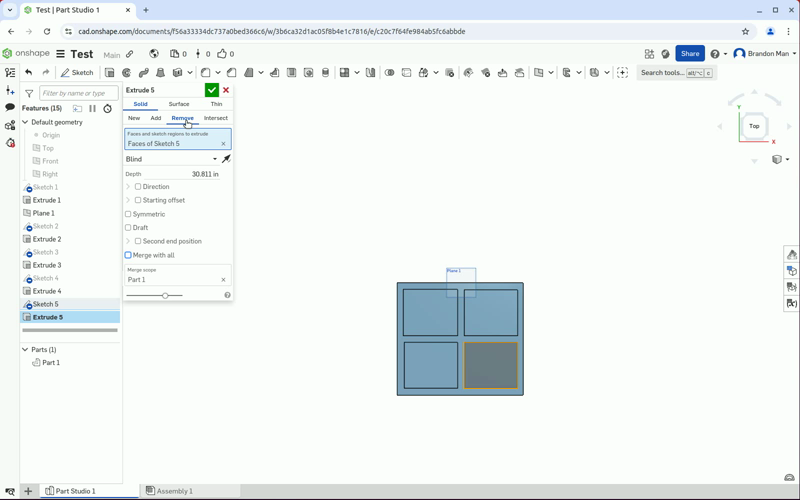
key(space)
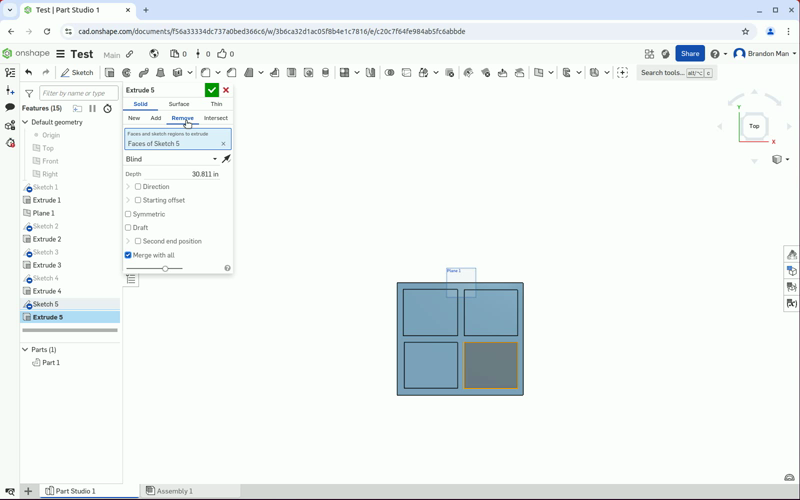
key(enter)
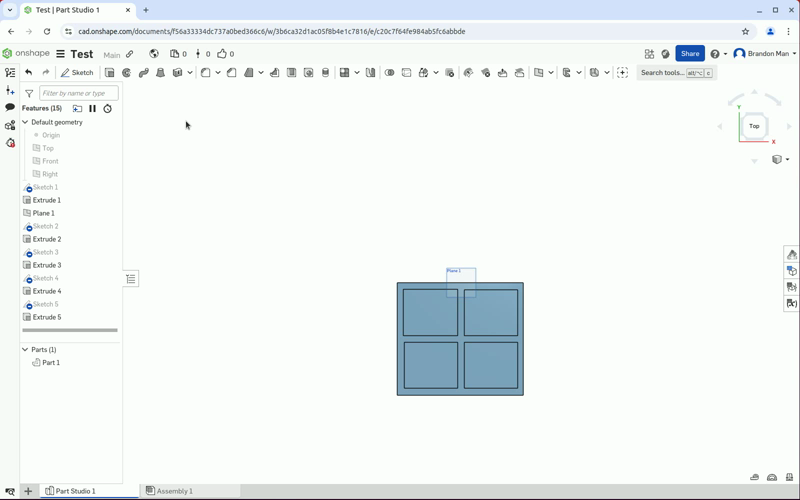
key(shift+h)
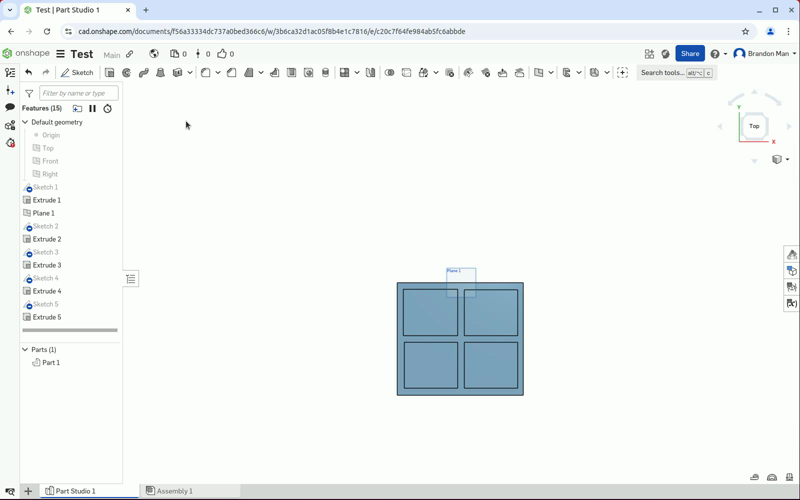
key(shift+h)
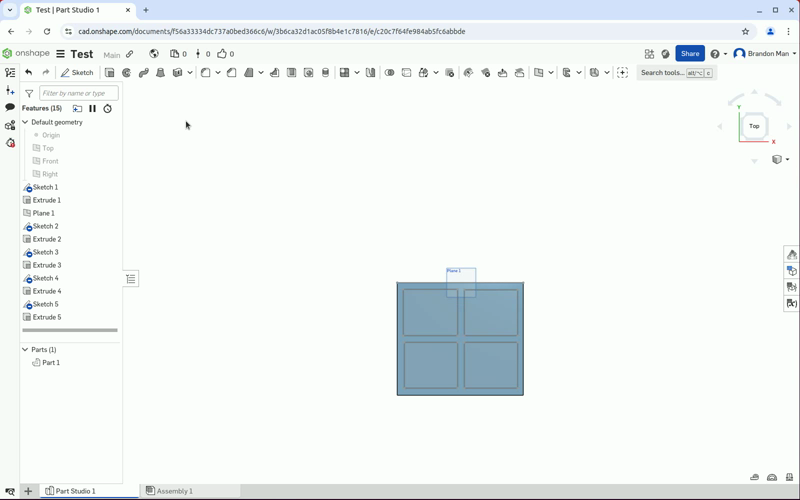
key(shift+7)
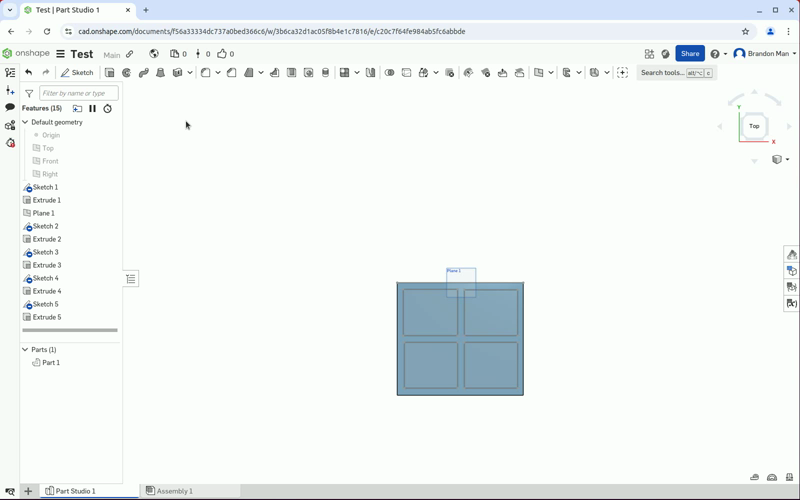
key(up, 3)
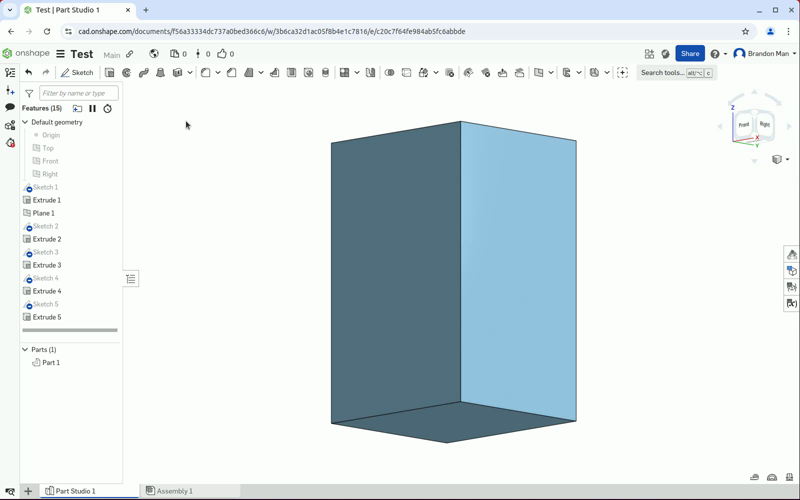
key(left, 3)
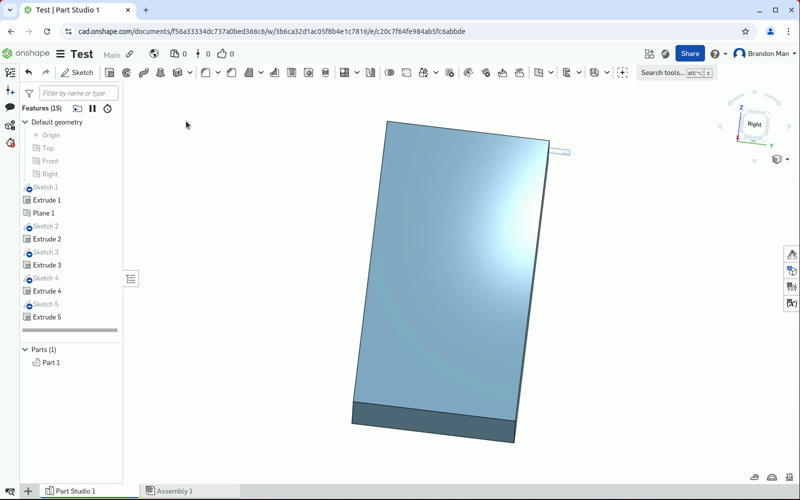
key(right, 3)
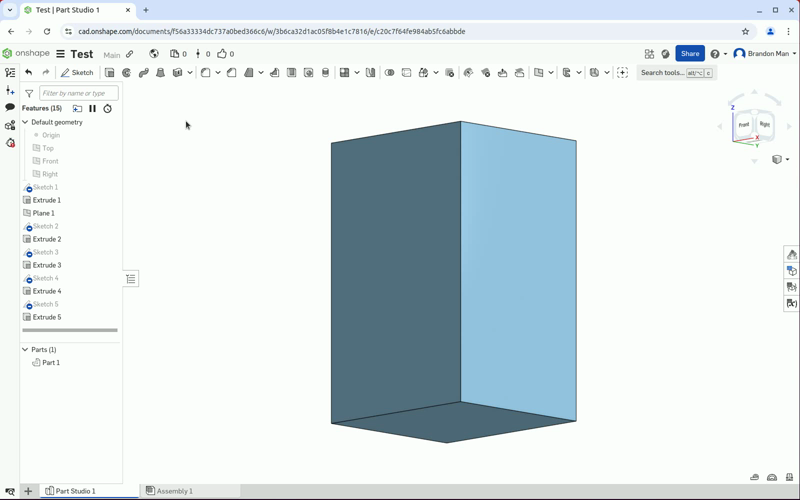
key(down, 3)
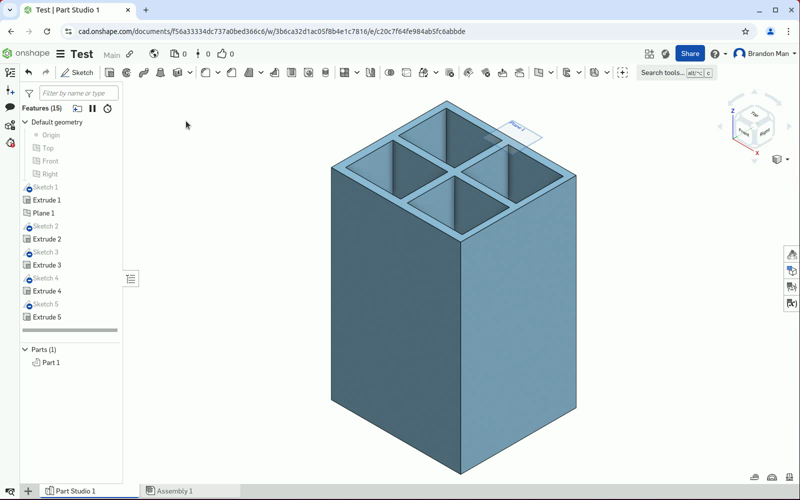
mouse_move(73, 189)
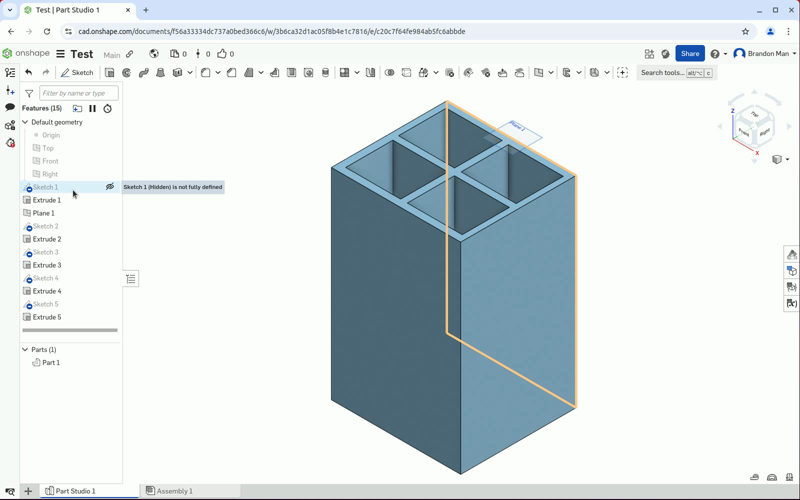
click(73, 189)